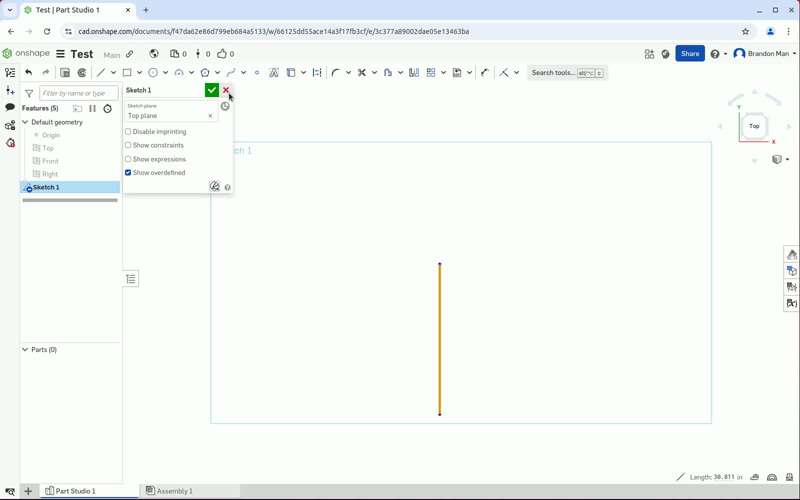
key(shift+h)
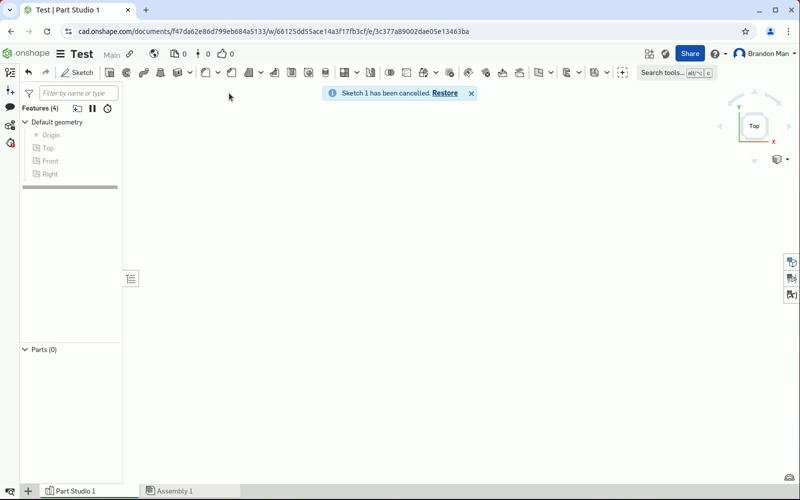
mouse_move(73, 352)
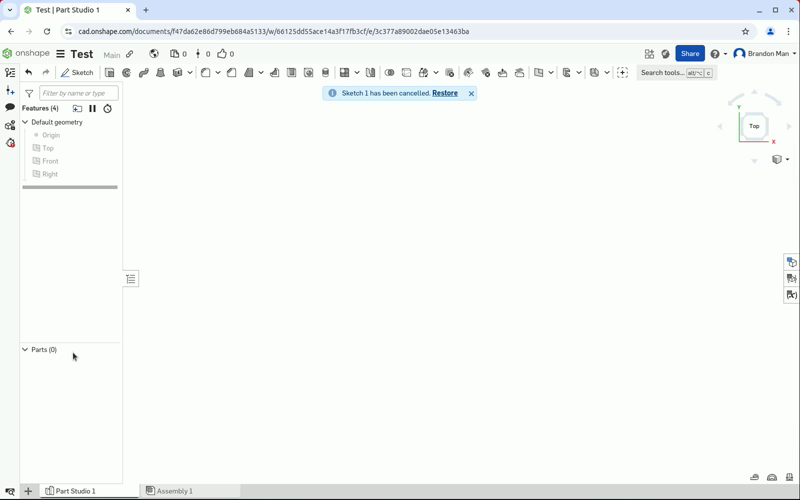
key(y)
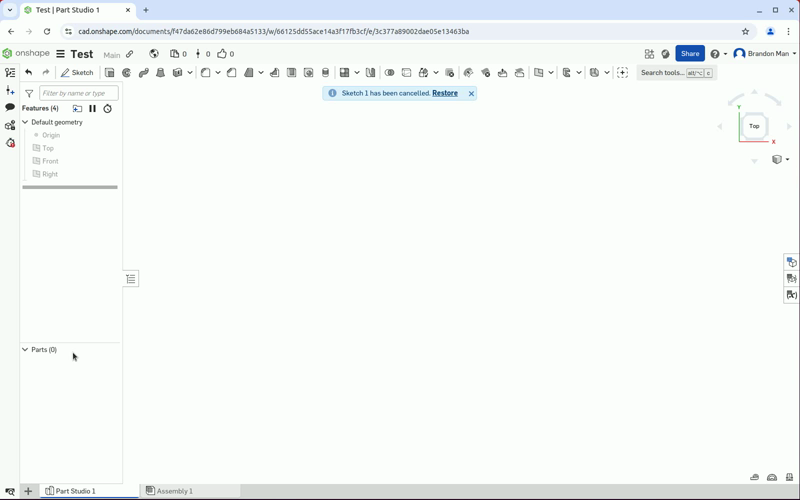
key(shift+p)
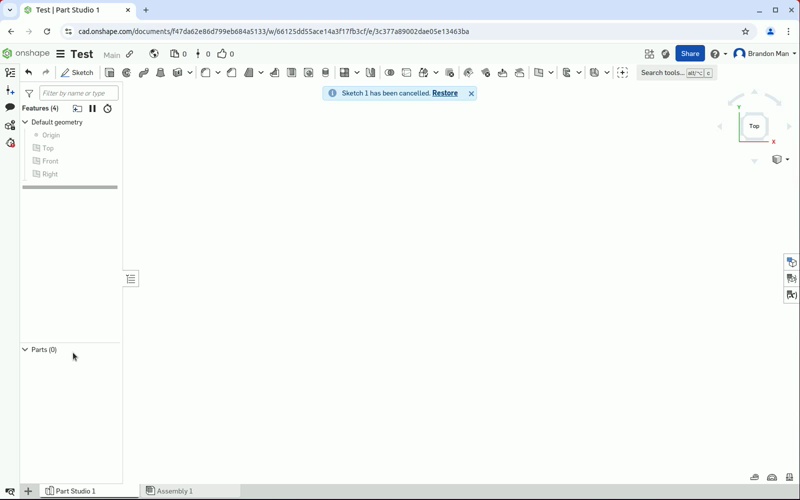
key(space)
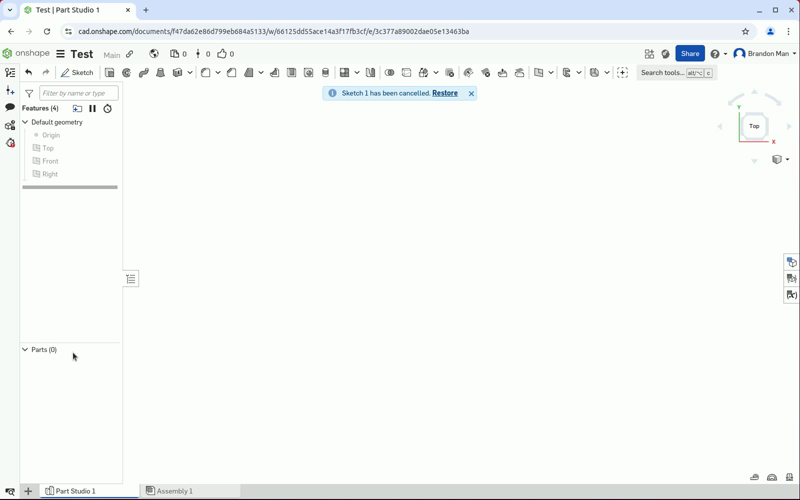
key_down(shift)
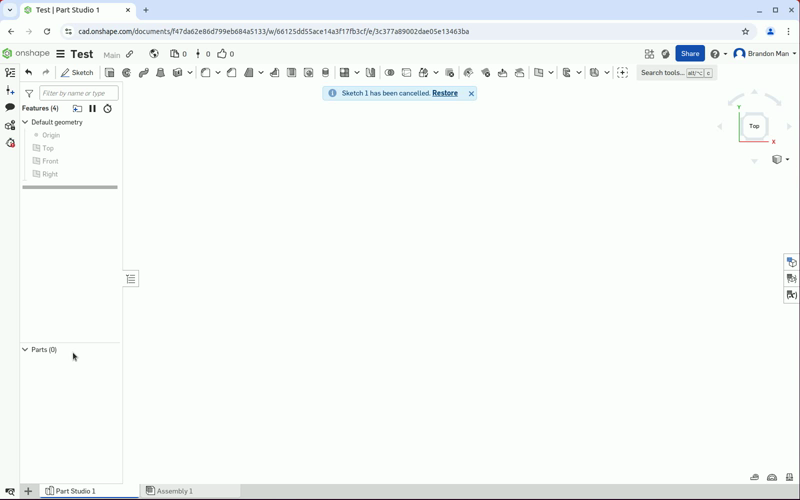
key(up)
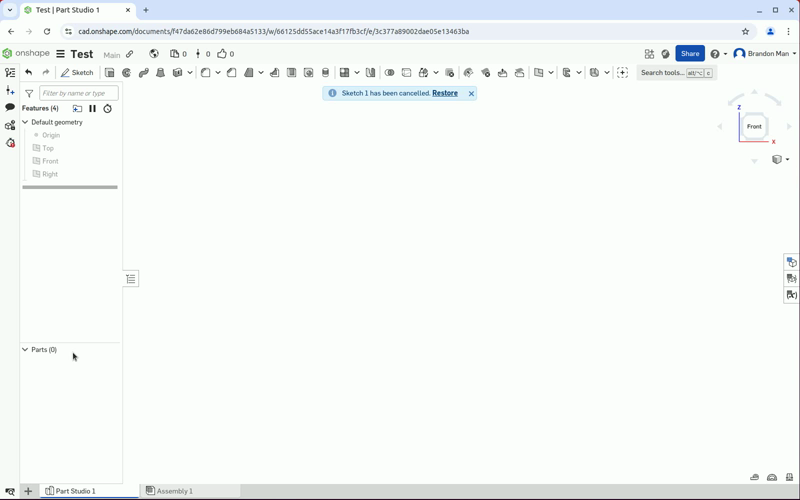
key_up(shift)
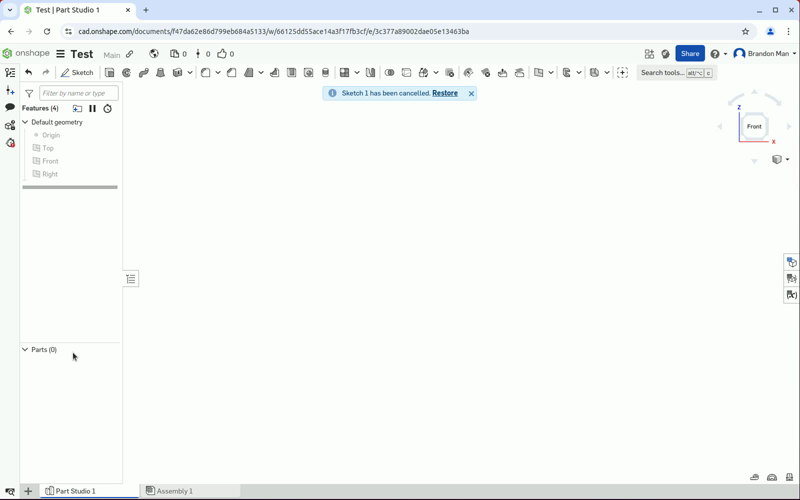
mouse_move(73, 352)
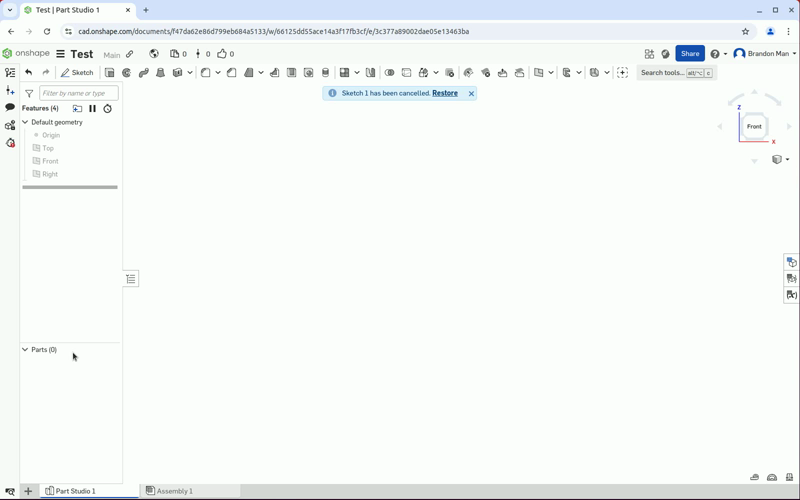
key(shift+y)
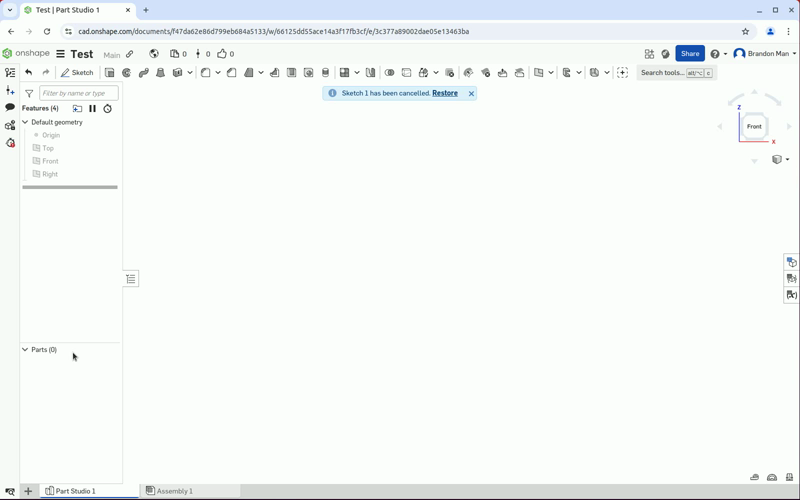
key(shift+s)
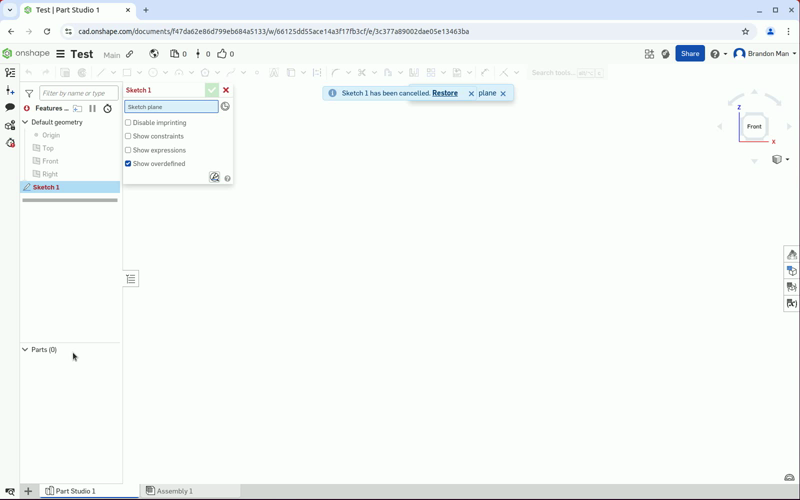
mouse_move(73, 163)
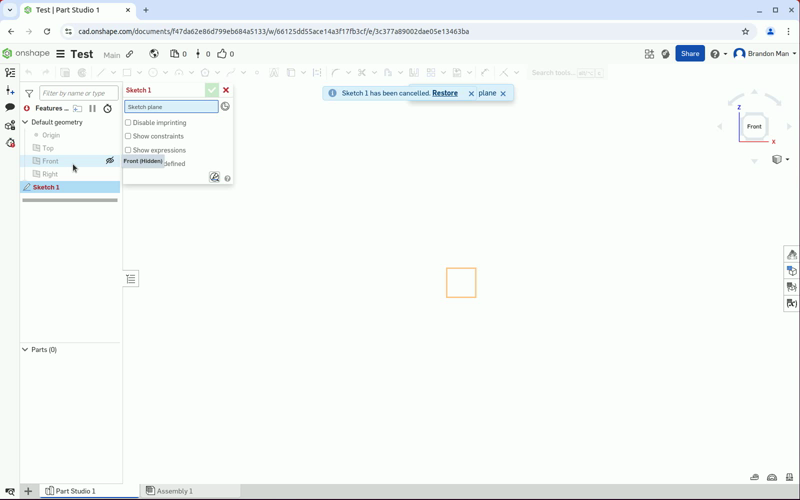
click(73, 163)
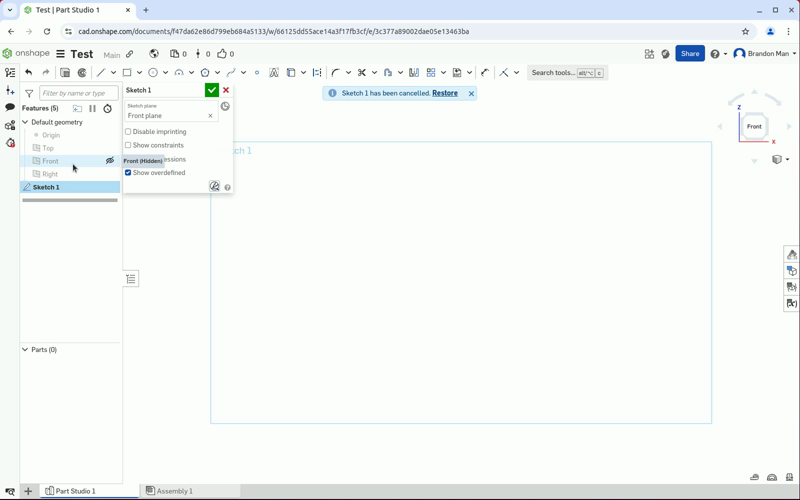
mouse_move(73, 352)
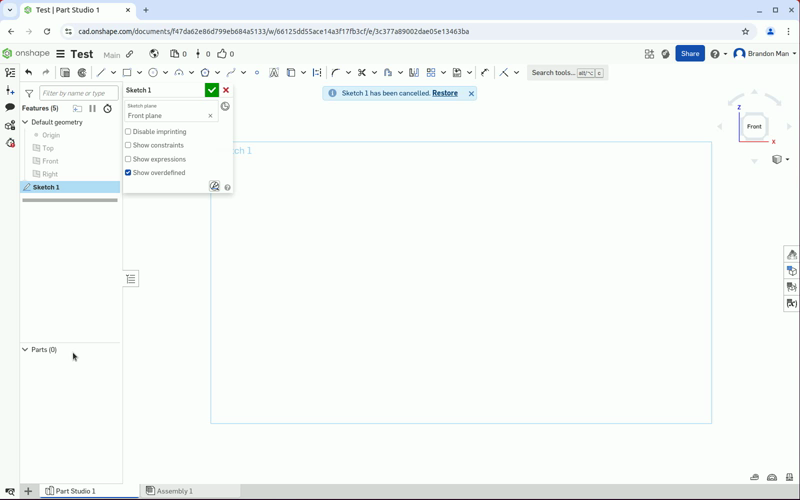
key(y)
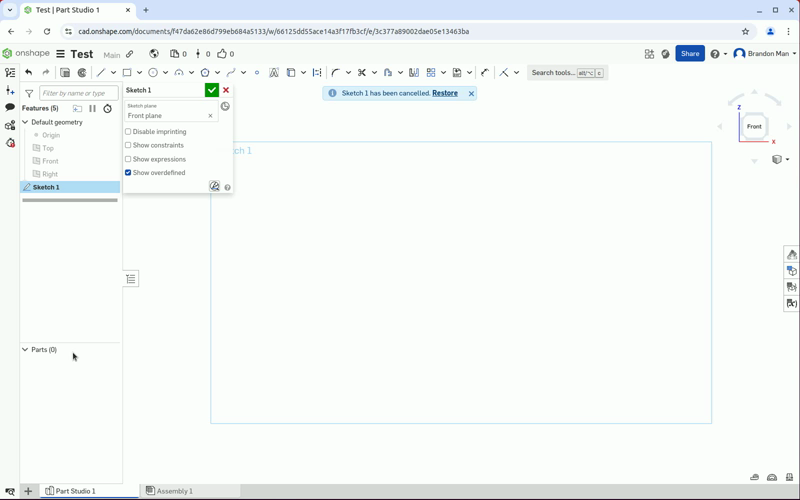
key(l)
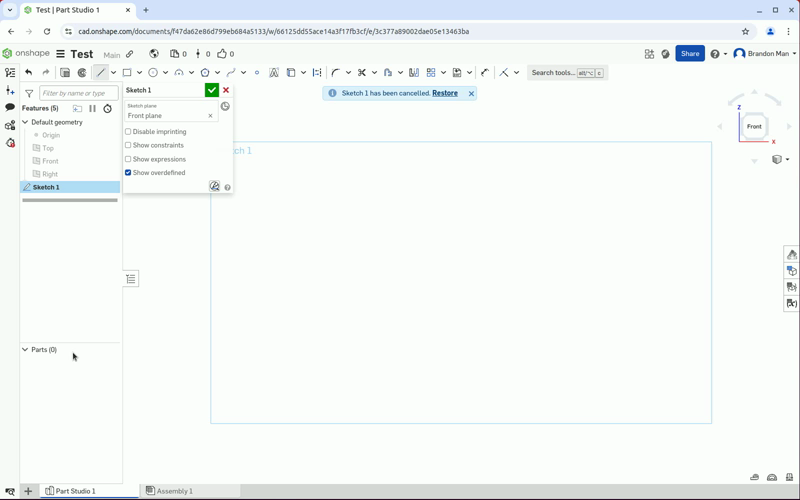
key_down(shift)
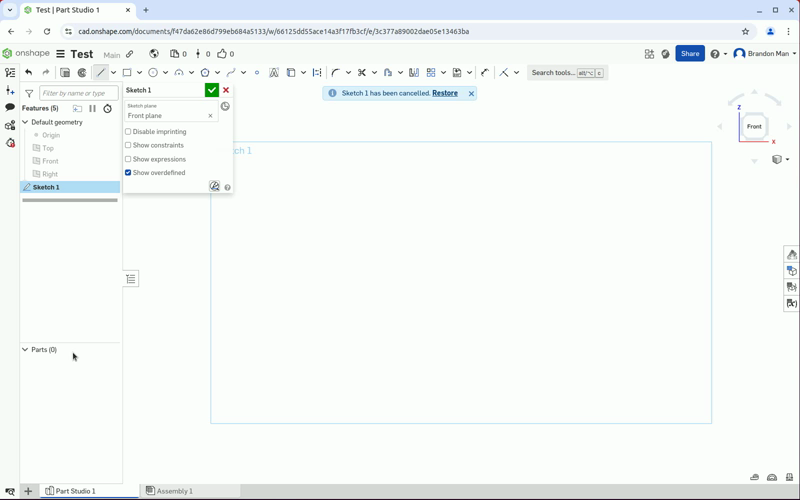
mouse_move(370, 282)
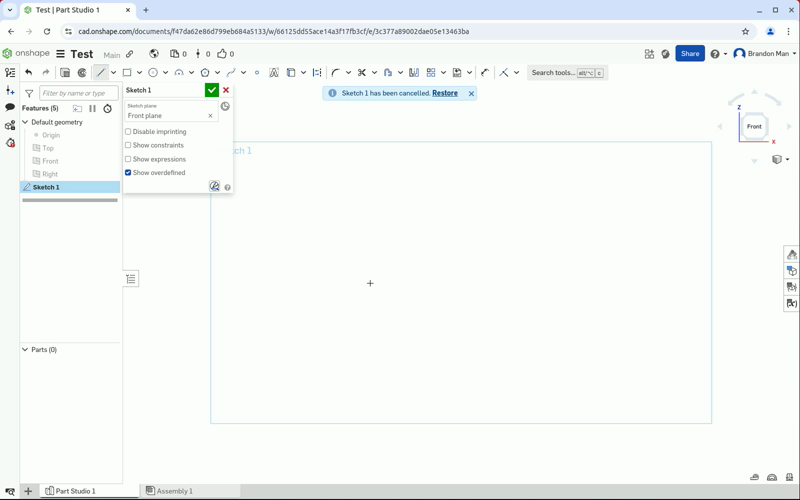
click(370, 282)
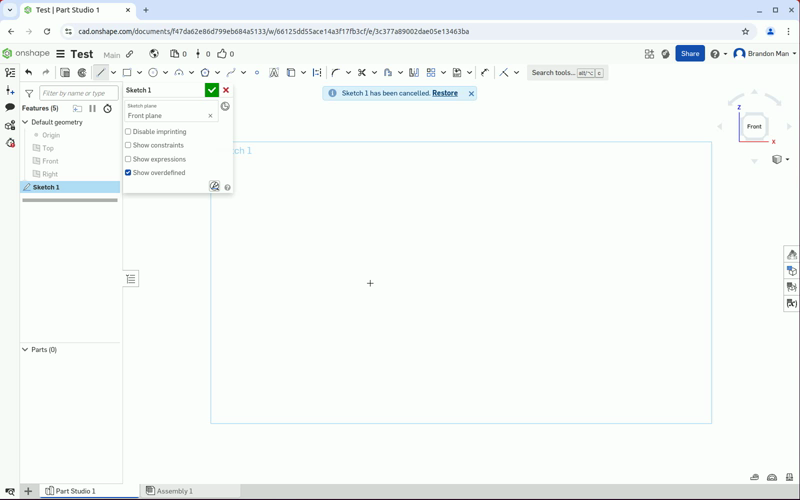
key_up(shift)
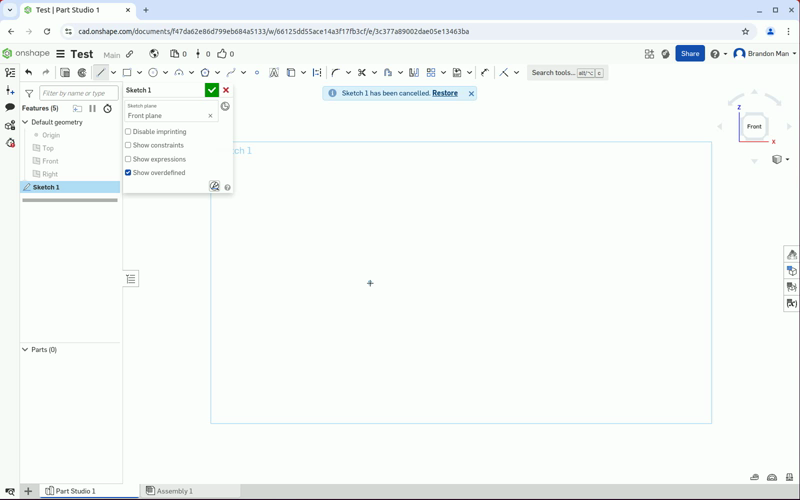
key_down(shift)
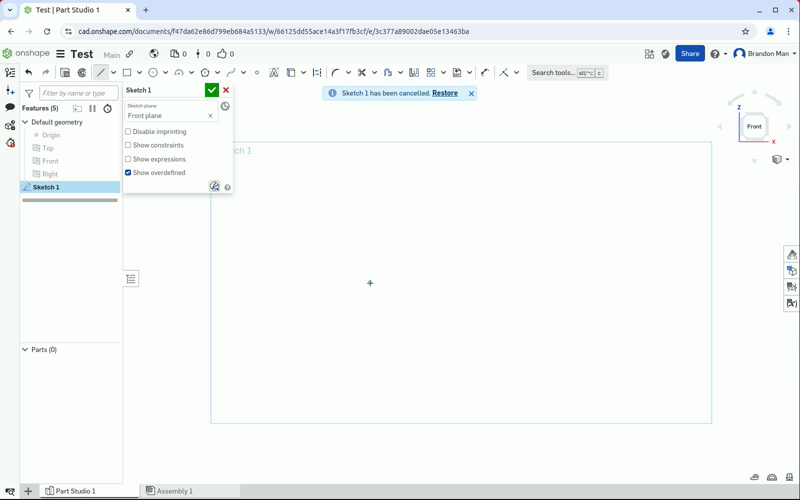
mouse_move(461, 282)
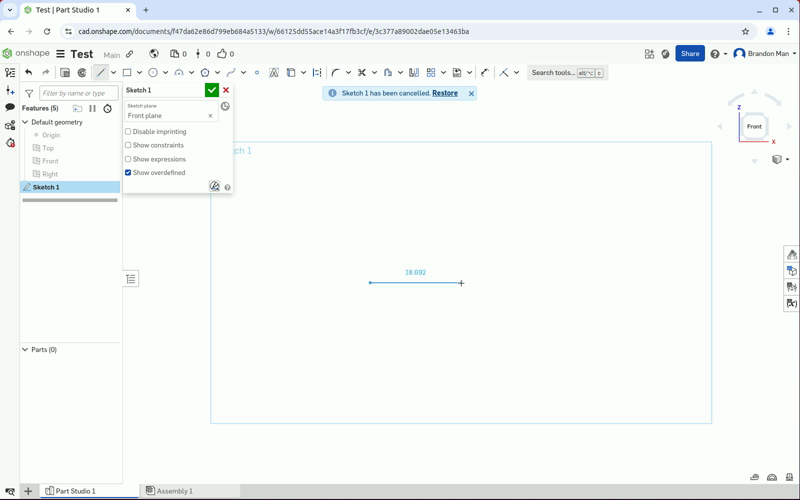
click(461, 282)
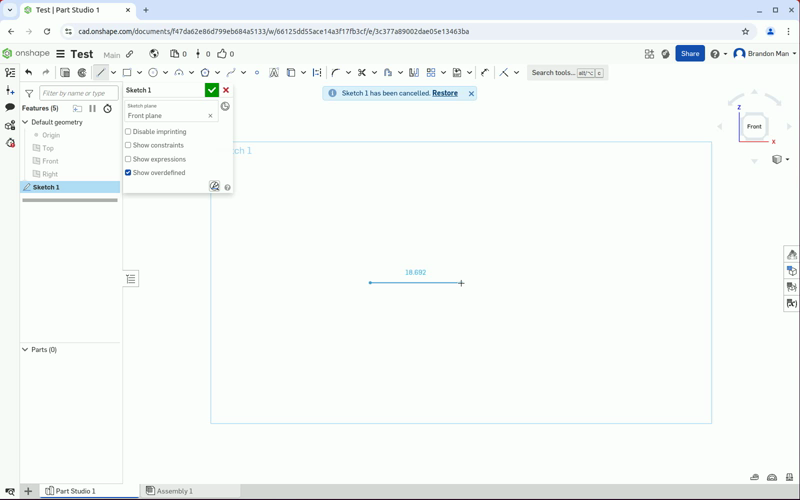
key_up(shift)
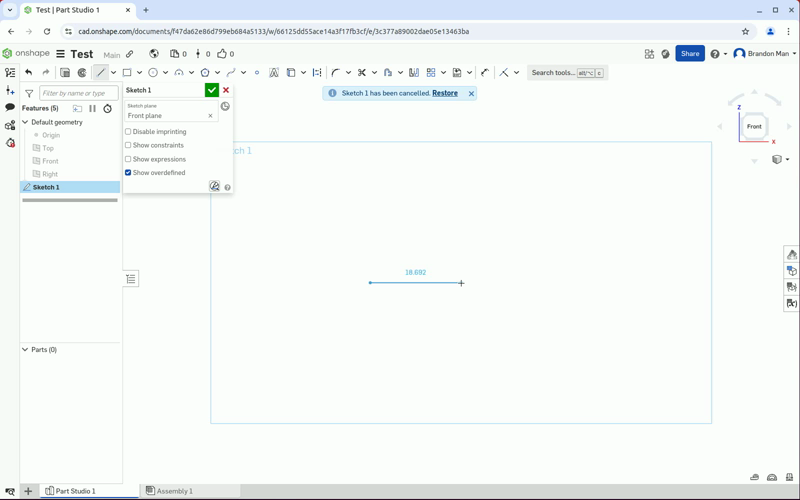
key_down(shift)
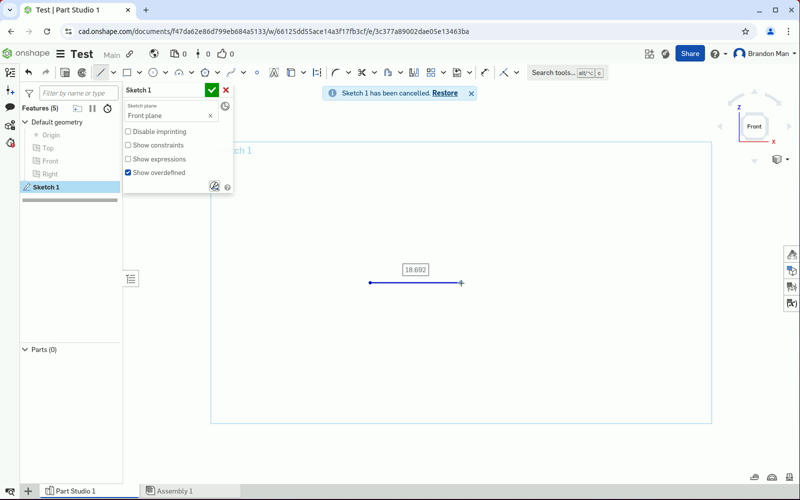
mouse_move(461, 192)
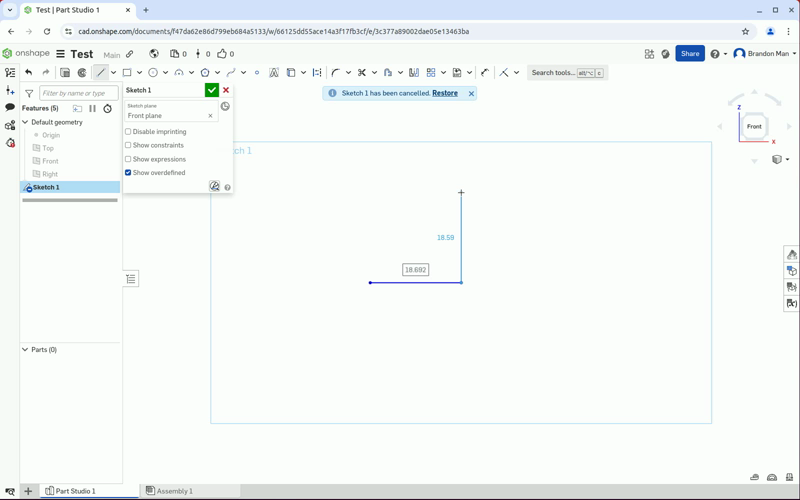
click(461, 192)
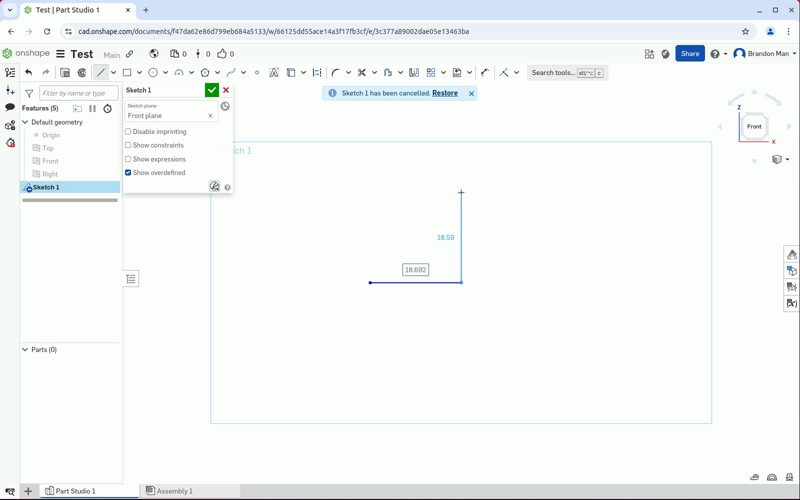
key_up(shift)
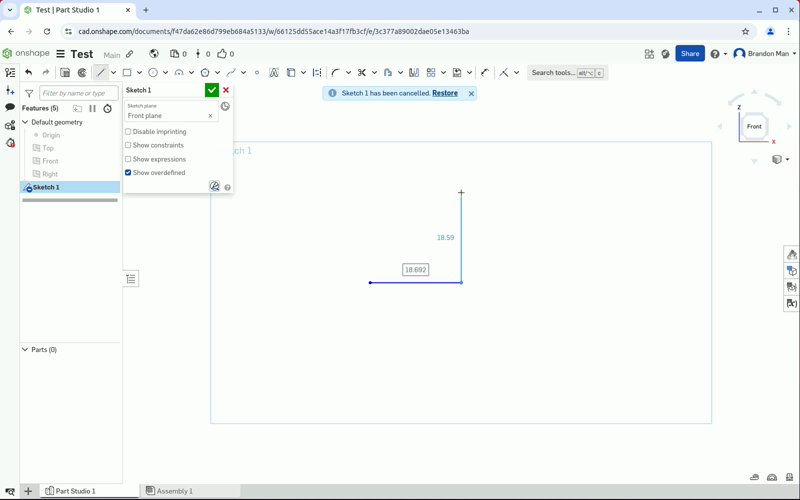
key_down(shift)
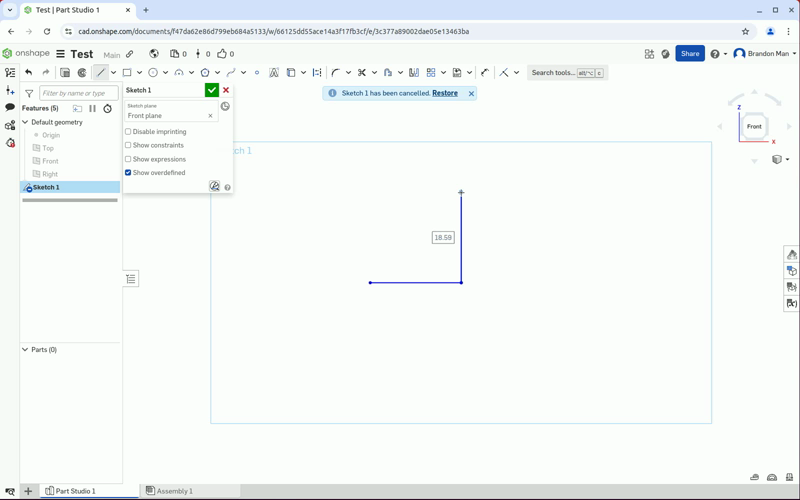
mouse_move(370, 192)
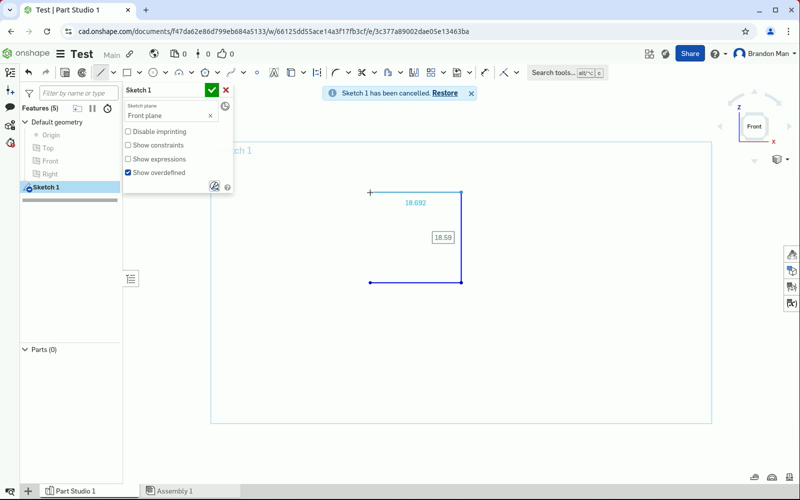
click(370, 192)
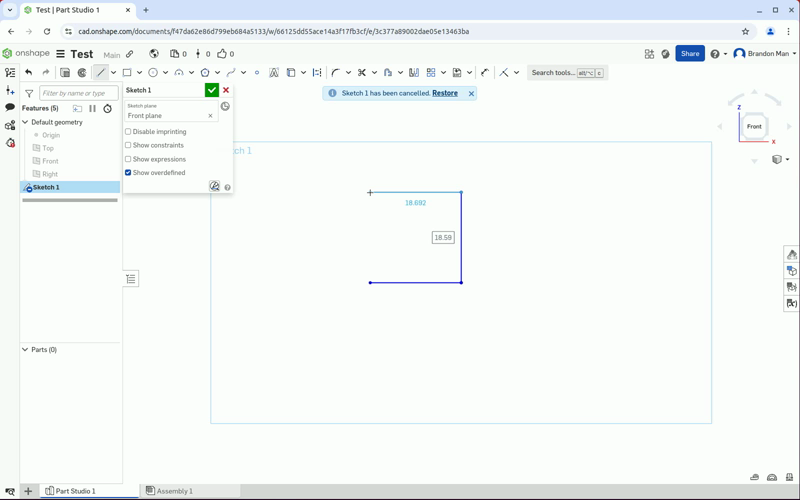
key_up(shift)
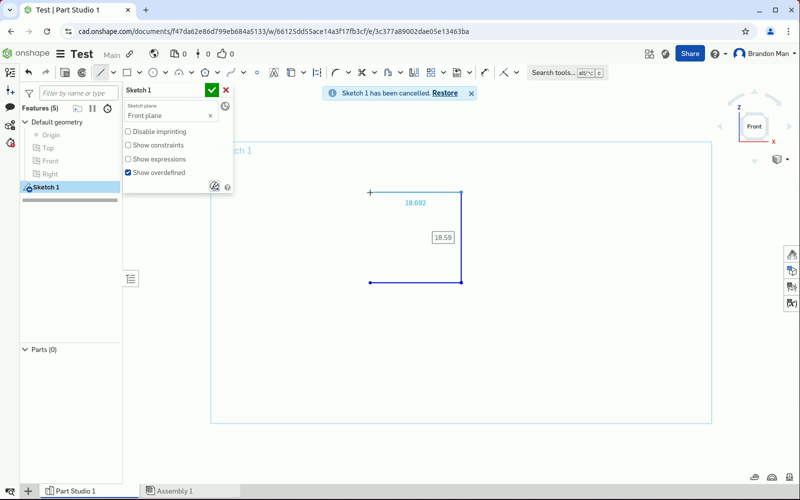
key_down(shift)
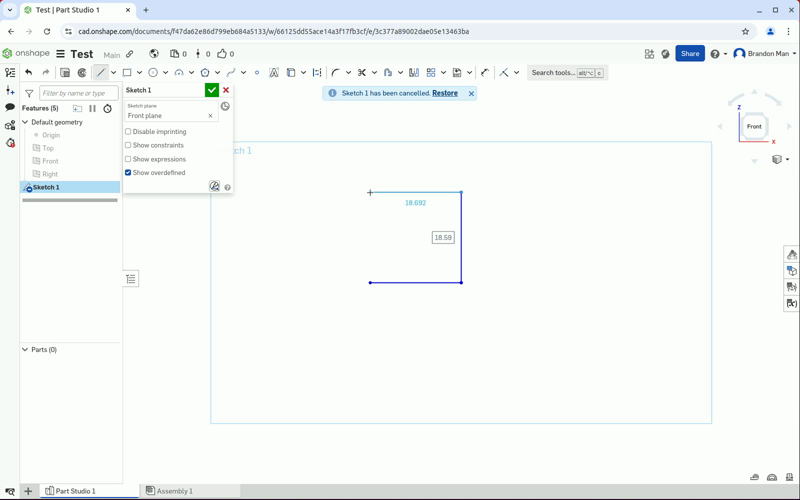
mouse_move(370, 282)
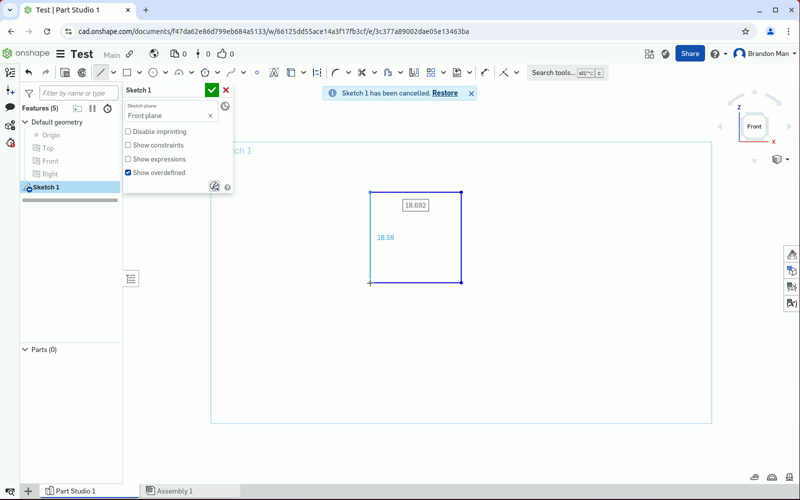
key_up(shift)
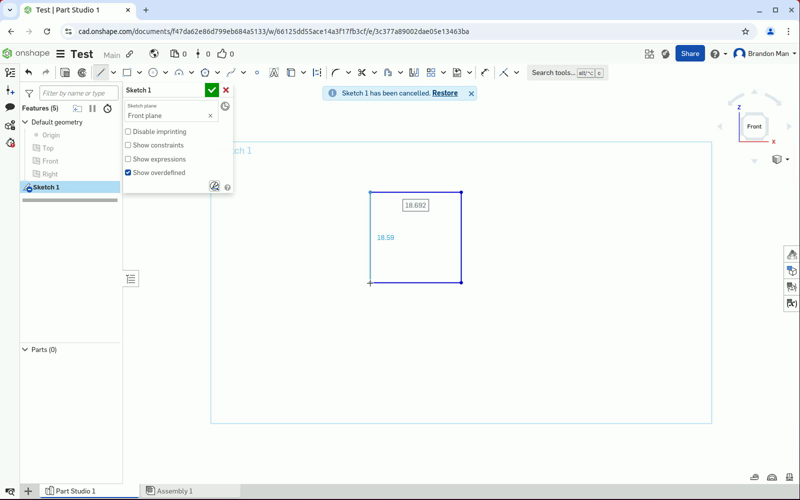
click(370, 282)
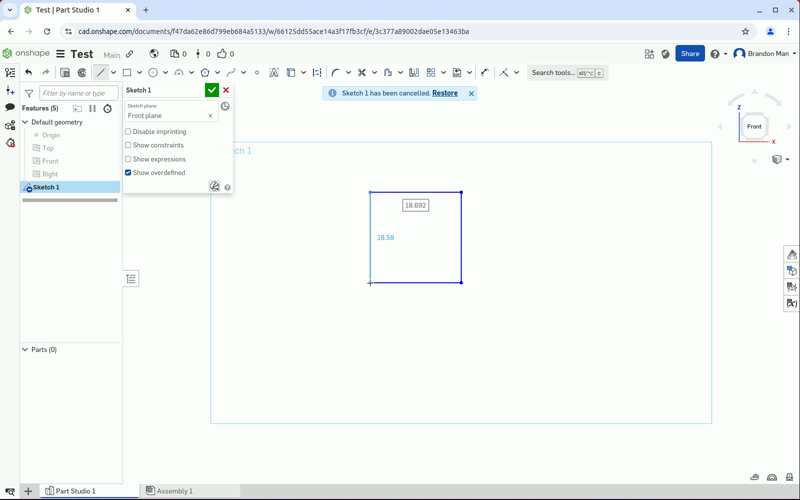
key(esc)
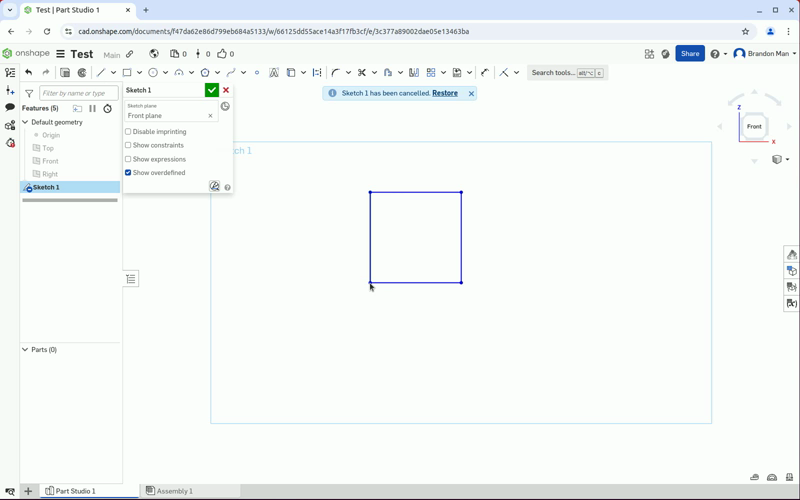
mouse_move(376, 204)
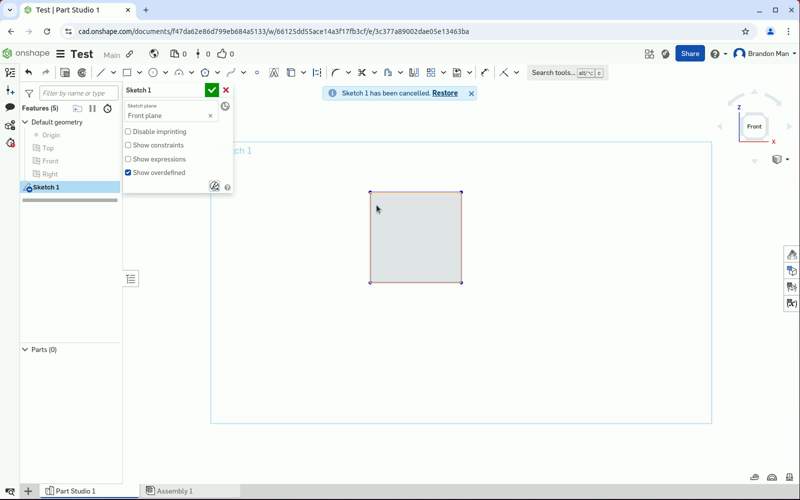
click(376, 204)
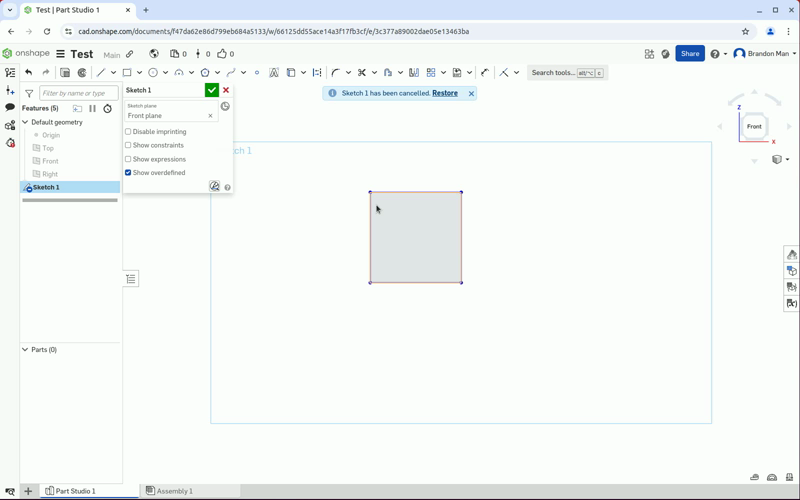
mouse_move(73, 352)
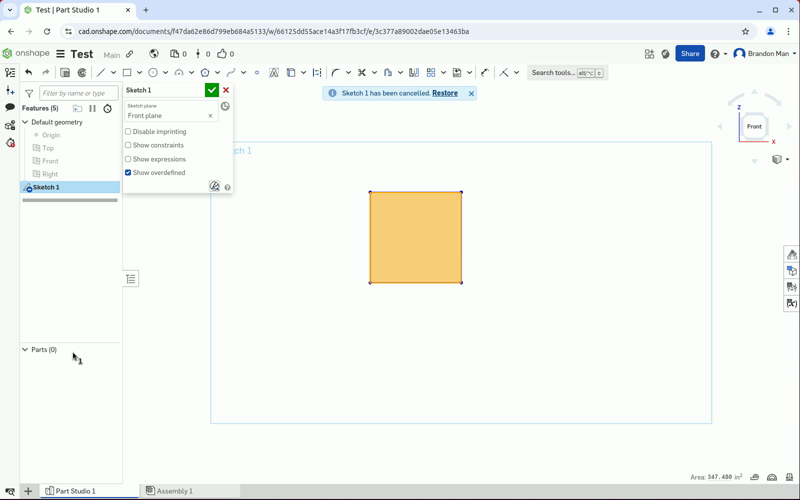
key(shift+y)
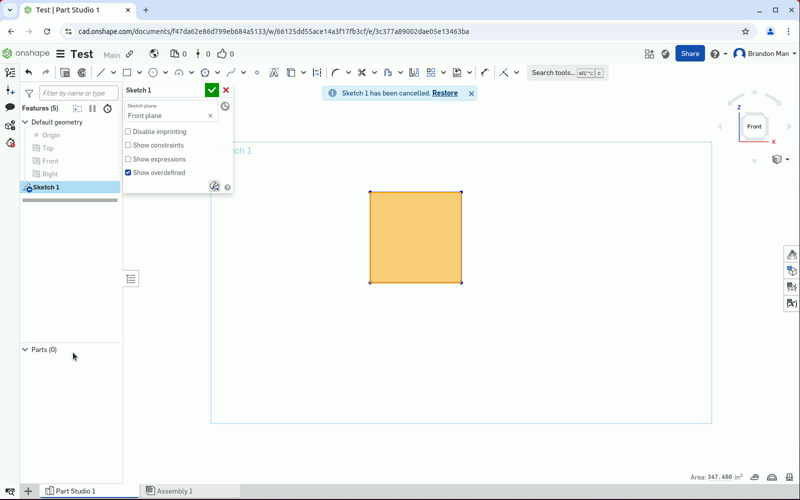
key(shift+e)
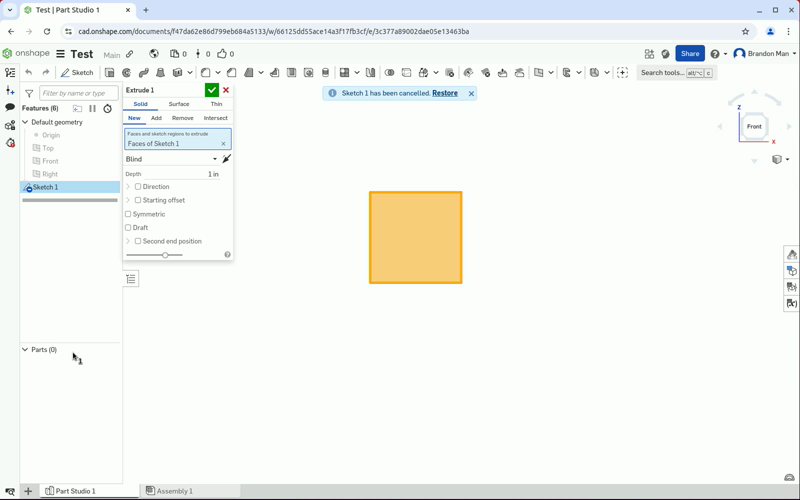
mouse_move(143, 106)
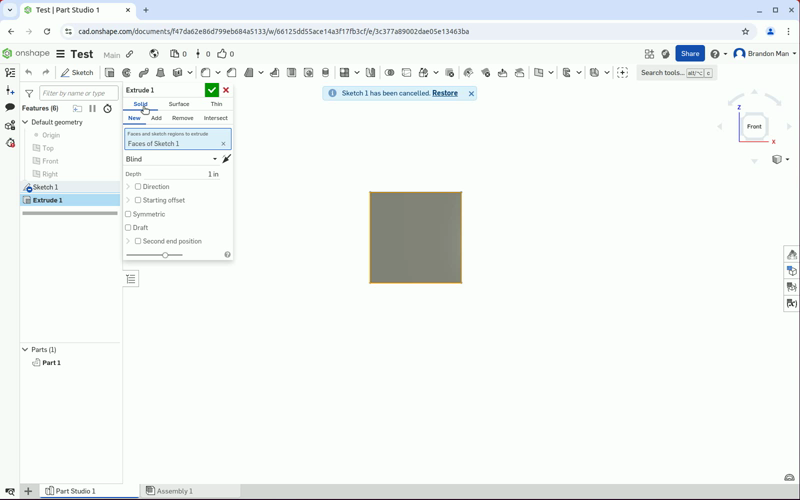
click(143, 106)
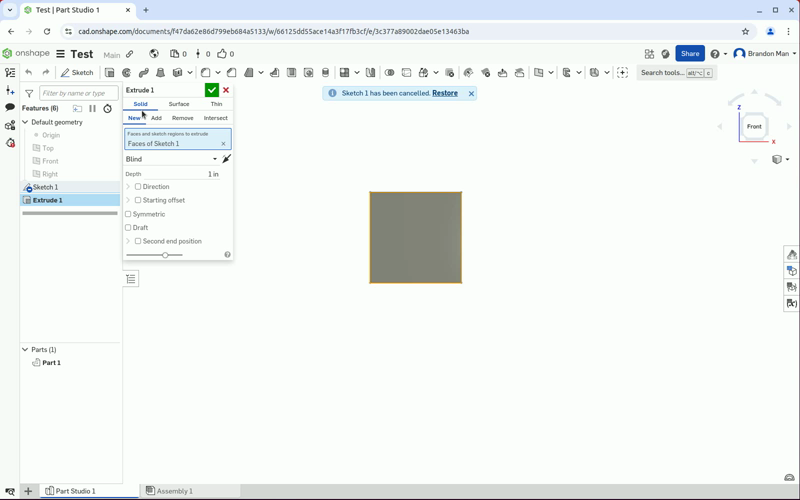
mouse_move(137, 120)
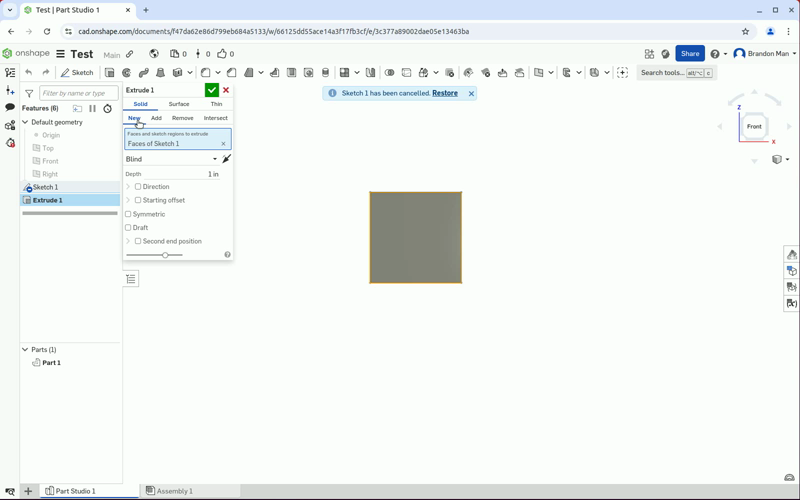
click(137, 120)
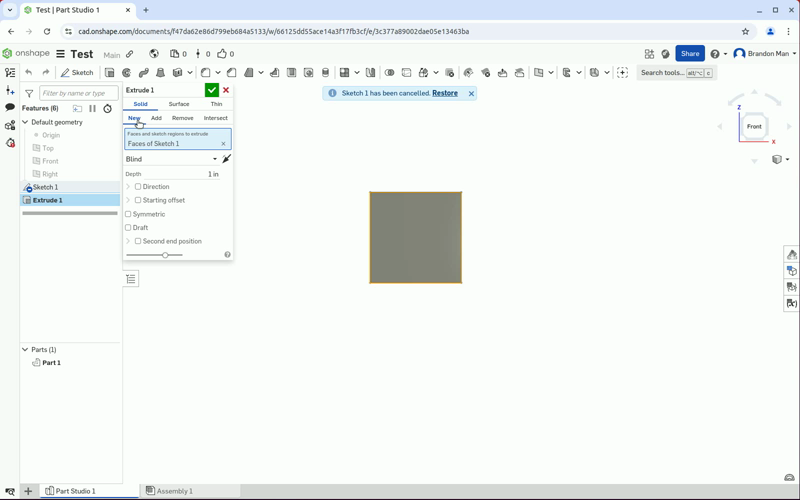
key(tab, 4)
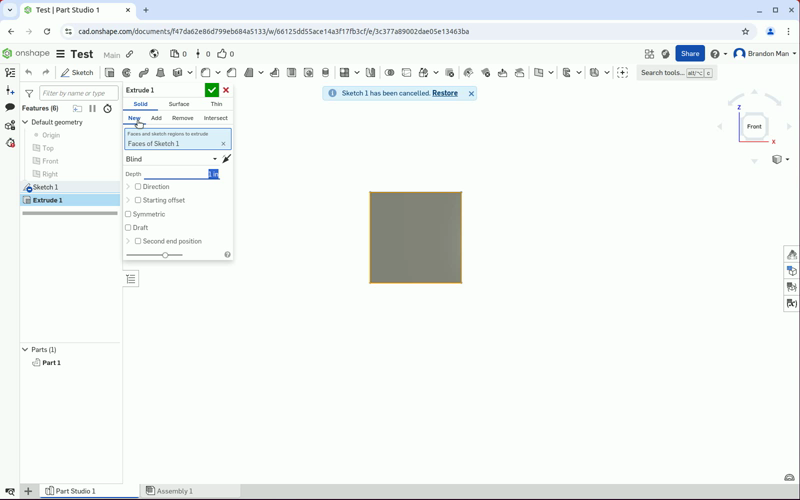
text(18.535)
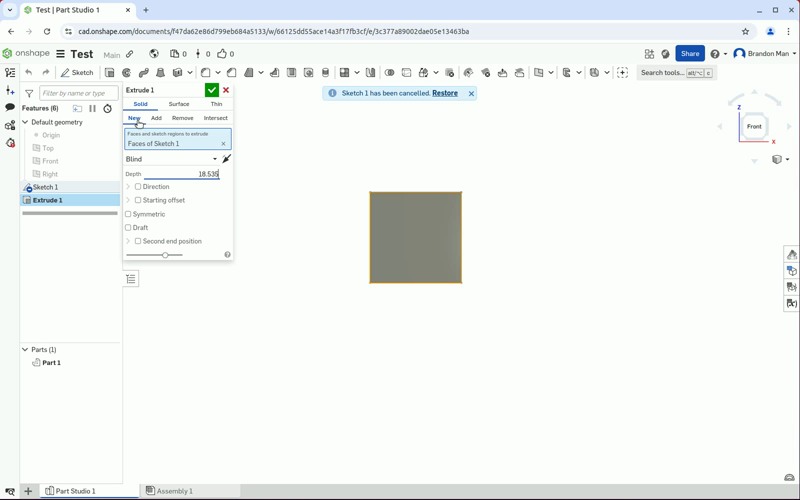
key(enter)
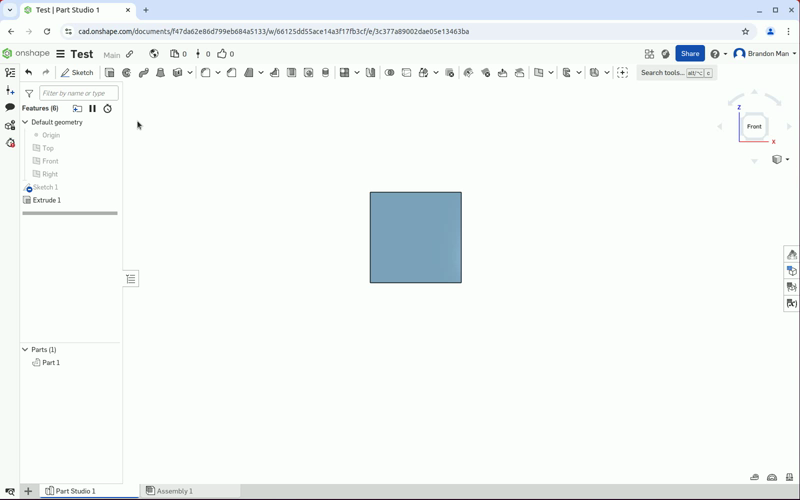
key(shift+h)
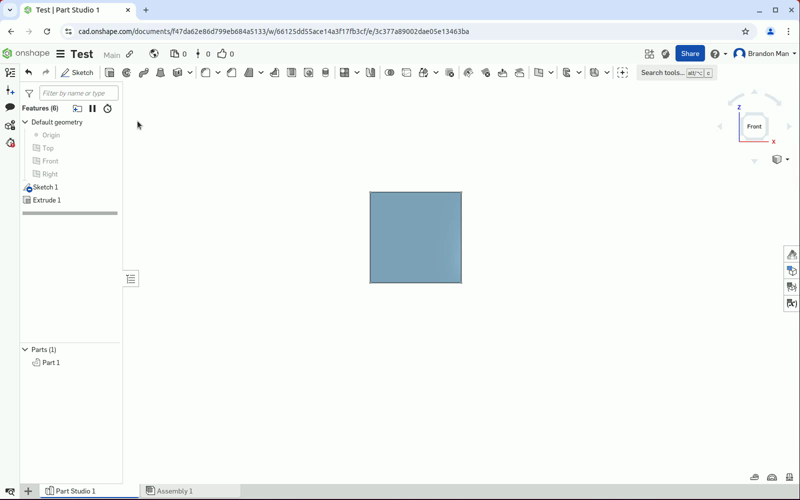
key(shift+h)
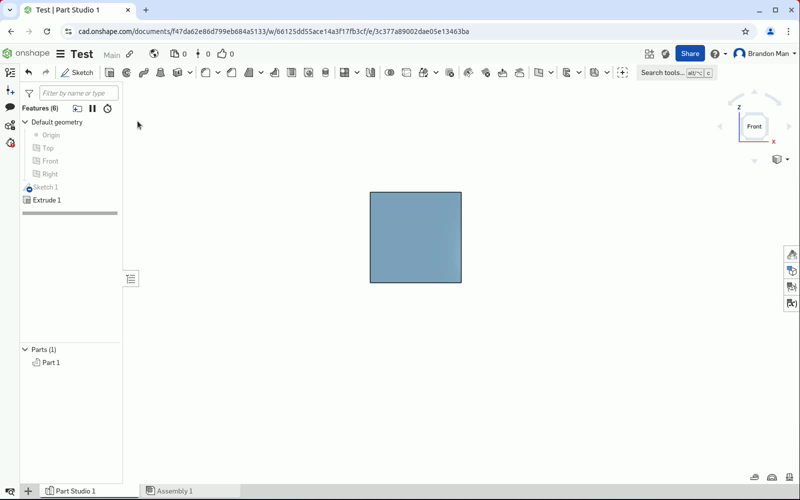
mouse_move(73, 189)
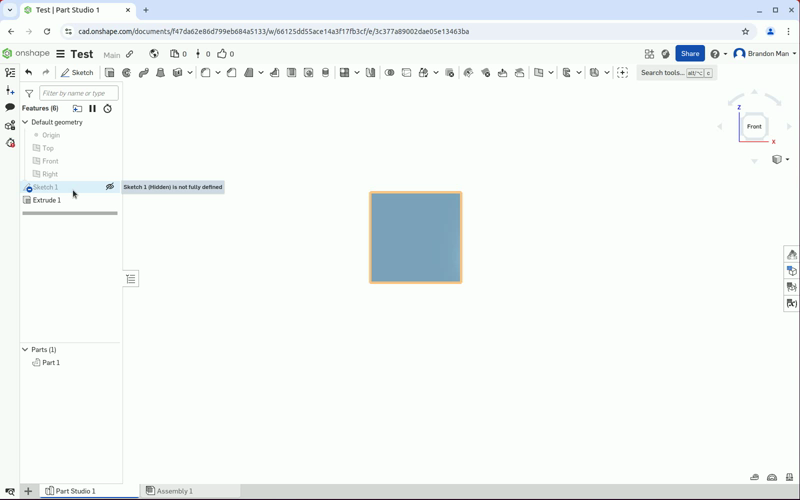
click(73, 189)
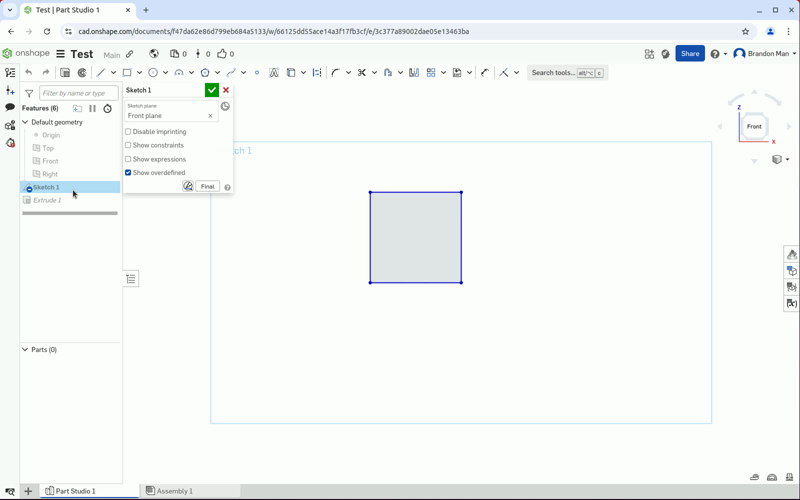
mouse_move(229, 92)
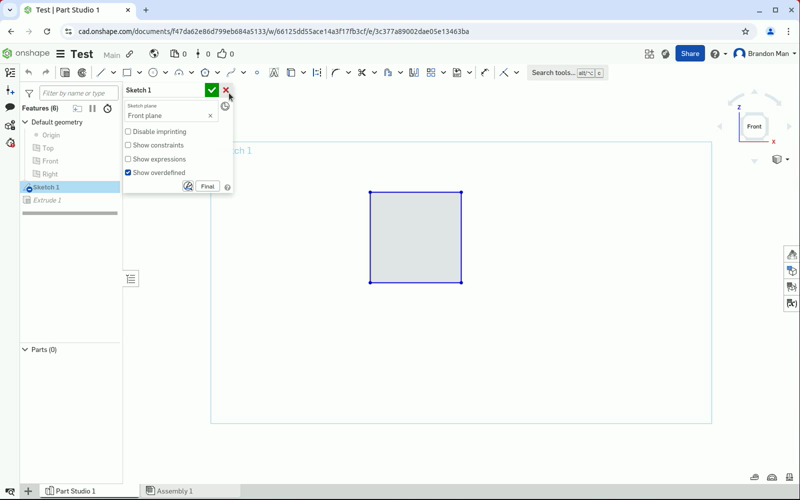
click(229, 92)
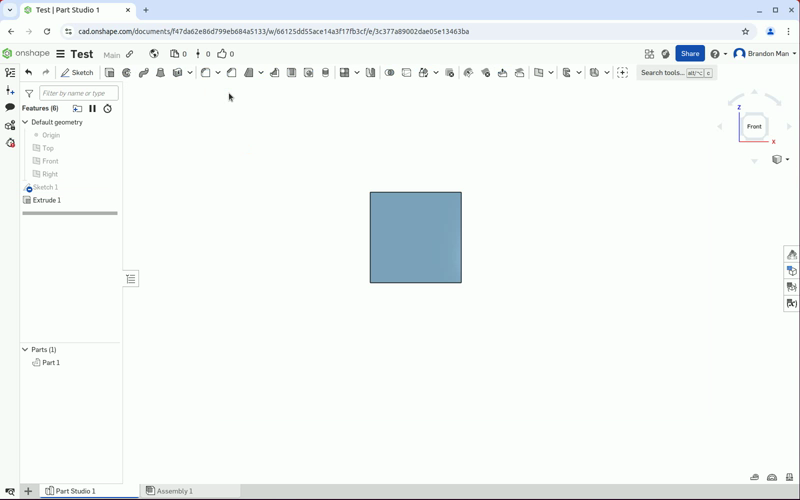
mouse_move(541, 75)
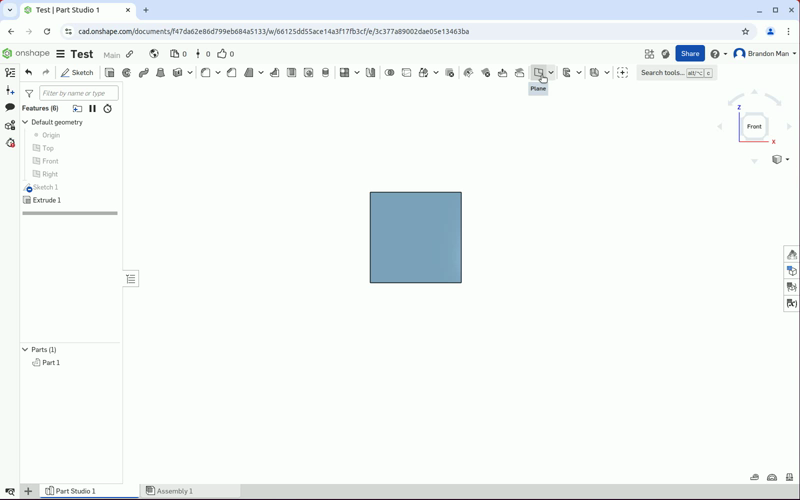
click(541, 75)
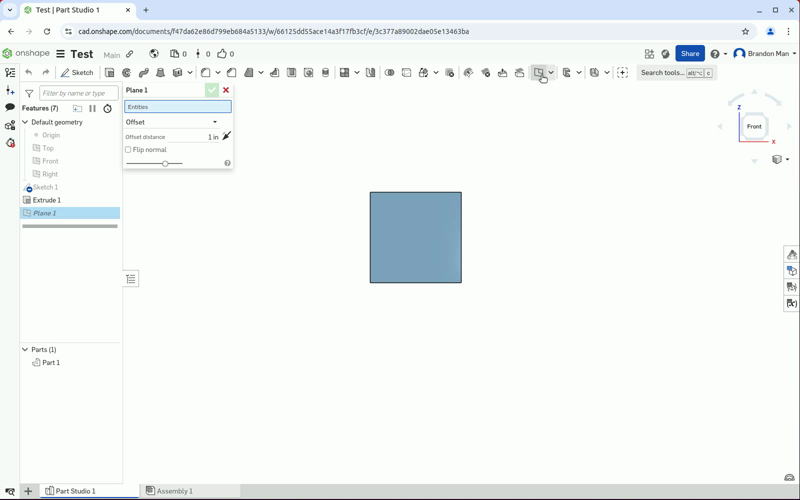
mouse_move(73, 163)
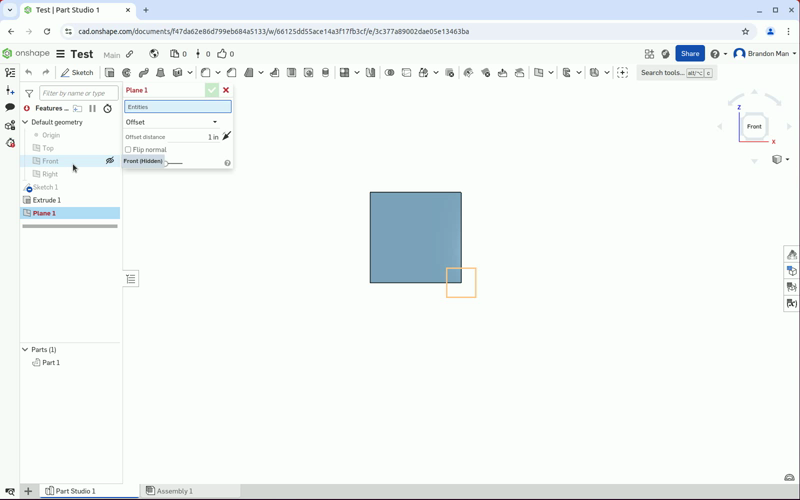
click(73, 163)
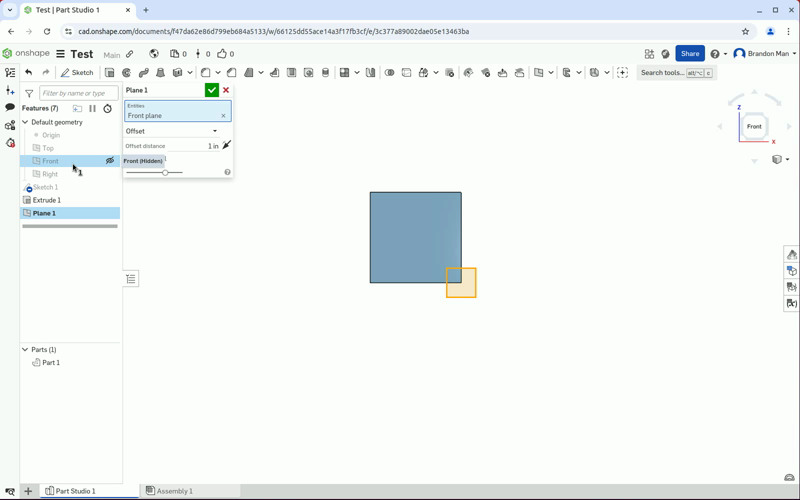
key(tab, 2)
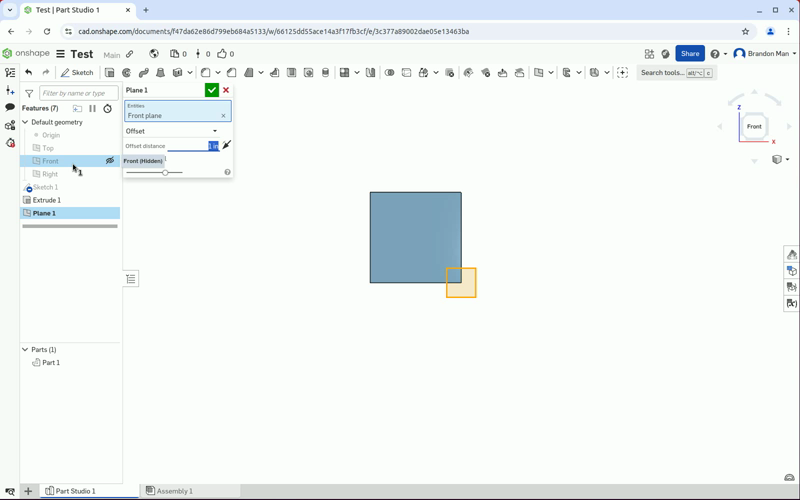
text(18.548)
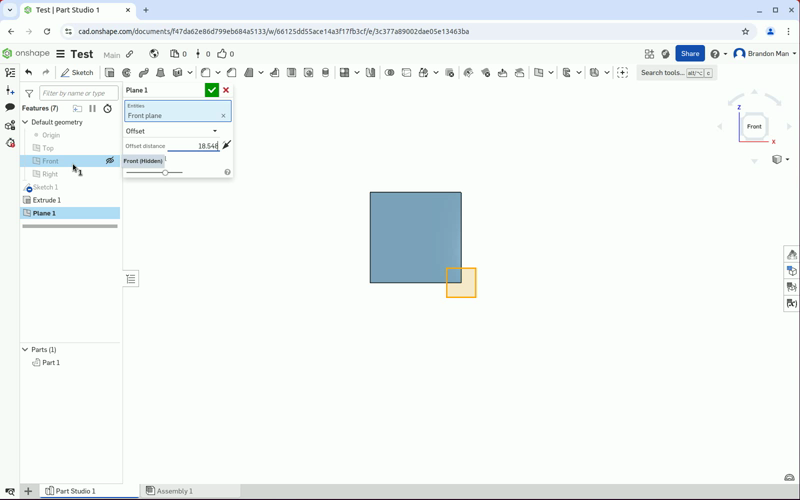
key(enter, 2)
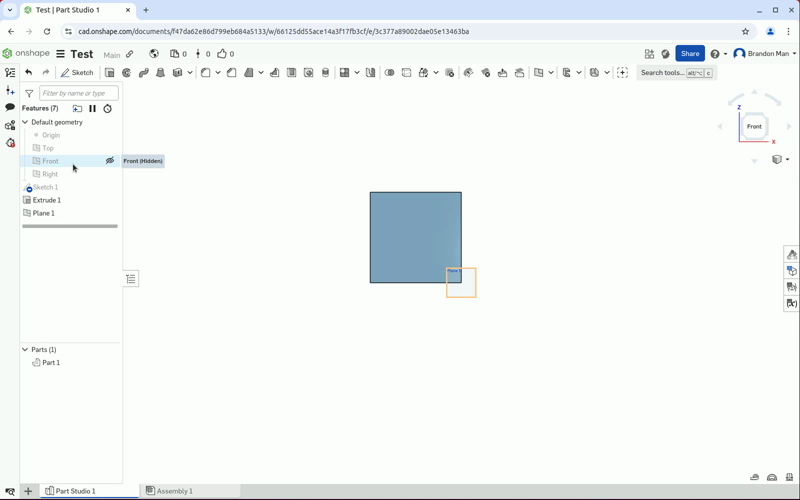
key(shift+s)
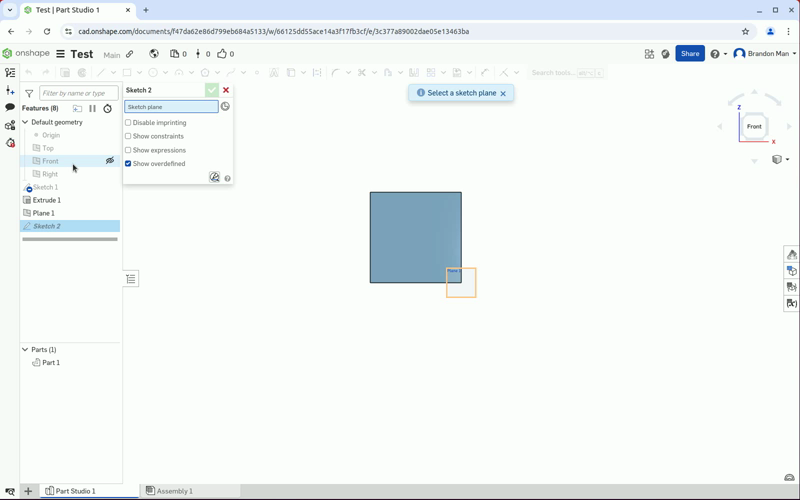
mouse_move(73, 215)
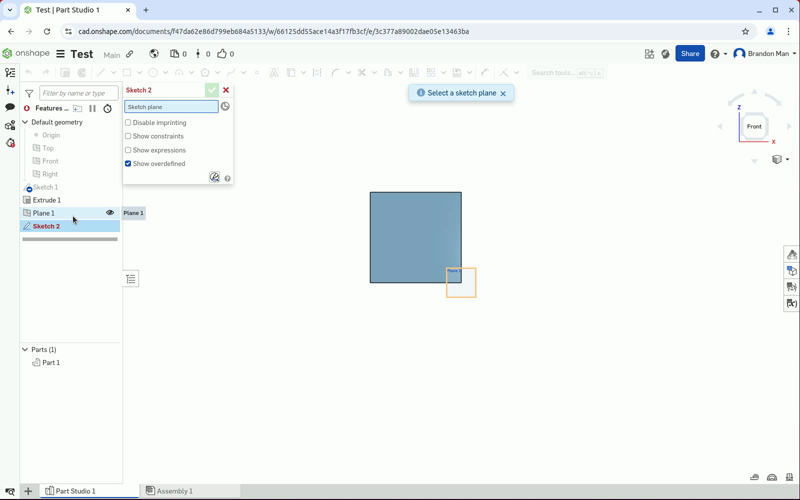
click(73, 215)
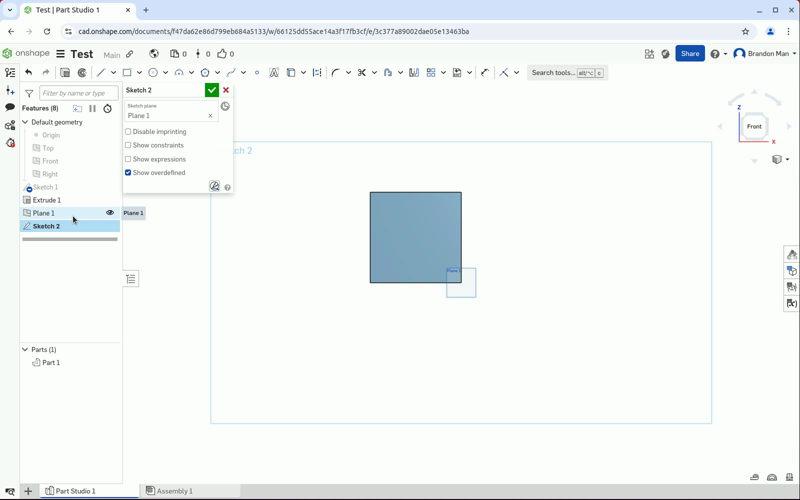
mouse_move(73, 352)
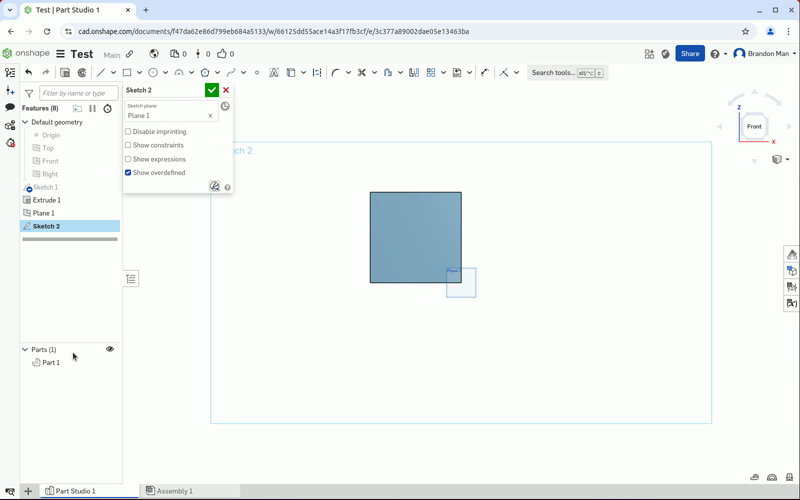
key(y)
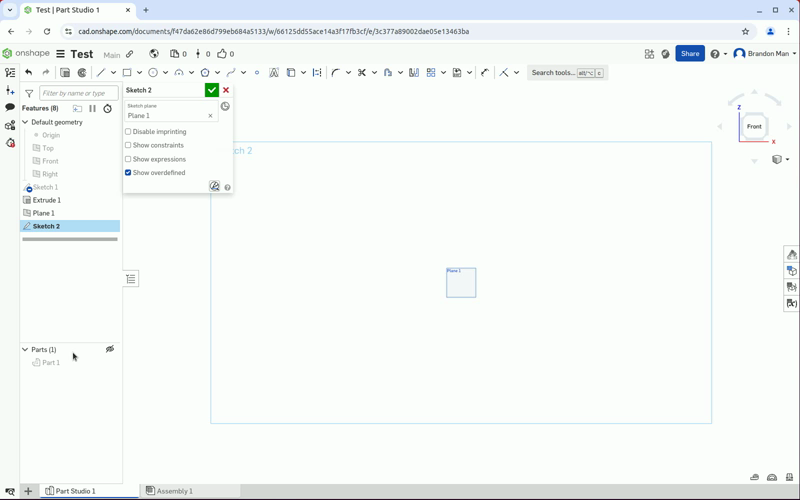
key(c)
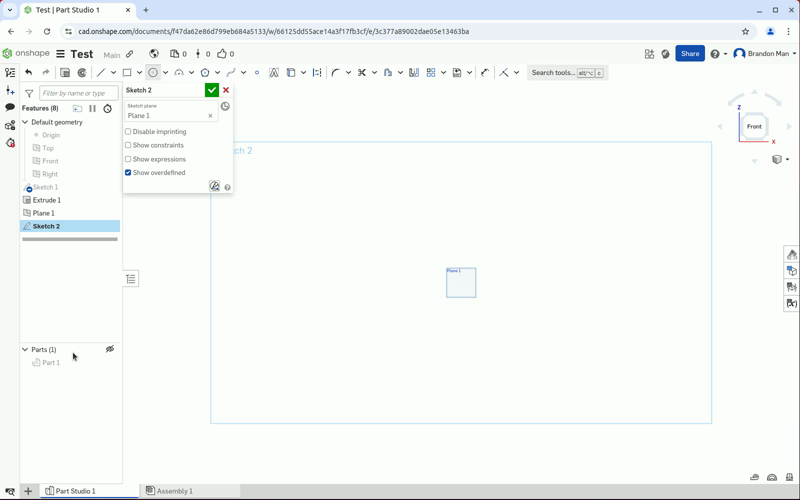
key_down(shift)
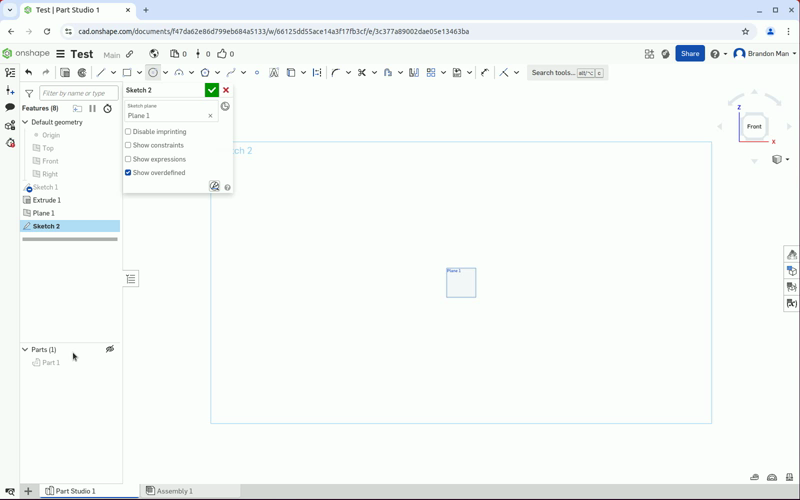
mouse_move(415, 238)
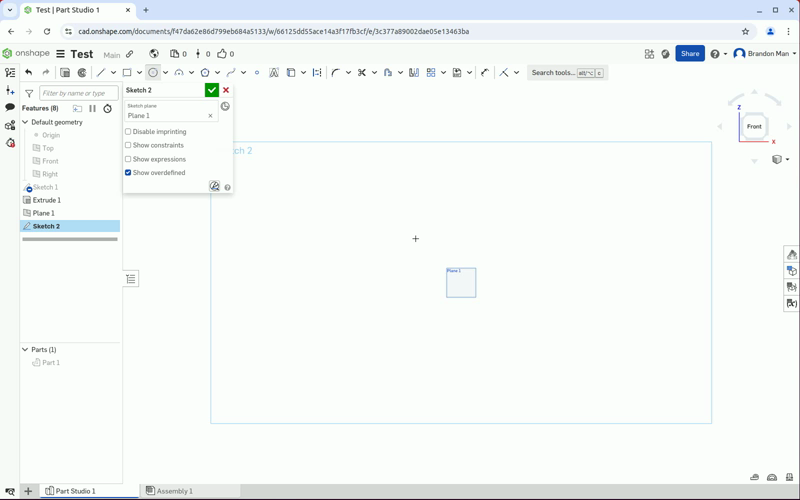
click(415, 238)
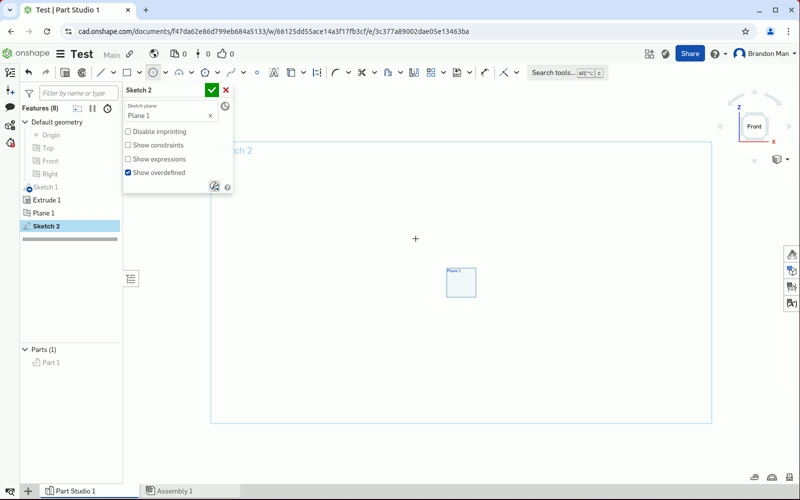
key_up(shift)
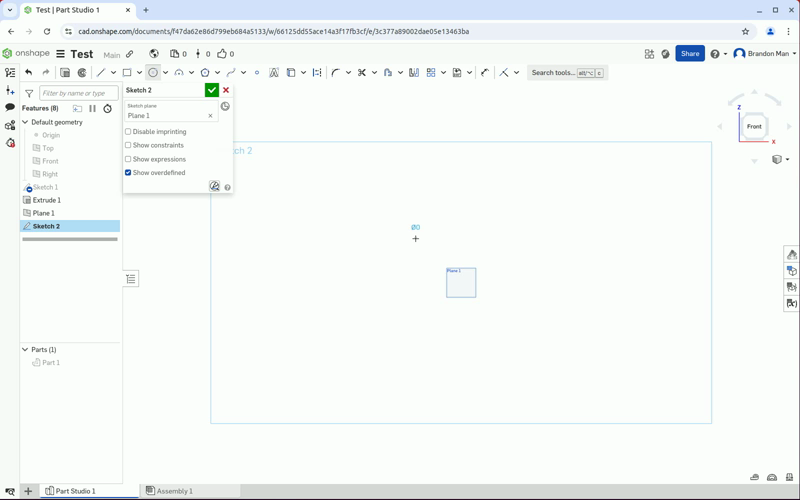
mouse_move(438, 238)
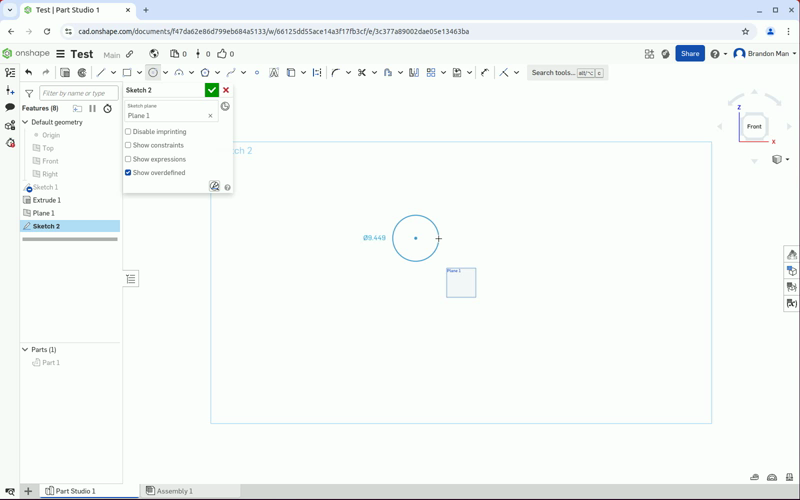
click(438, 238)
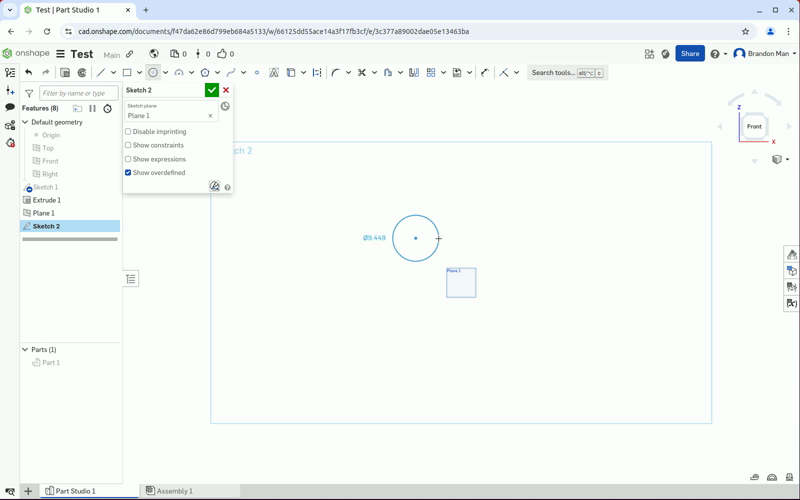
key(esc)
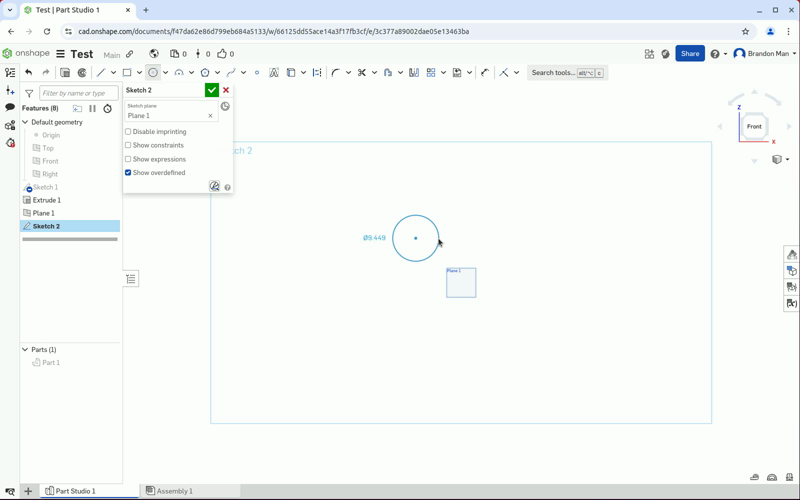
mouse_move(435, 233)
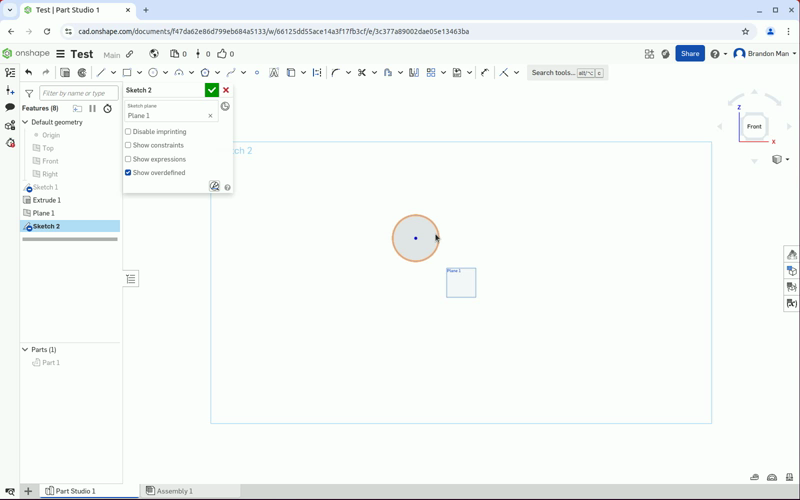
scroll(6)
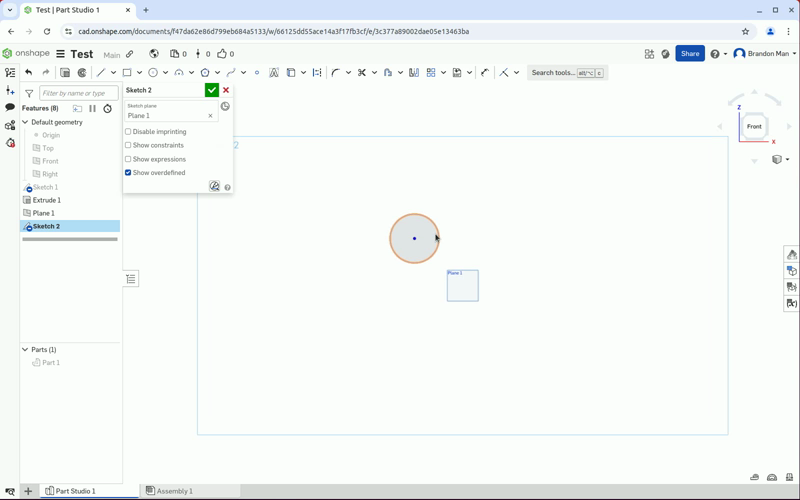
scroll(6)
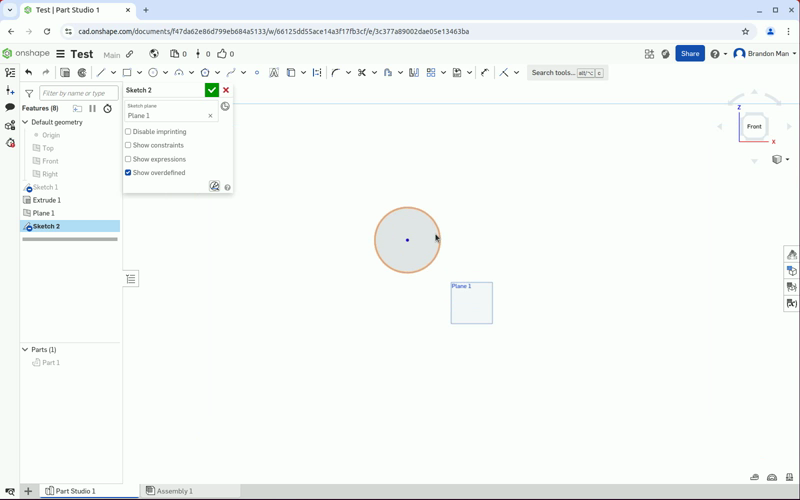
scroll(6)
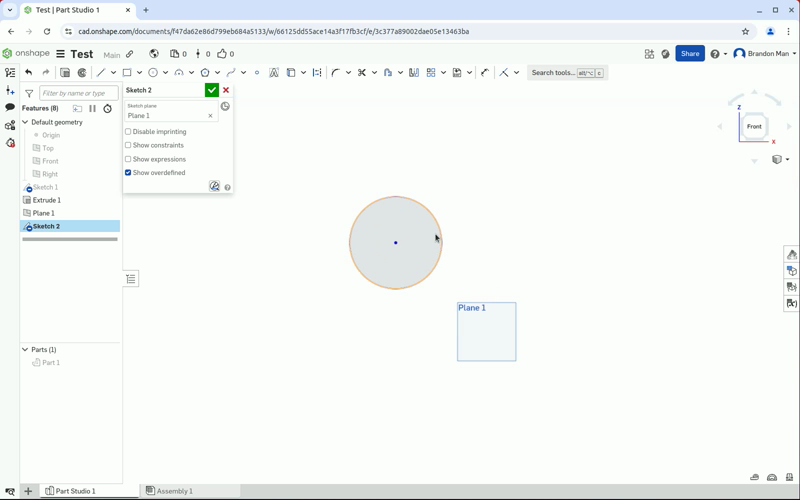
scroll(6)
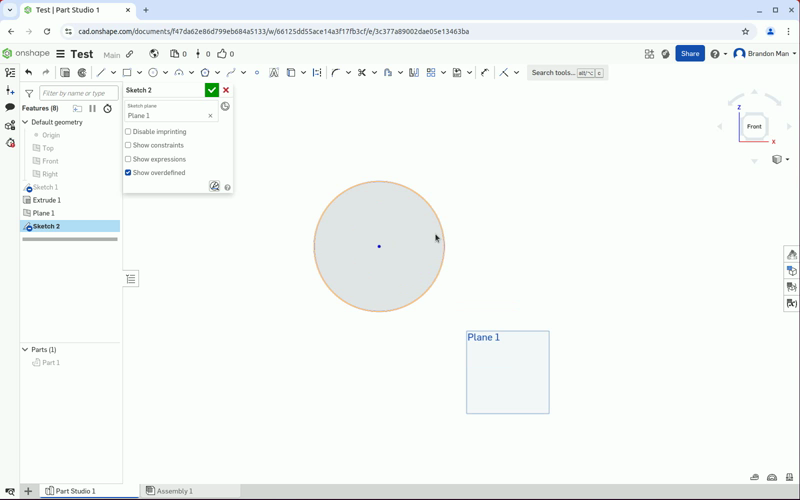
scroll(6)
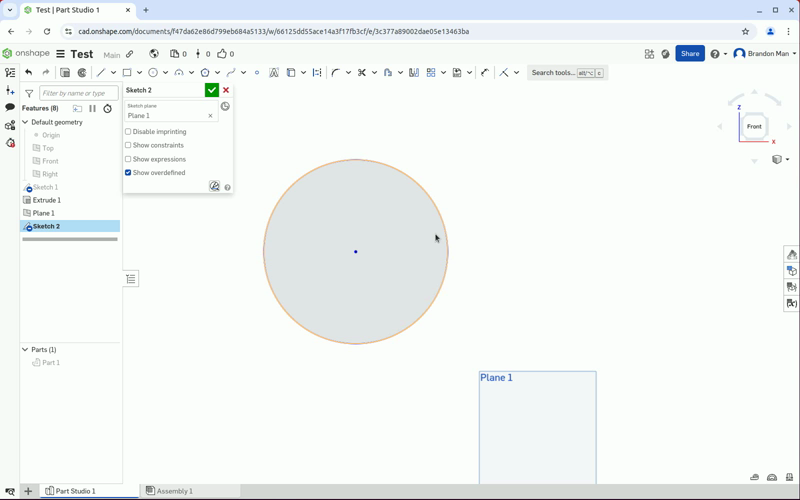
scroll(6)
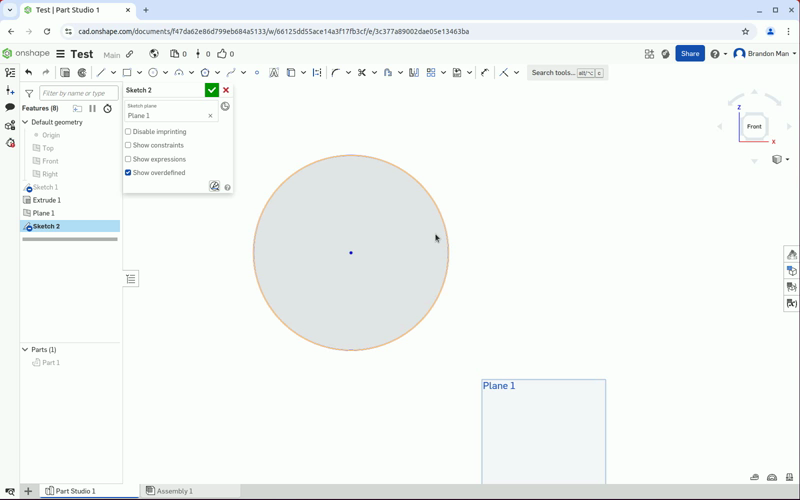
scroll(6)
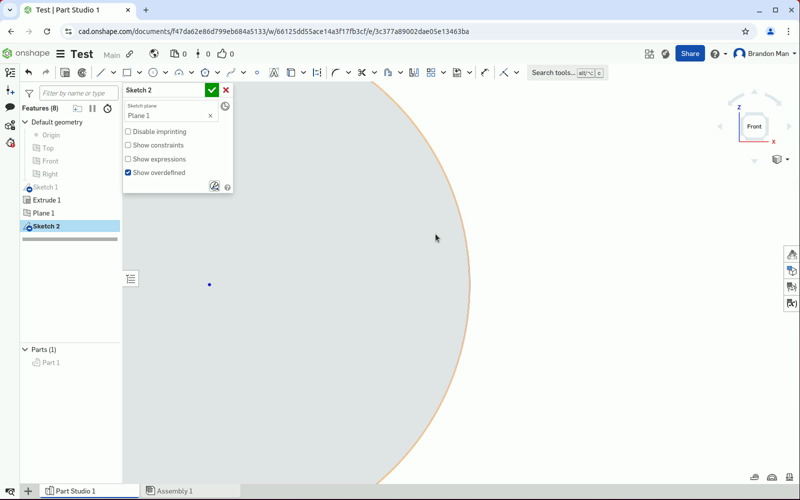
click(435, 233)
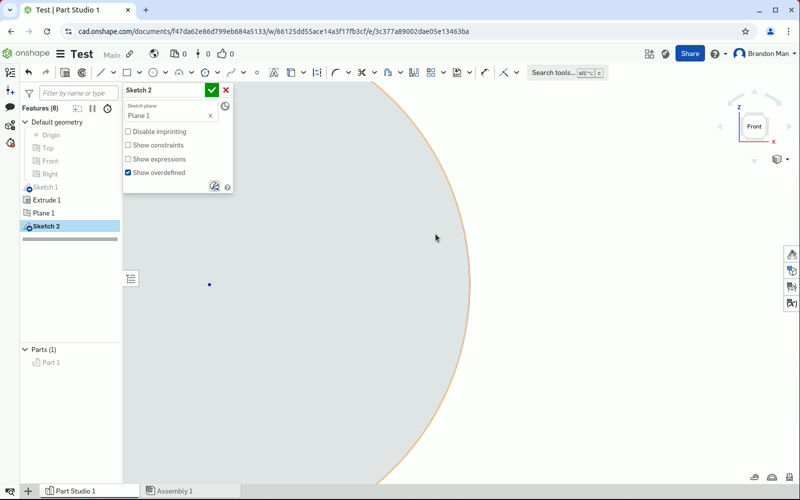
scroll(-6)
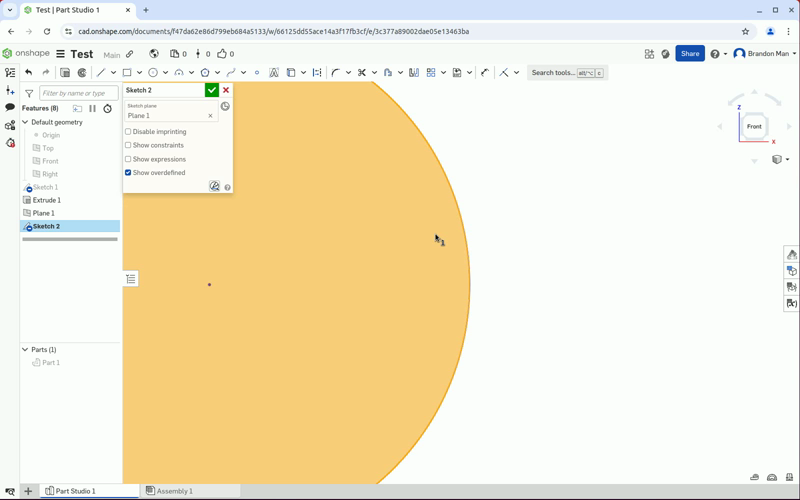
scroll(-6)
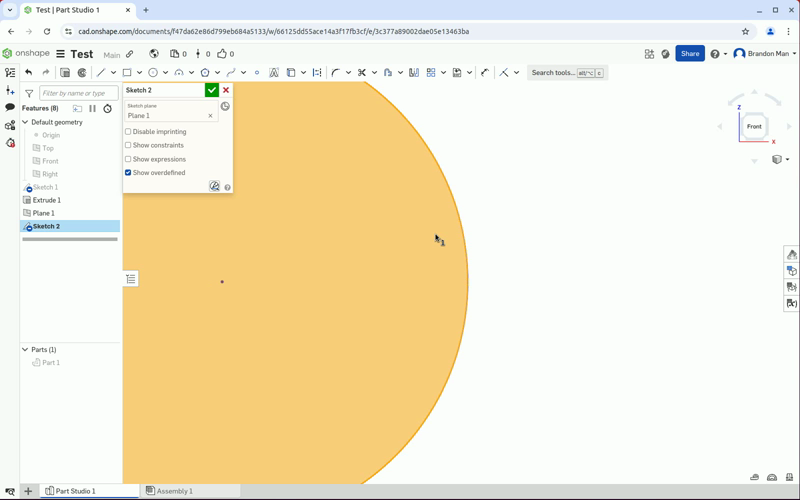
scroll(-6)
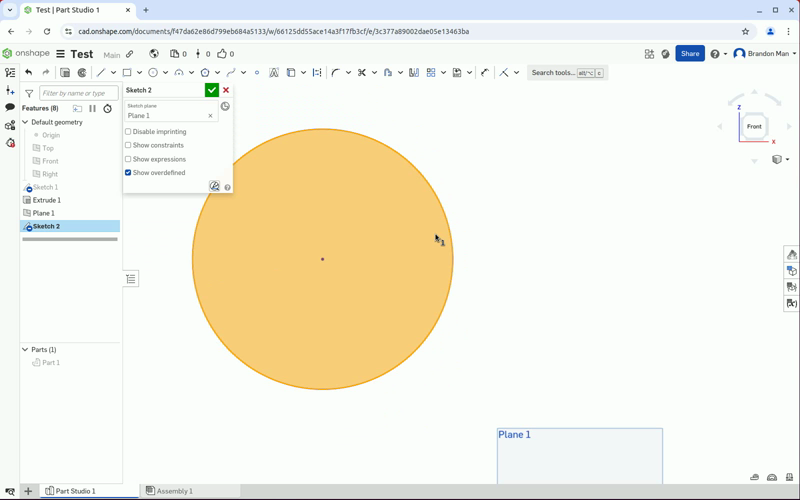
scroll(-6)
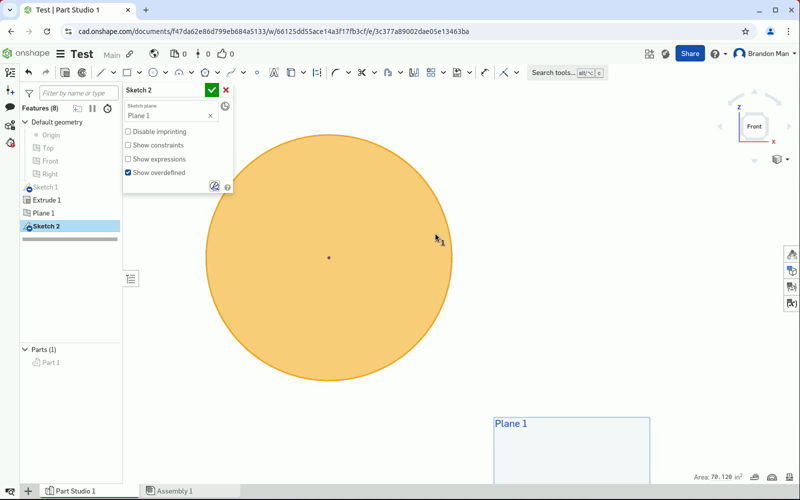
scroll(-6)
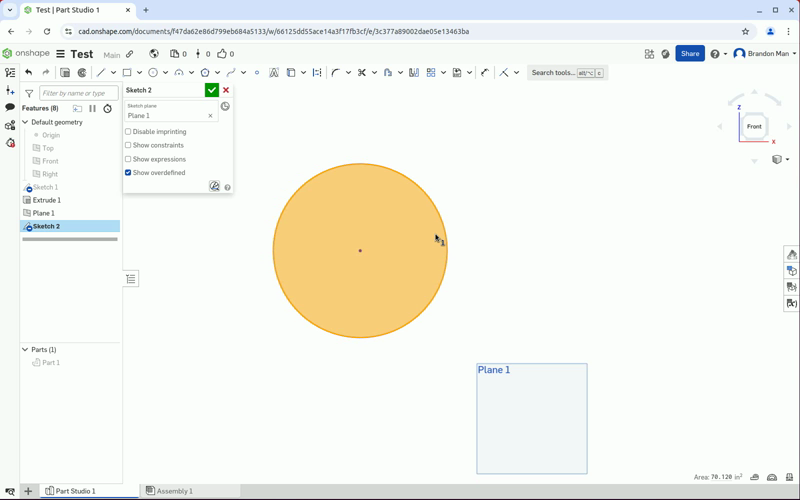
scroll(-6)
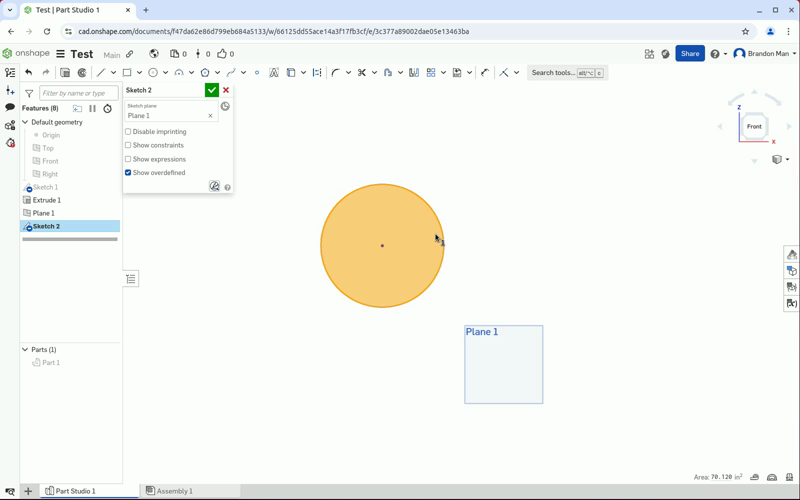
scroll(-6)
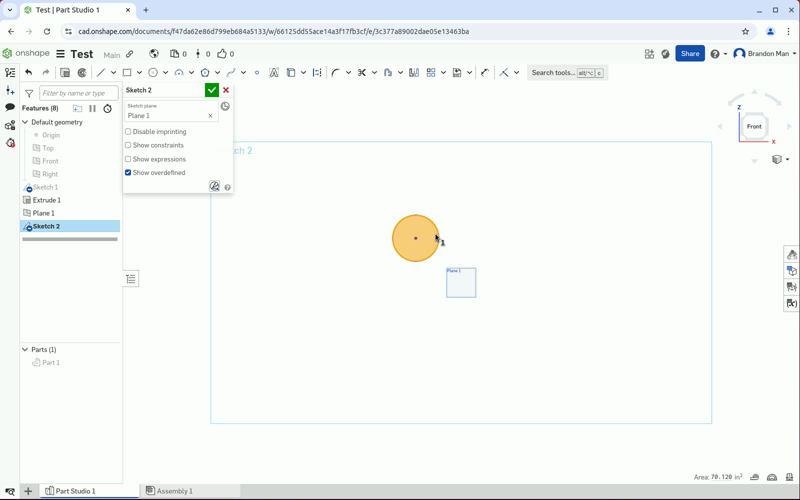
mouse_move(73, 352)
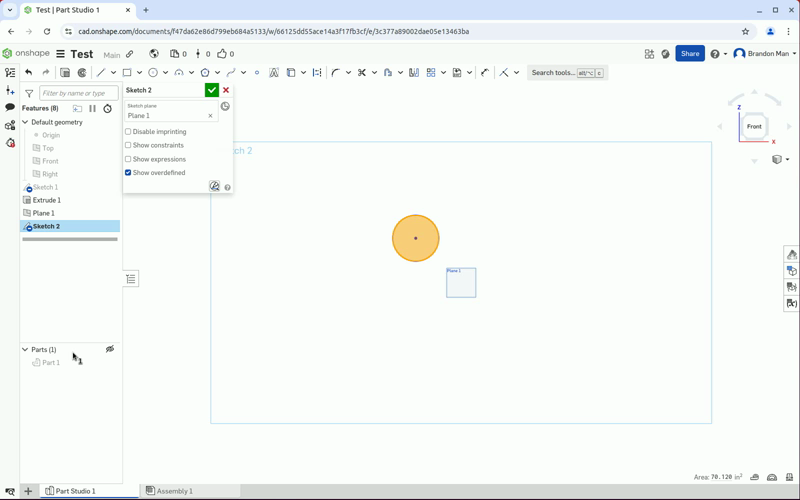
key(shift+y)
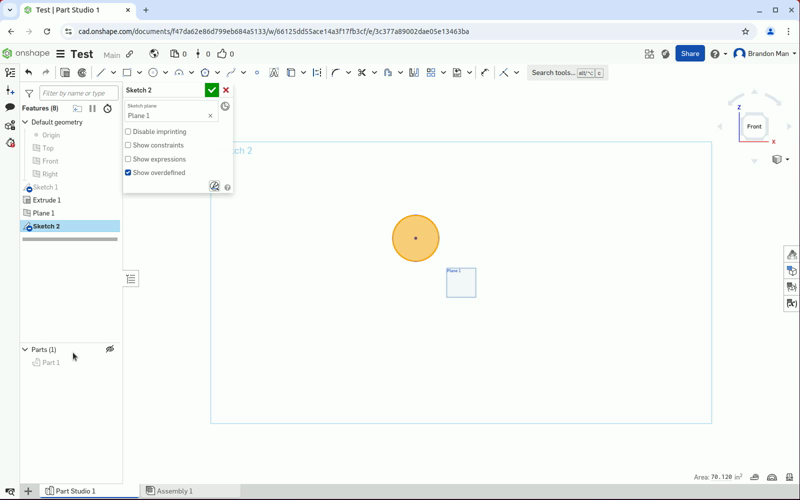
key(shift+e)
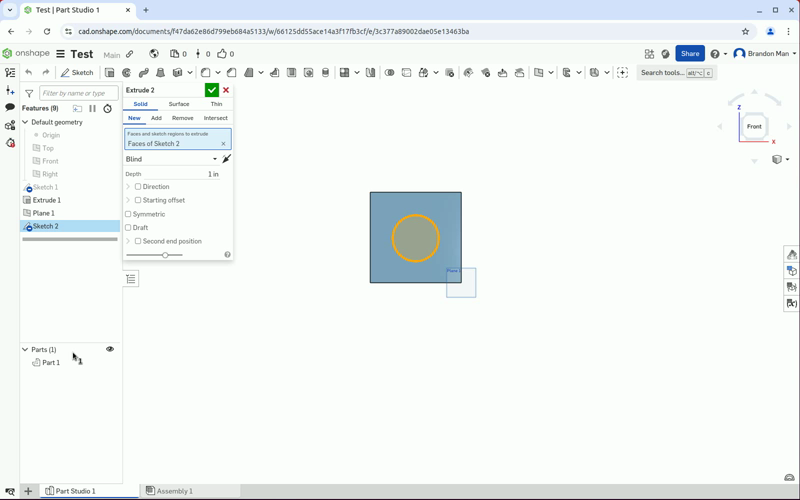
mouse_move(143, 106)
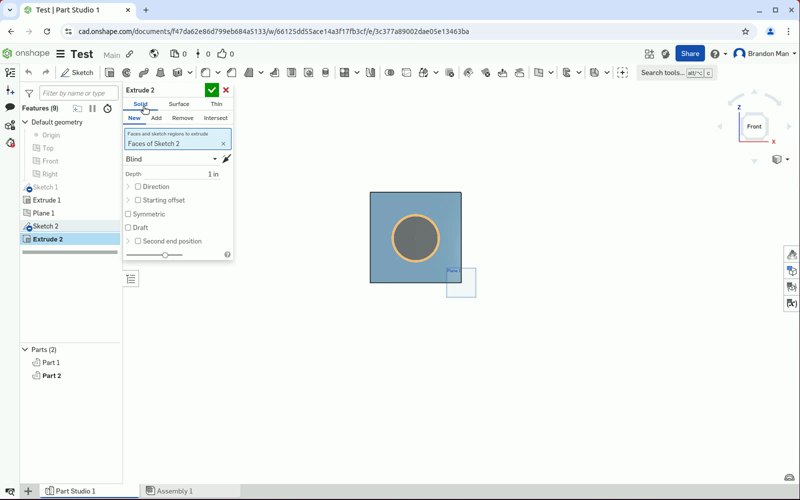
click(143, 106)
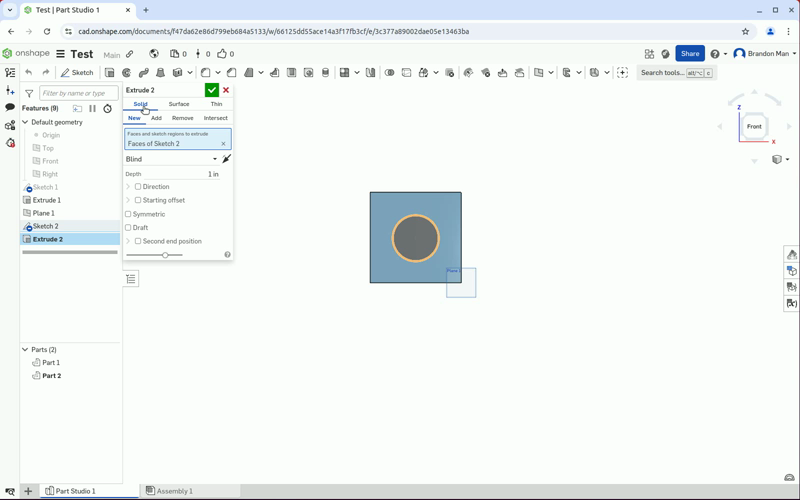
mouse_move(186, 120)
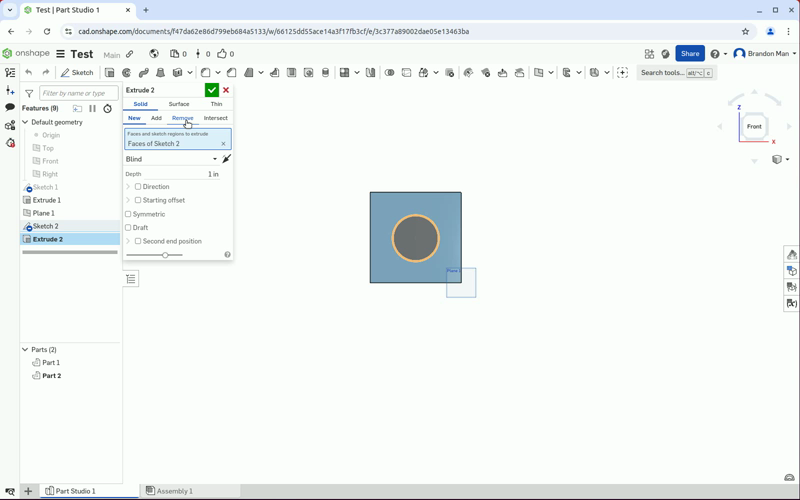
click(186, 120)
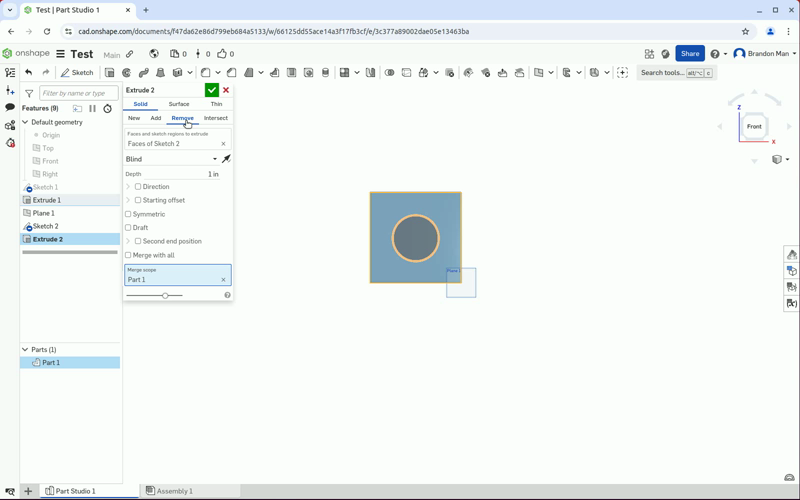
key(tab, 4)
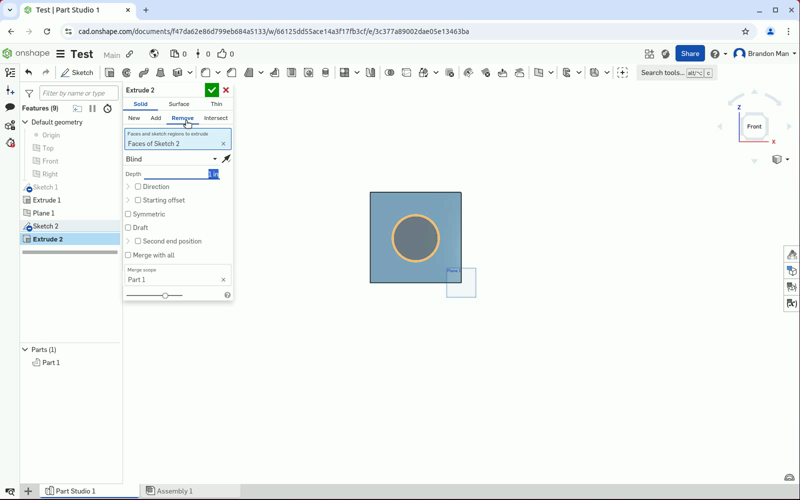
text(18.535)
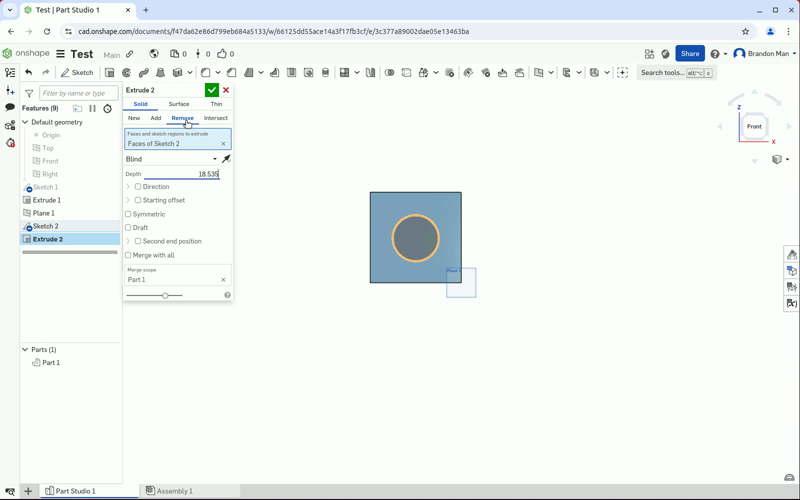
key(tab, 6)
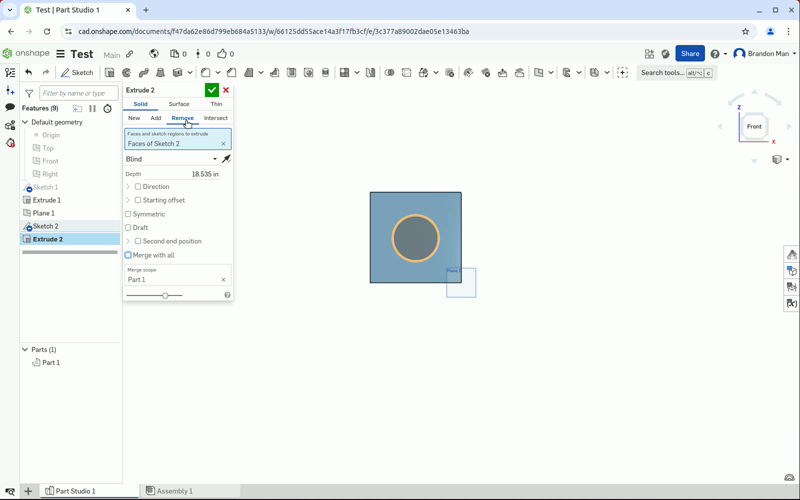
key(space)
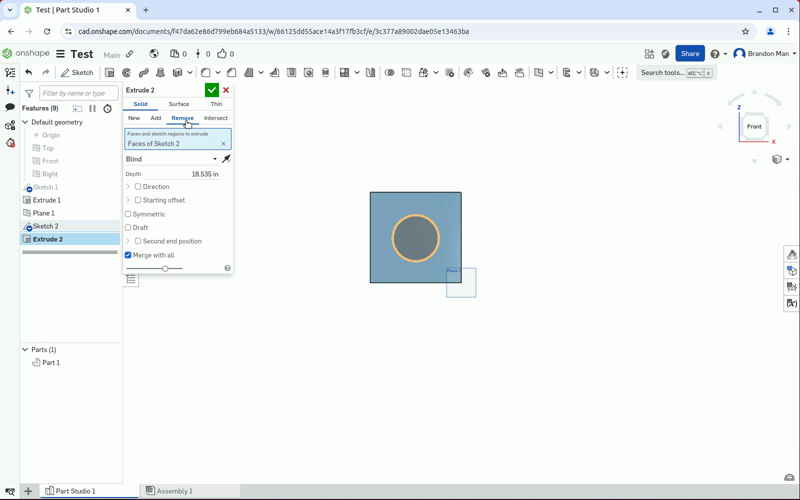
key(enter)
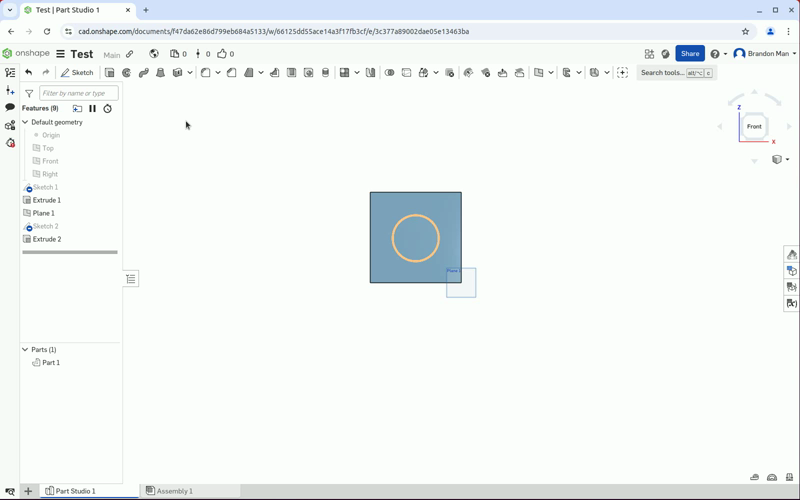
key(shift+h)
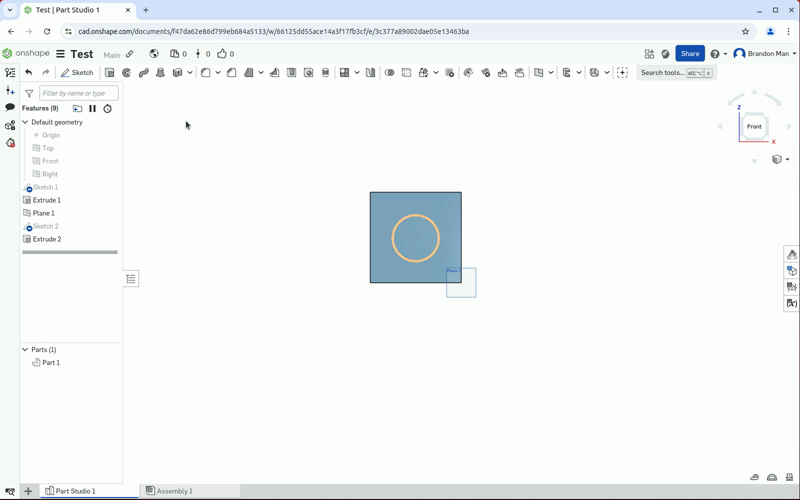
key(shift+h)
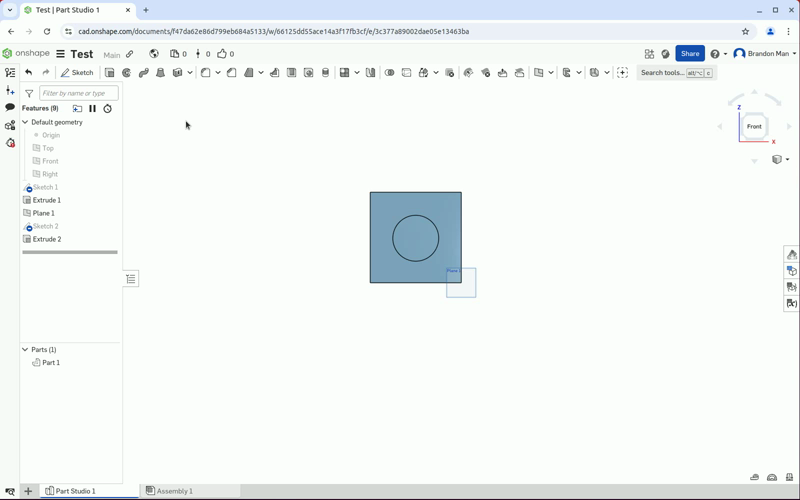
mouse_move(73, 189)
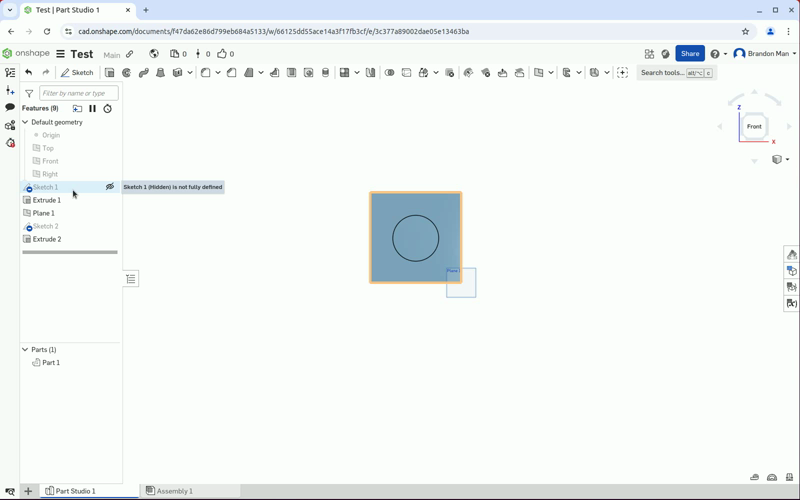
click(73, 189)
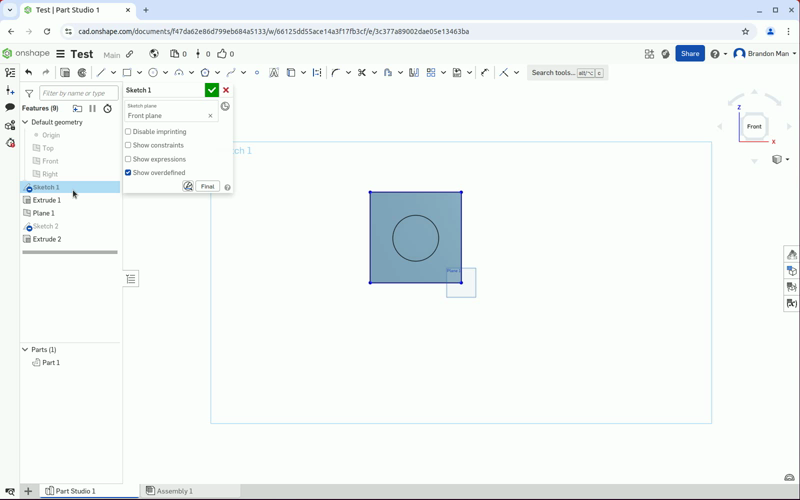
mouse_move(229, 92)
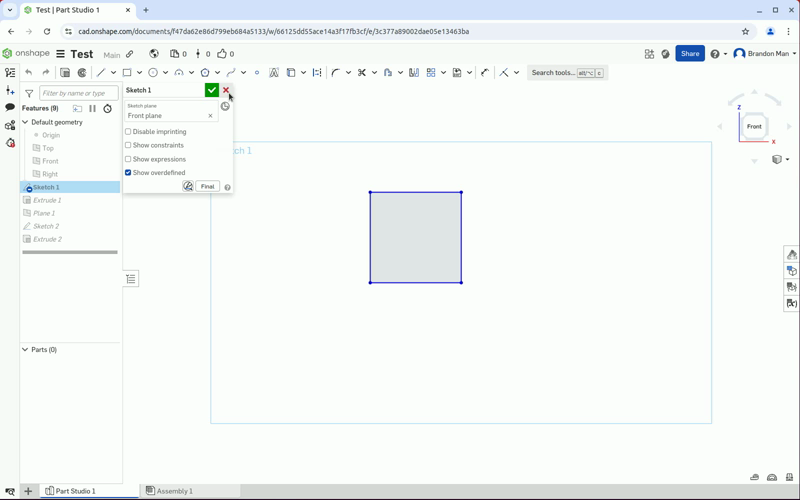
click(229, 92)
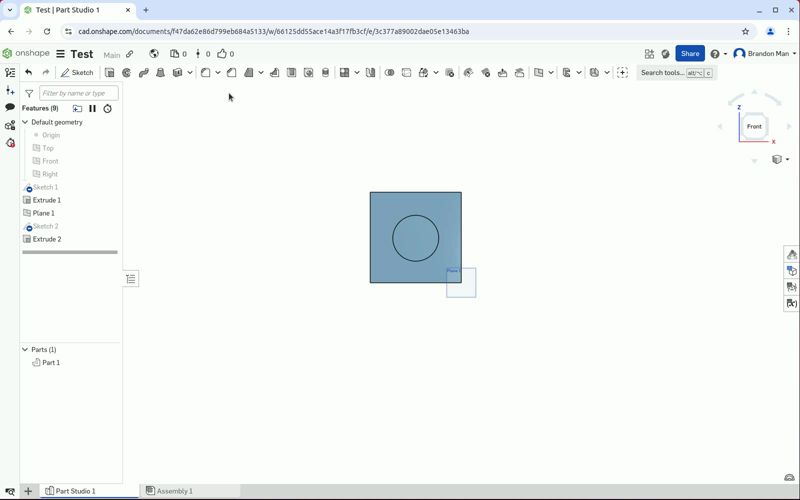
mouse_move(73, 352)
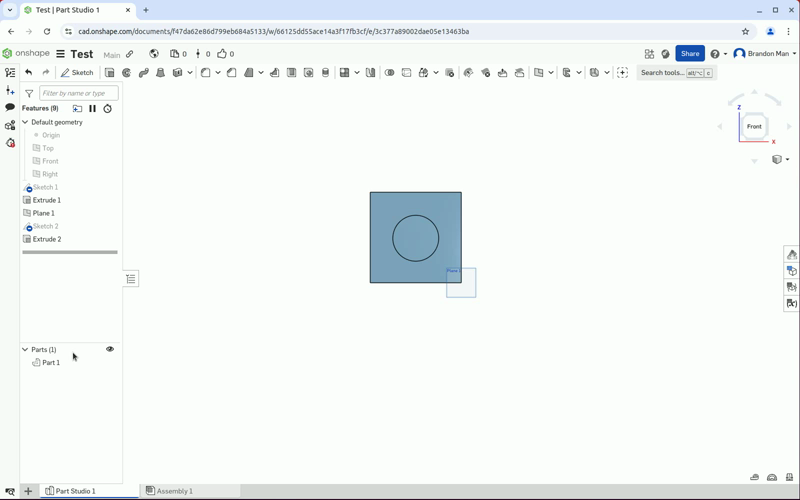
key(y)
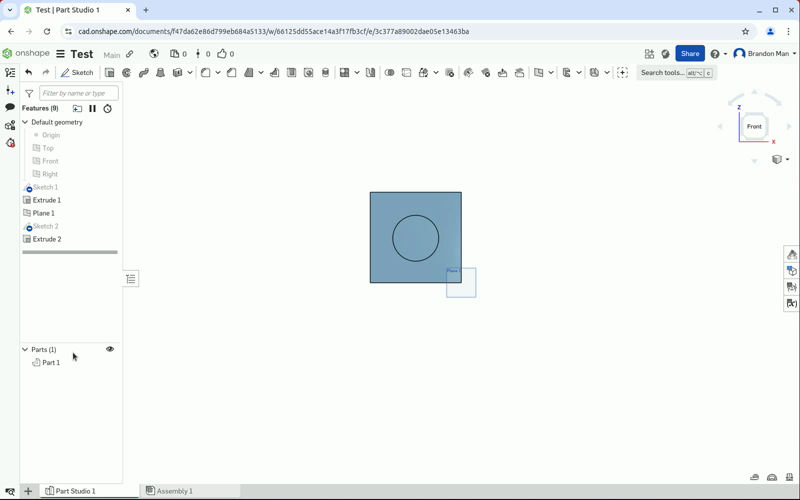
key(shift+p)
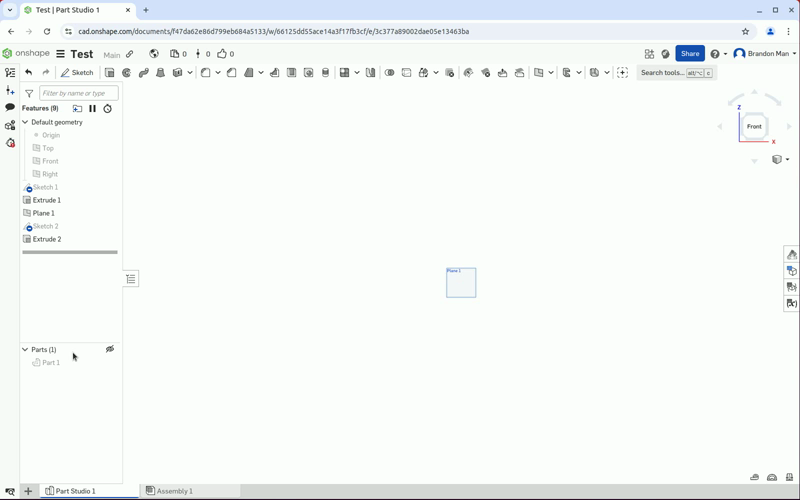
key(space)
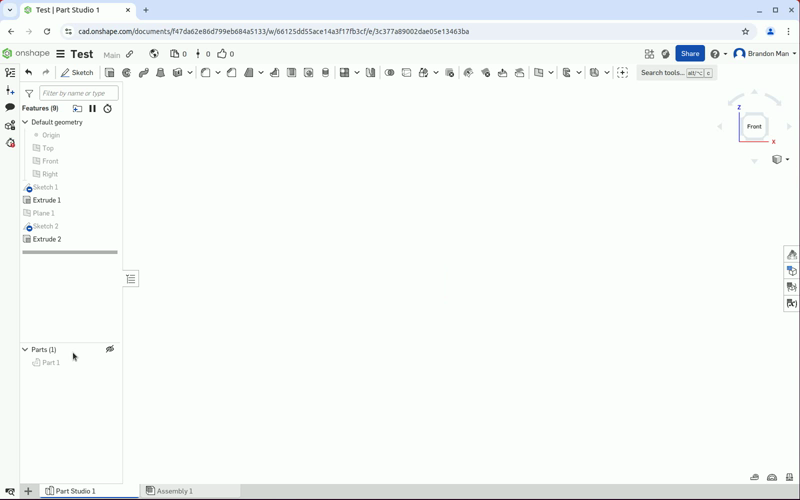
key_down(shift)
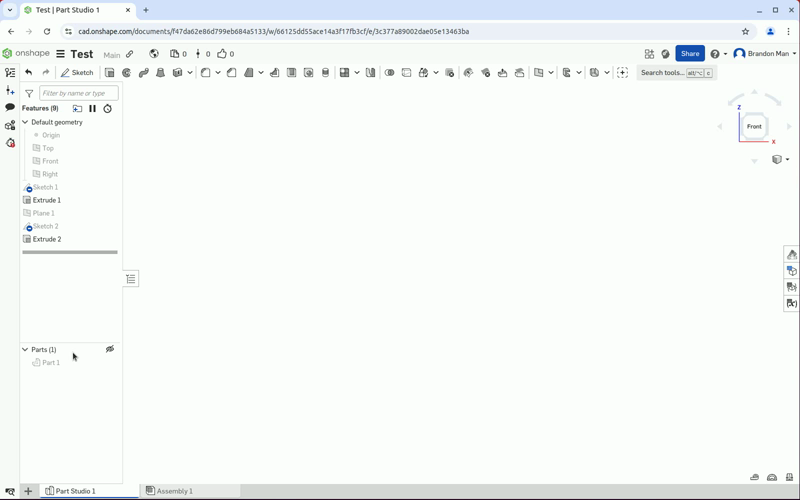
key(left)
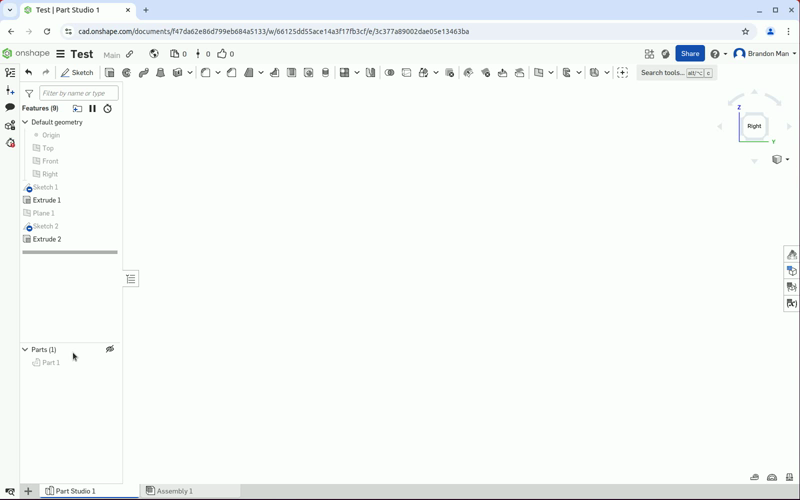
key_up(shift)
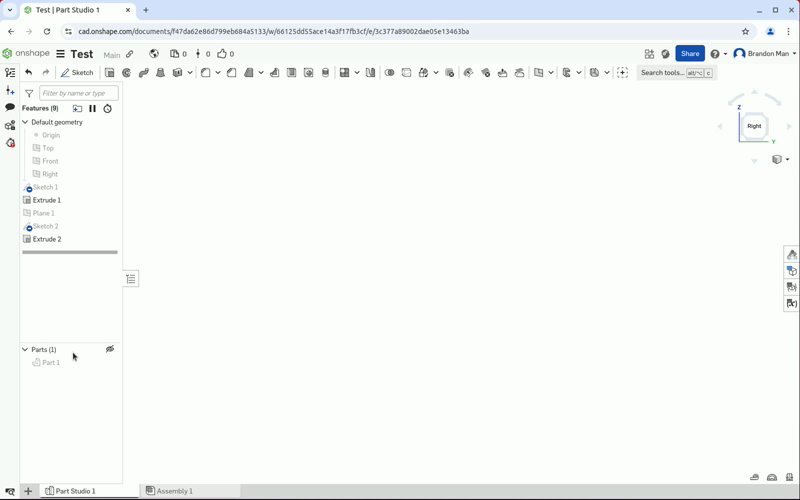
mouse_move(73, 352)
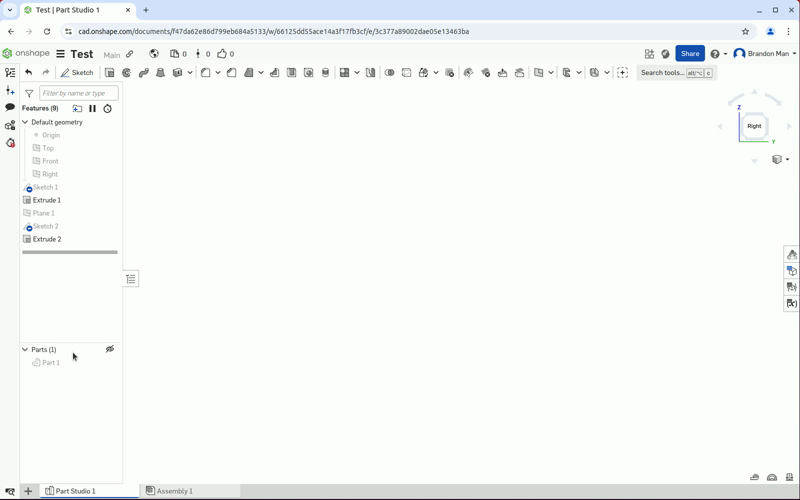
key(shift+y)
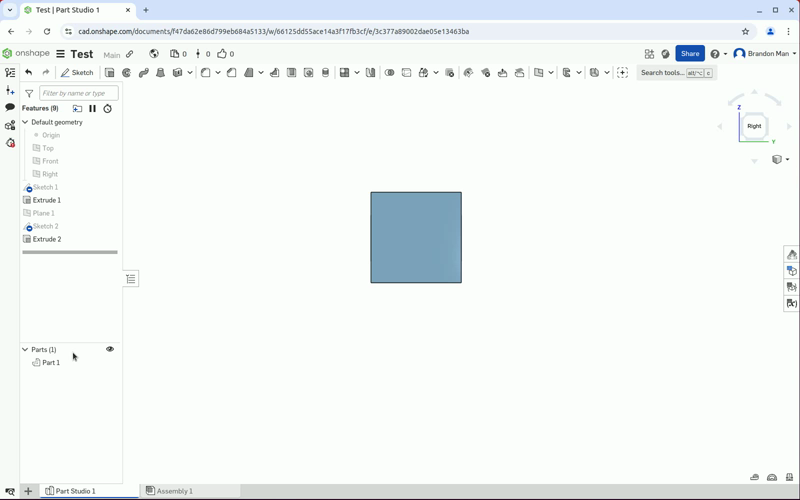
mouse_move(541, 75)
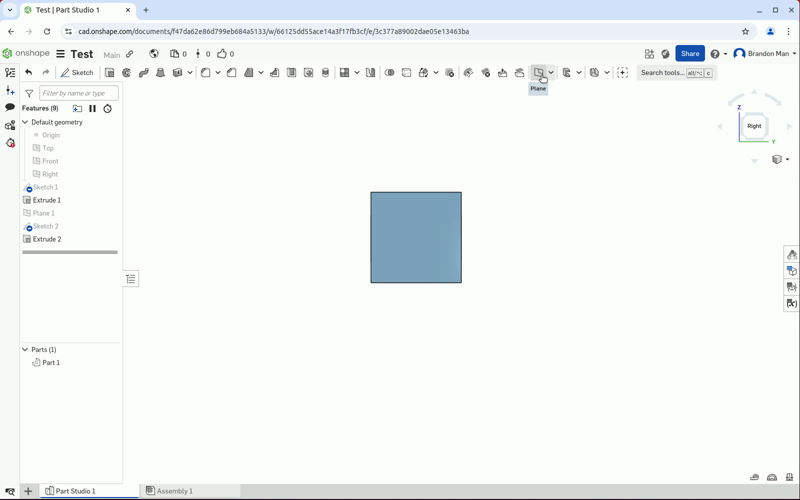
click(541, 75)
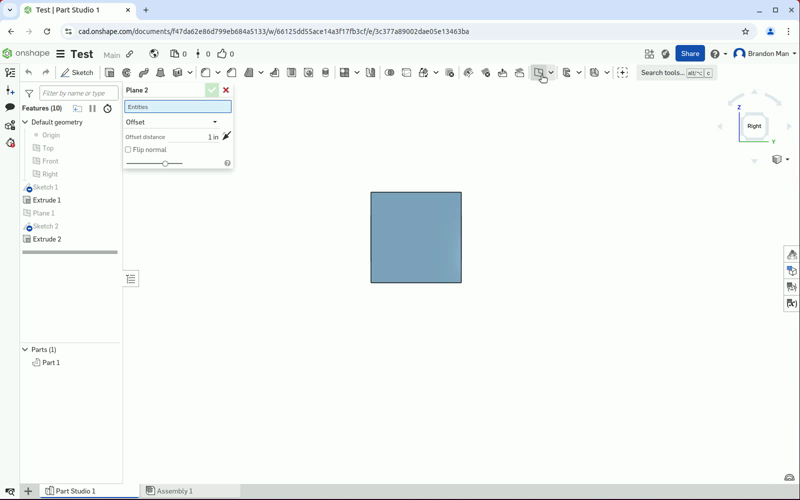
mouse_move(73, 176)
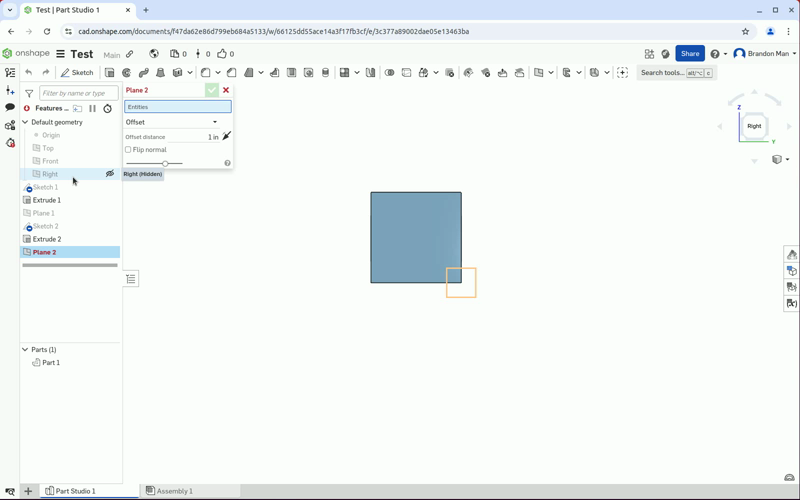
click(73, 176)
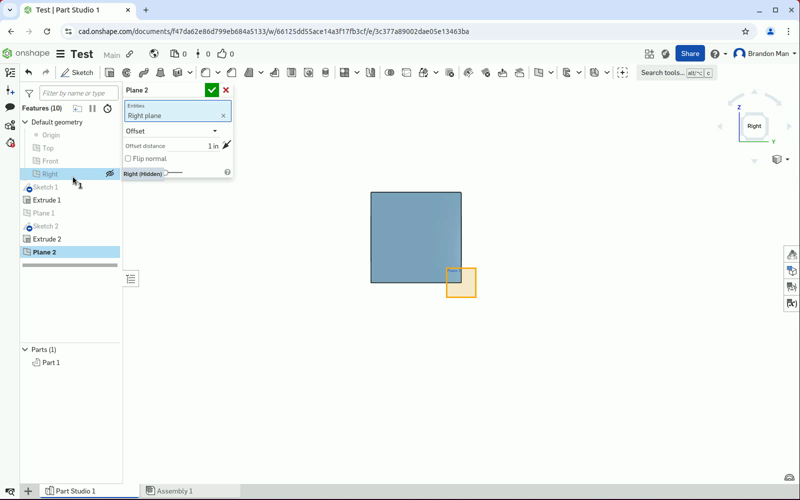
key(tab, 2)
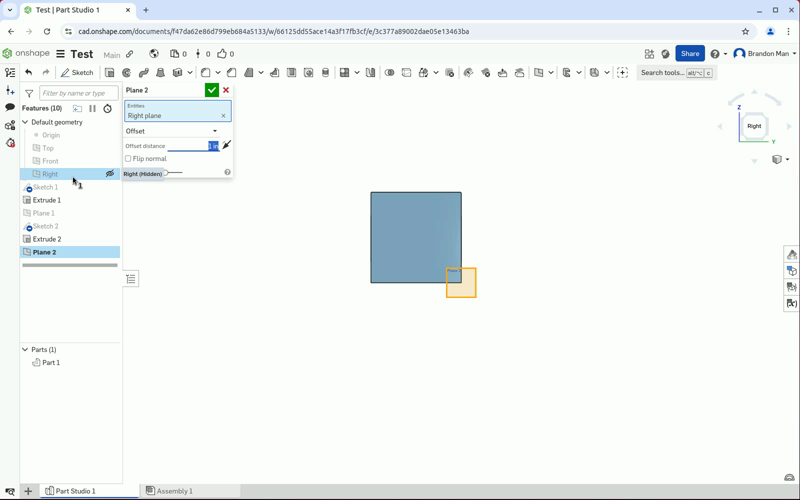
text(18.548)
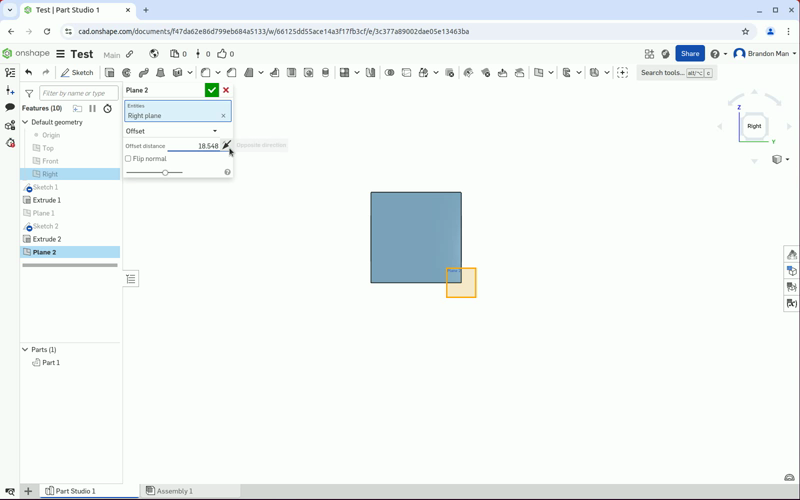
mouse_move(229, 147)
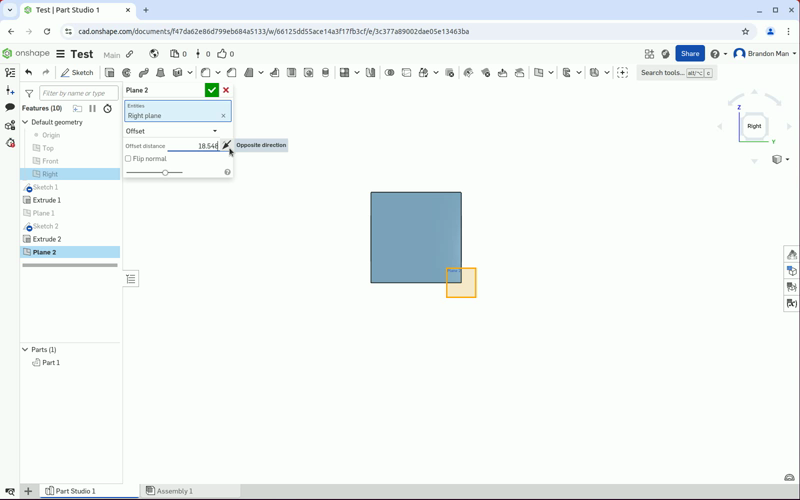
click(229, 147)
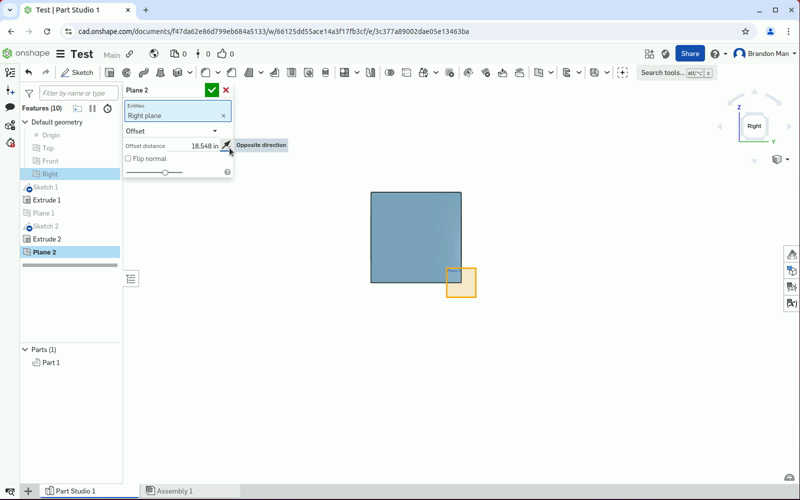
key(enter, 2)
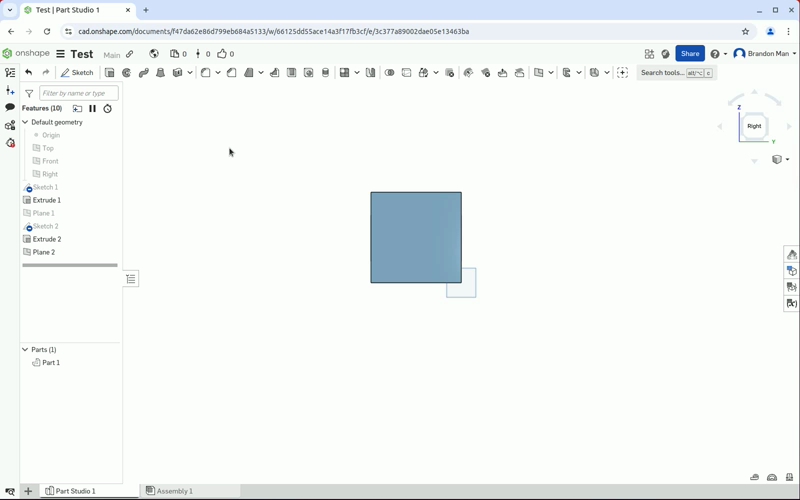
key(shift+s)
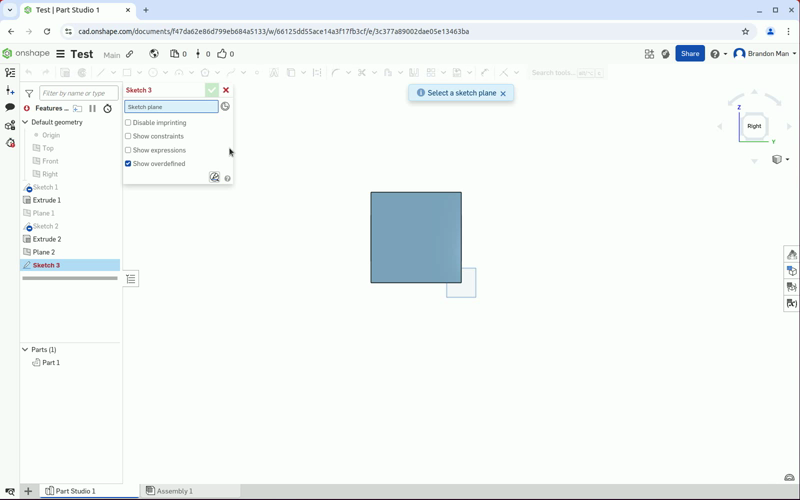
mouse_move(73, 254)
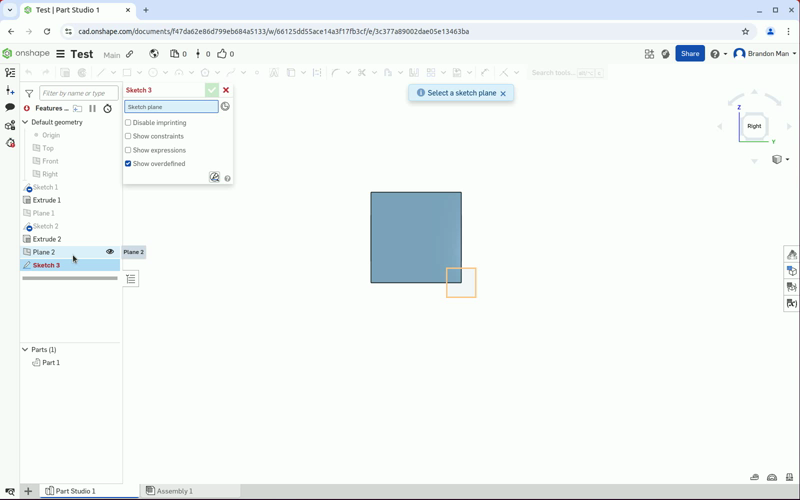
click(73, 254)
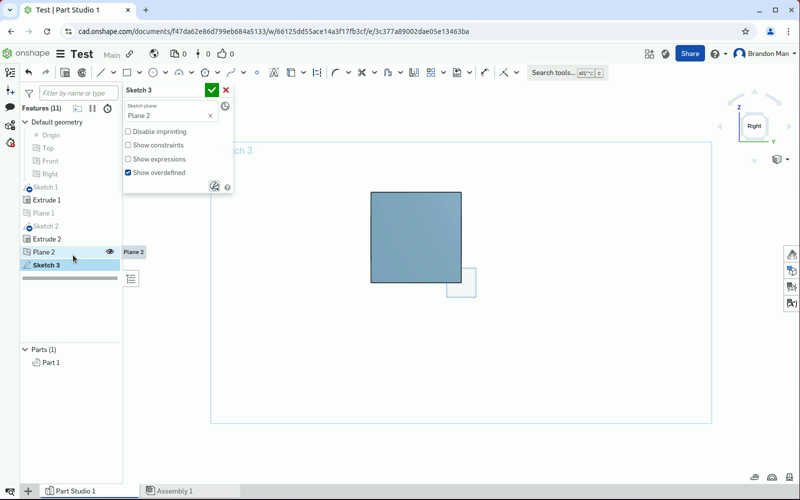
mouse_move(73, 352)
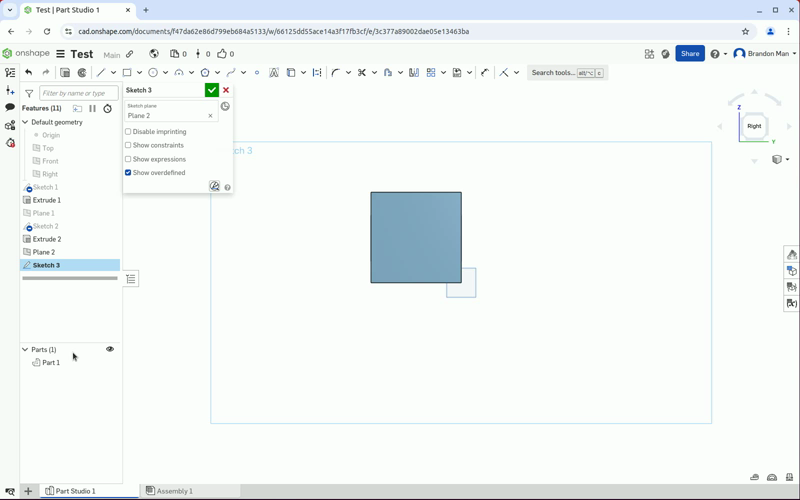
key(y)
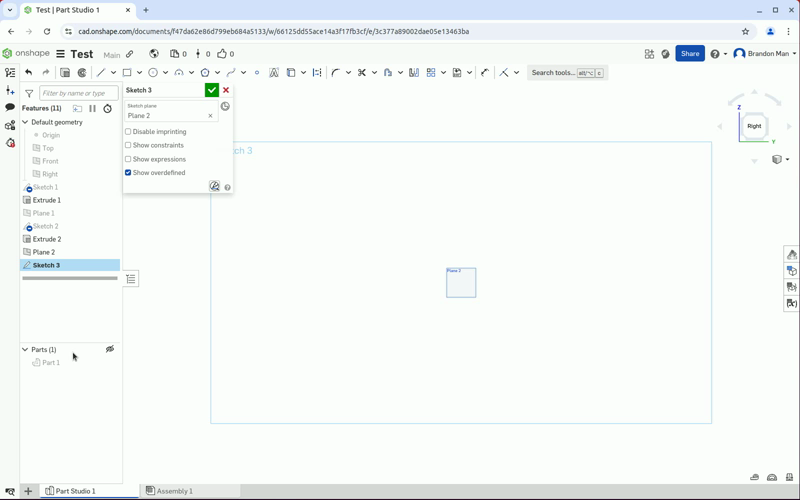
key(l)
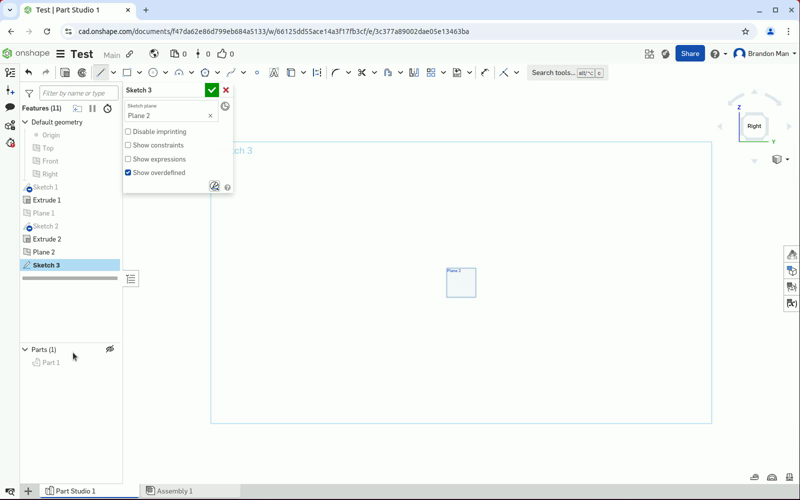
key_down(shift)
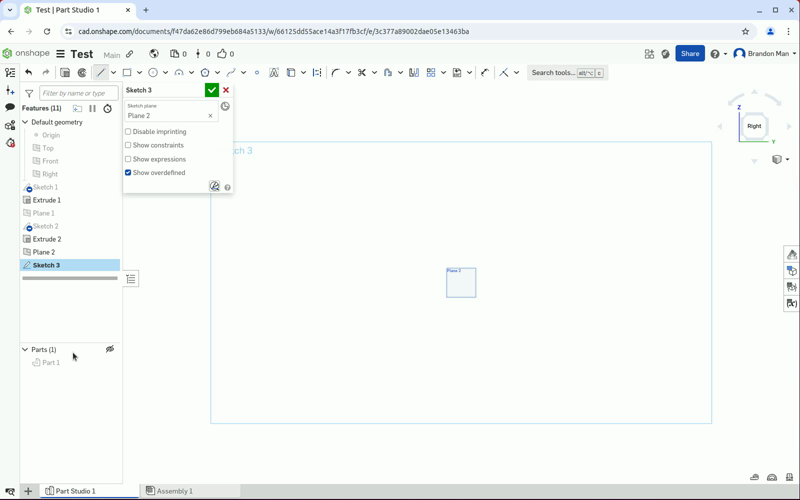
mouse_move(392, 260)
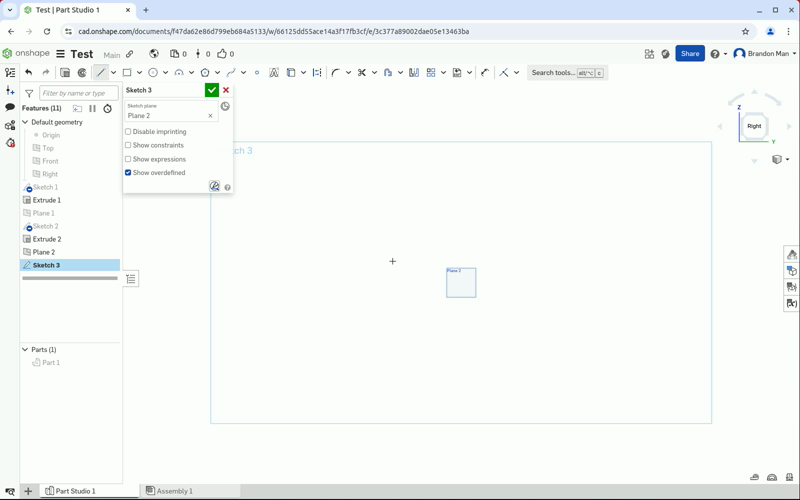
click(392, 260)
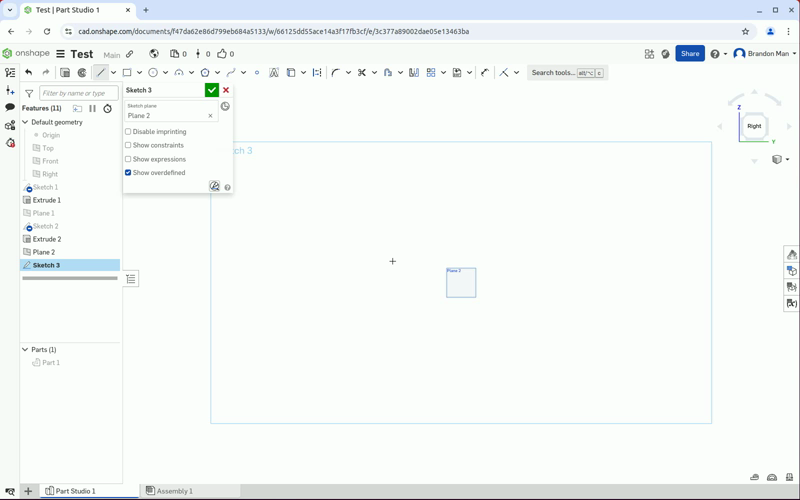
key_up(shift)
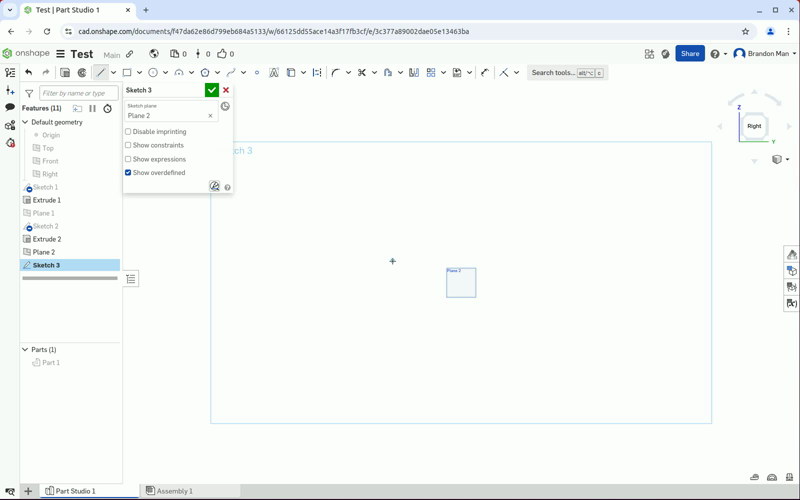
key_down(shift)
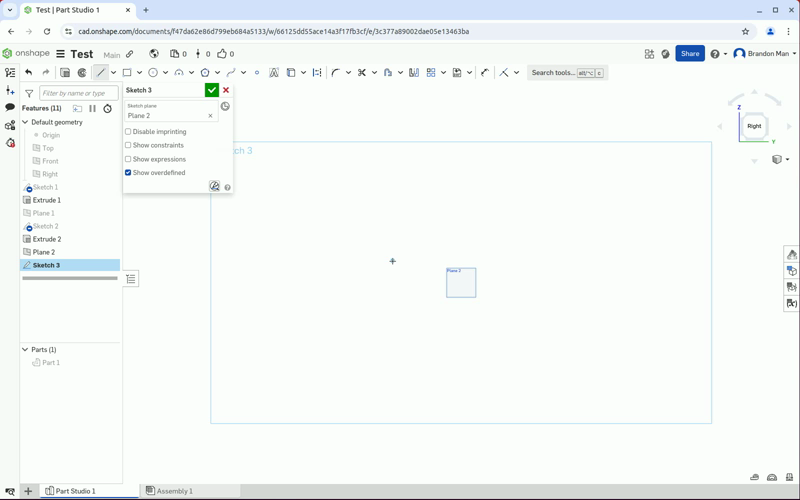
mouse_move(422, 260)
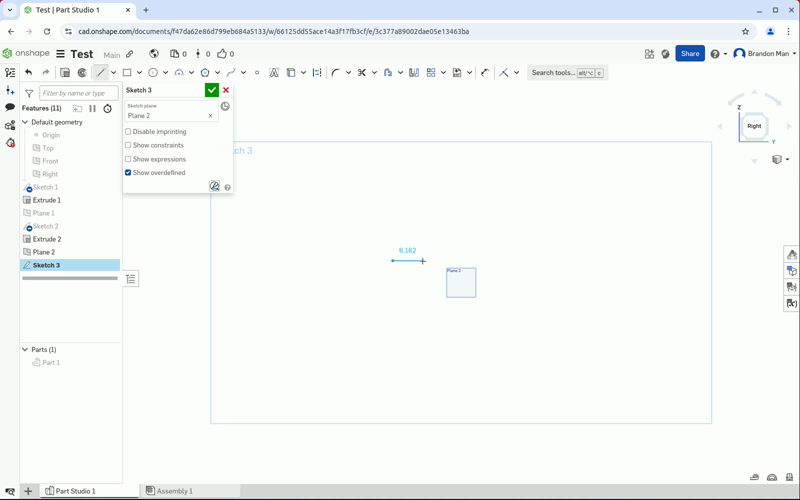
mouse_move(437, 260)
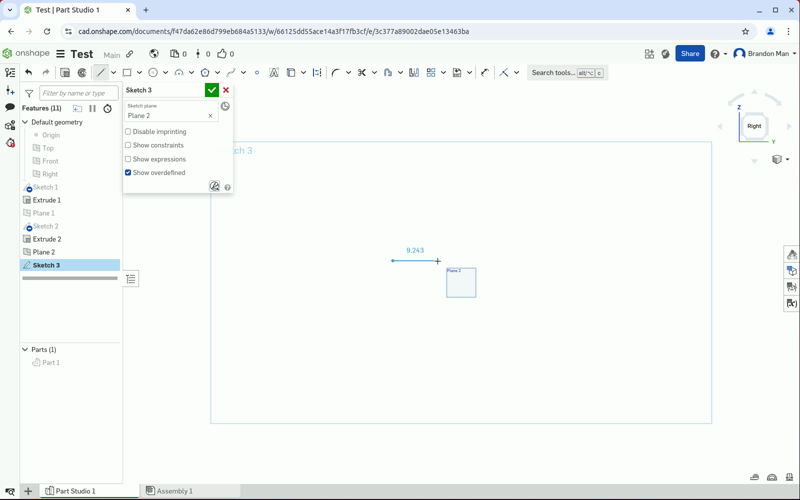
click(437, 260)
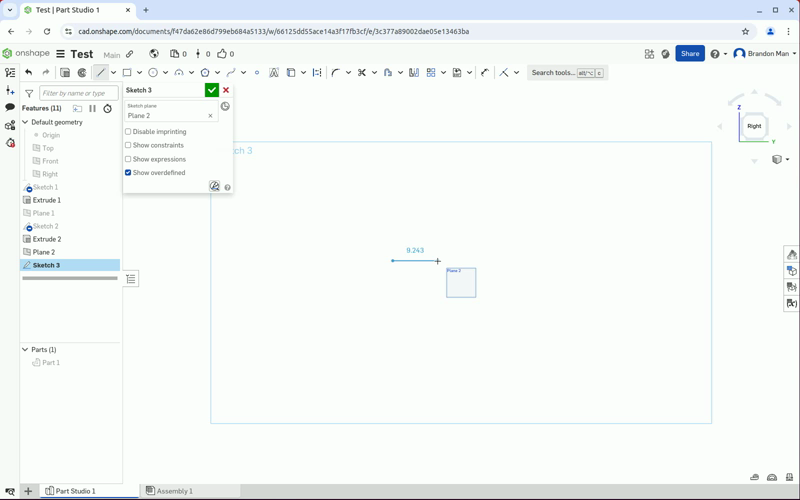
key_up(shift)
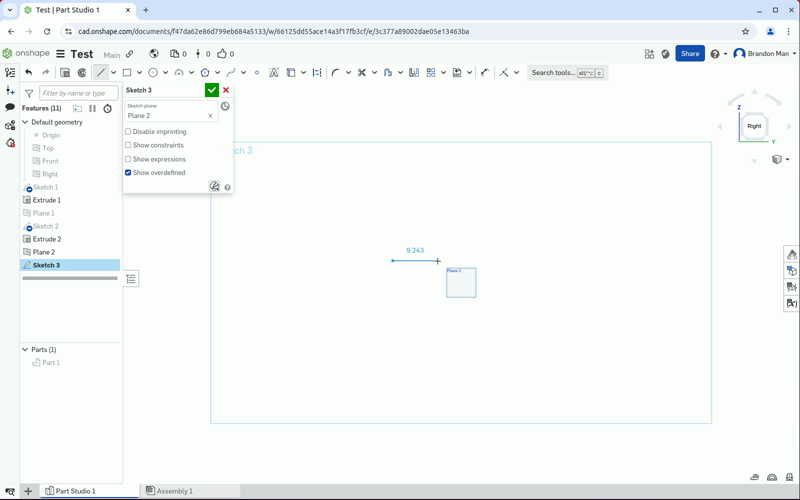
key_down(shift)
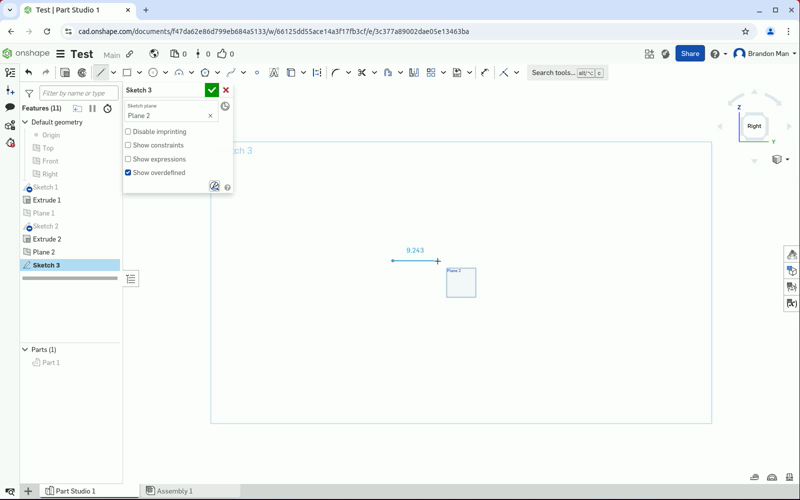
mouse_move(467, 260)
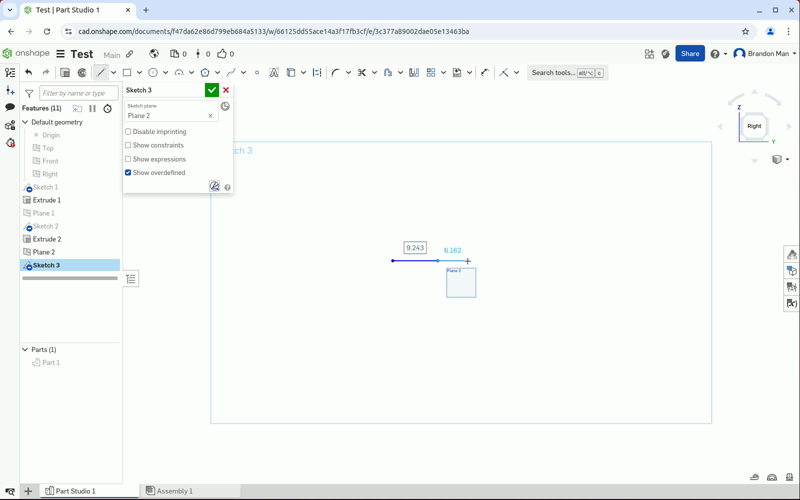
mouse_move(437, 215)
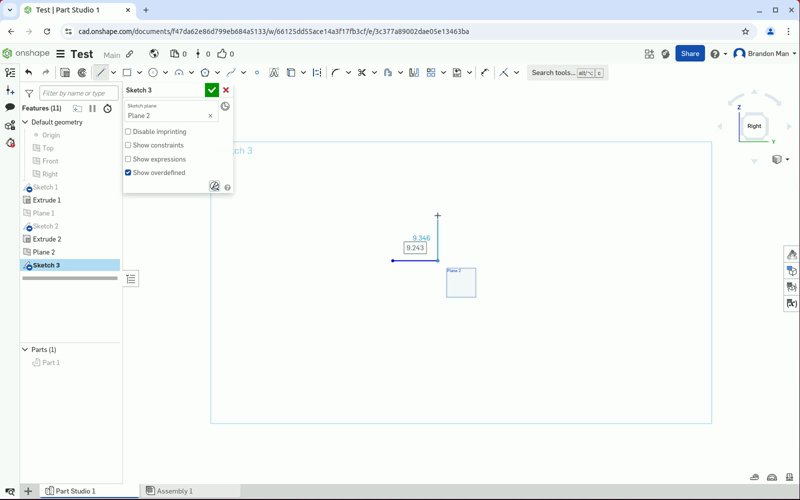
click(437, 215)
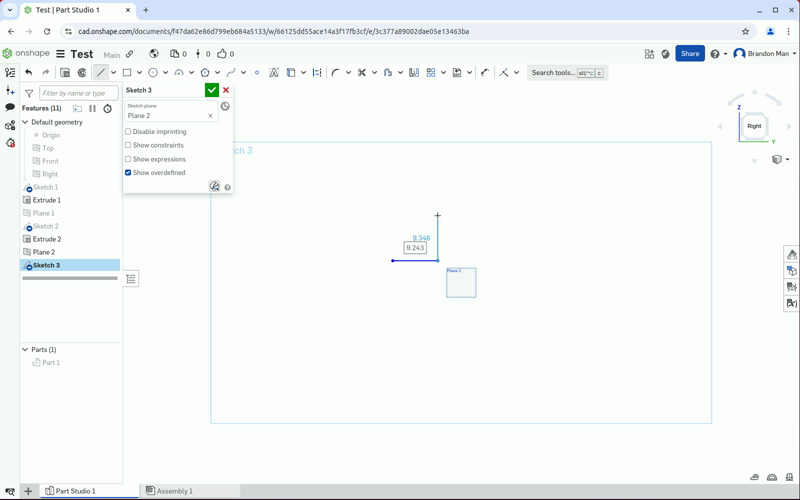
key_up(shift)
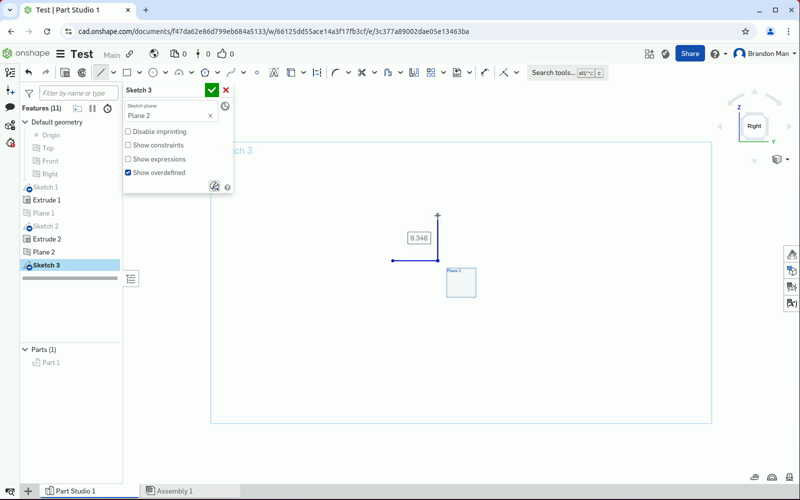
key_down(shift)
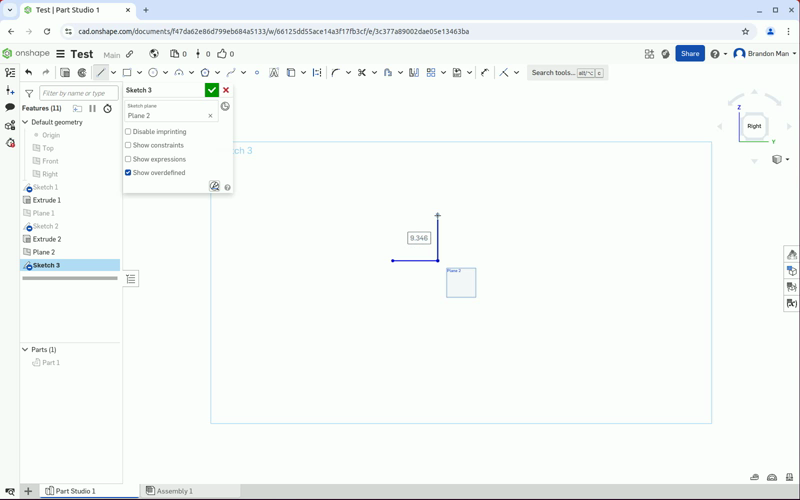
mouse_move(467, 215)
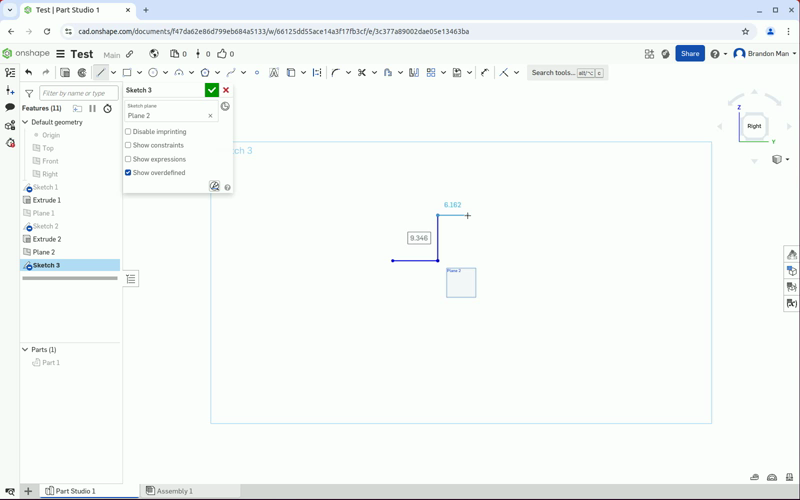
mouse_move(392, 215)
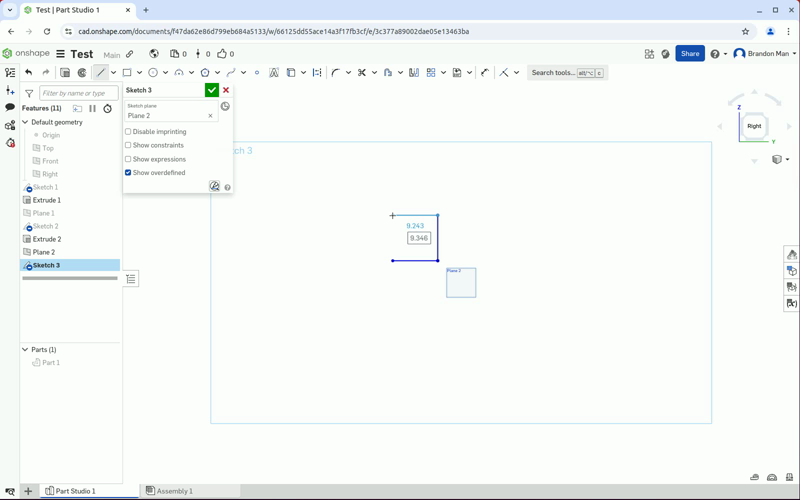
click(392, 215)
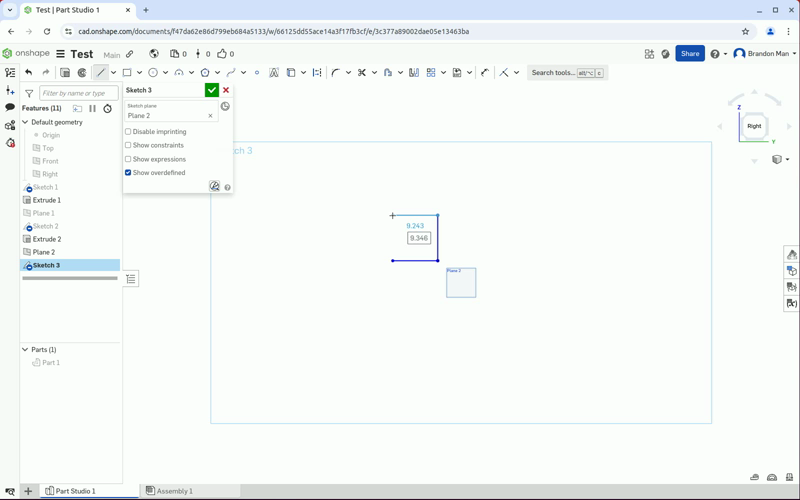
key_up(shift)
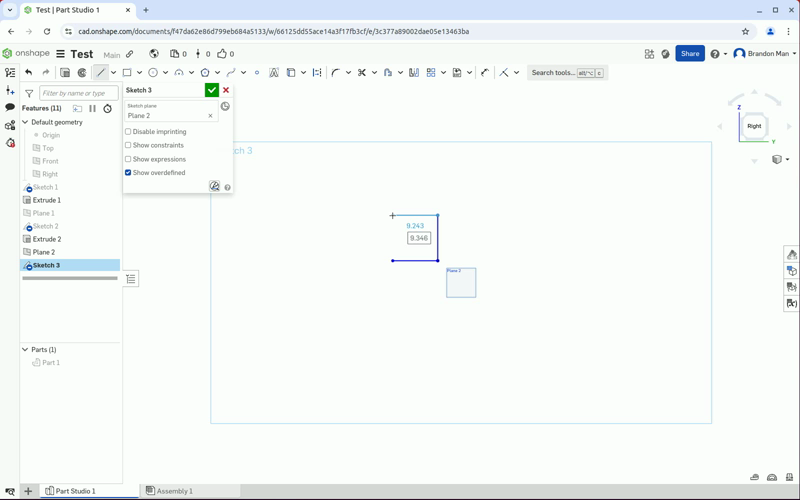
mouse_move(422, 215)
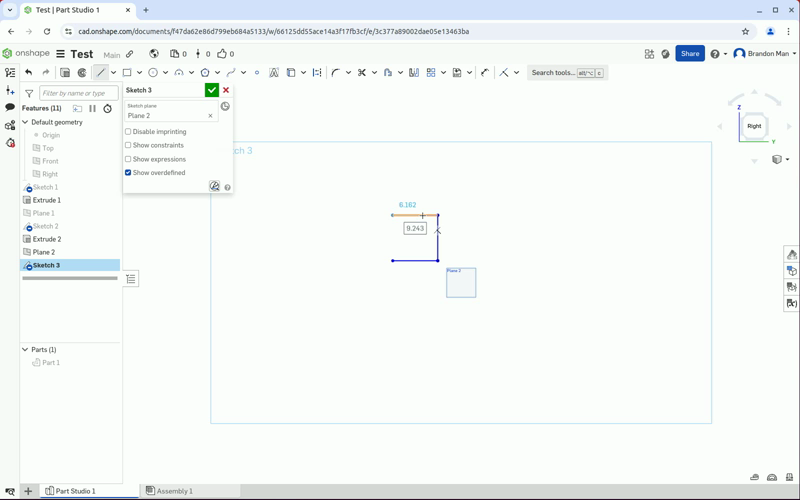
key_down(shift)
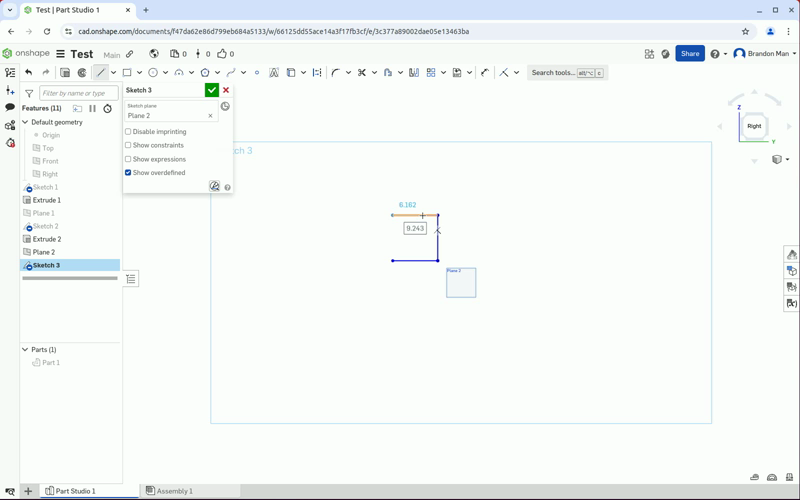
mouse_move(392, 260)
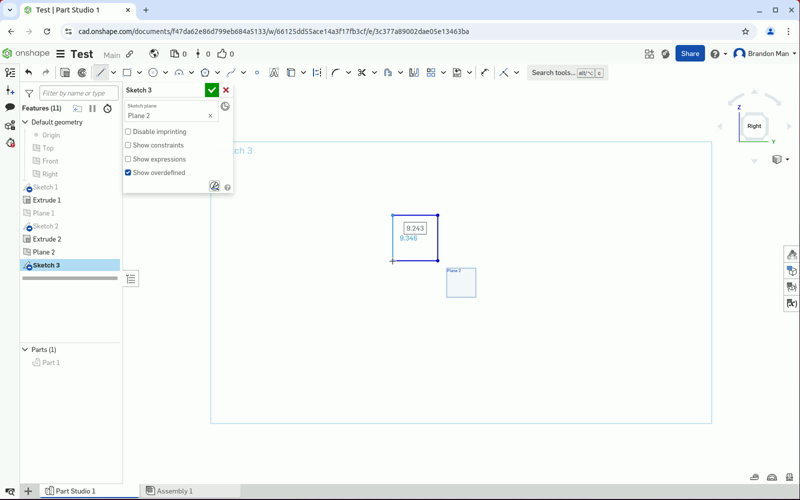
key_up(shift)
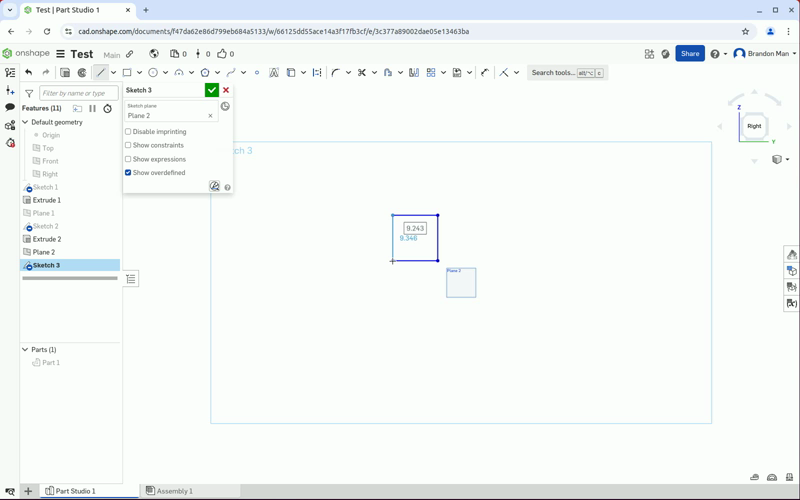
click(392, 260)
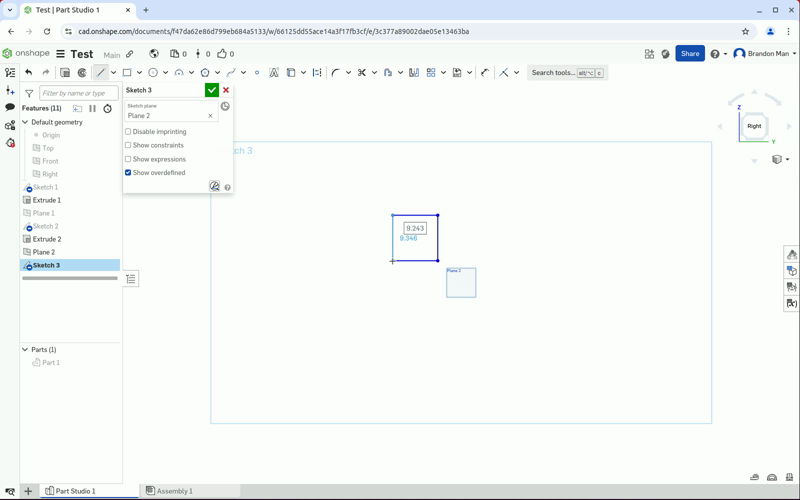
key(esc)
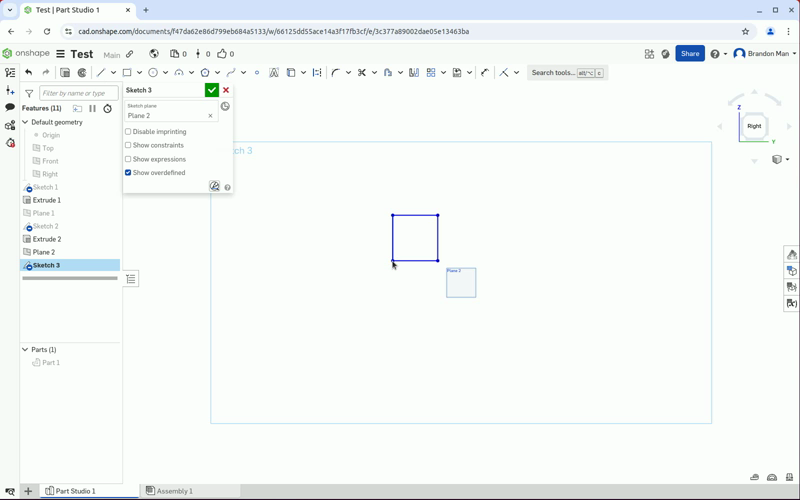
mouse_move(431, 249)
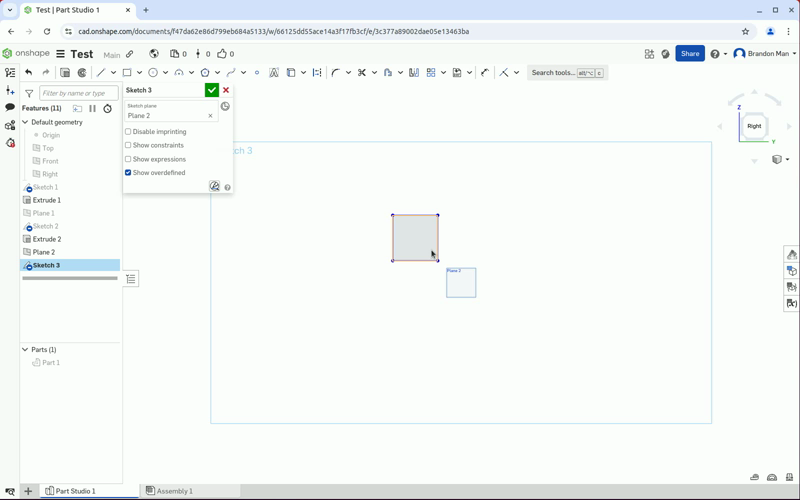
click(431, 249)
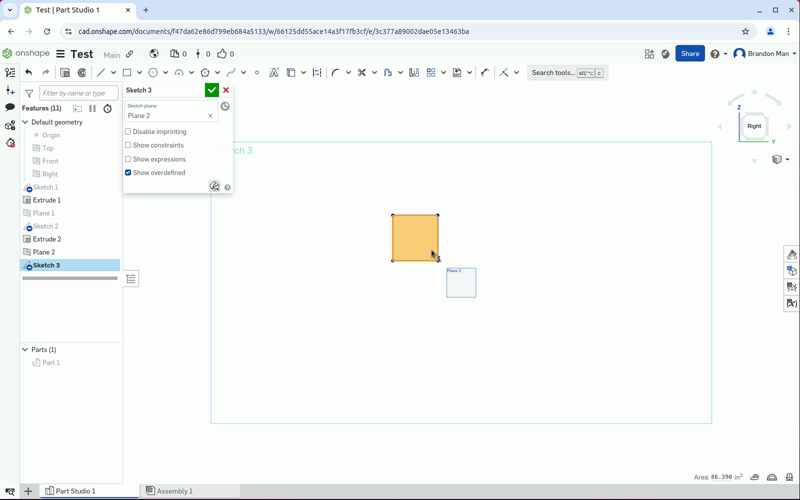
mouse_move(73, 352)
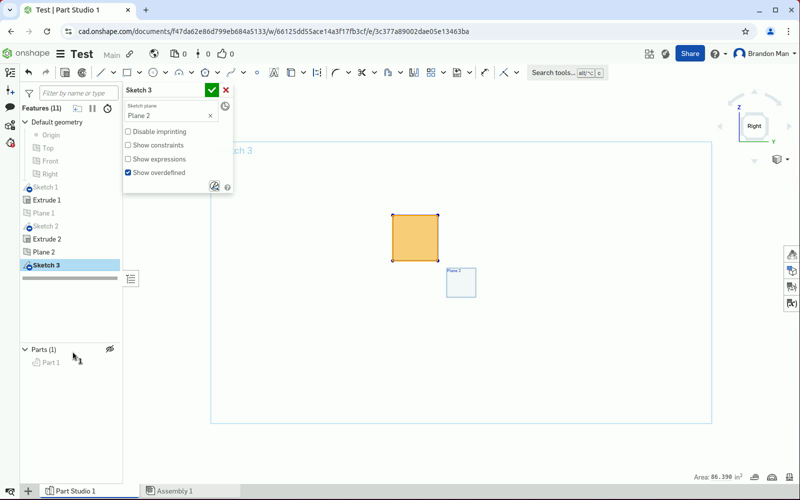
key(shift+y)
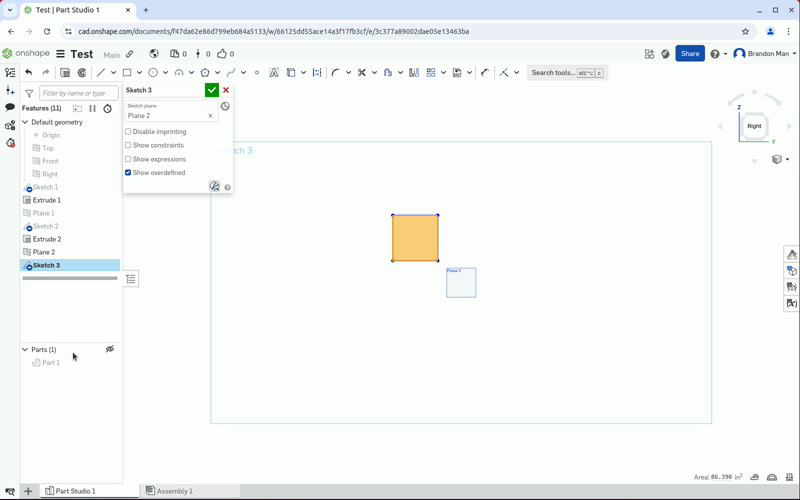
key(shift+e)
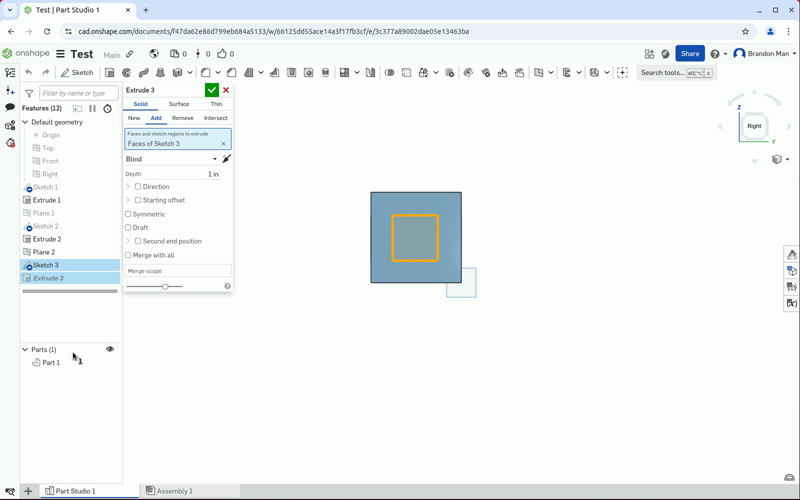
mouse_move(143, 106)
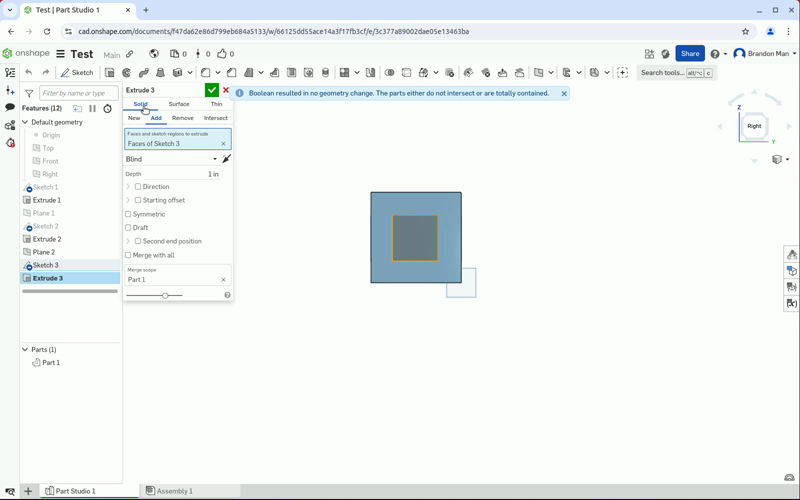
click(143, 106)
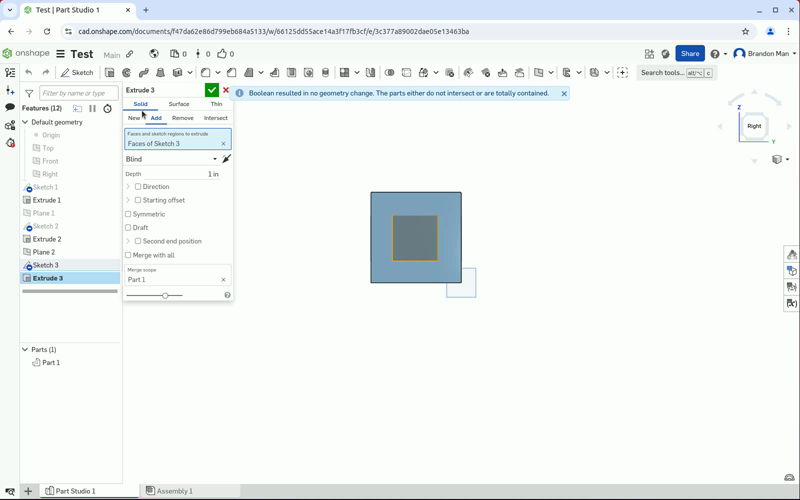
mouse_move(137, 120)
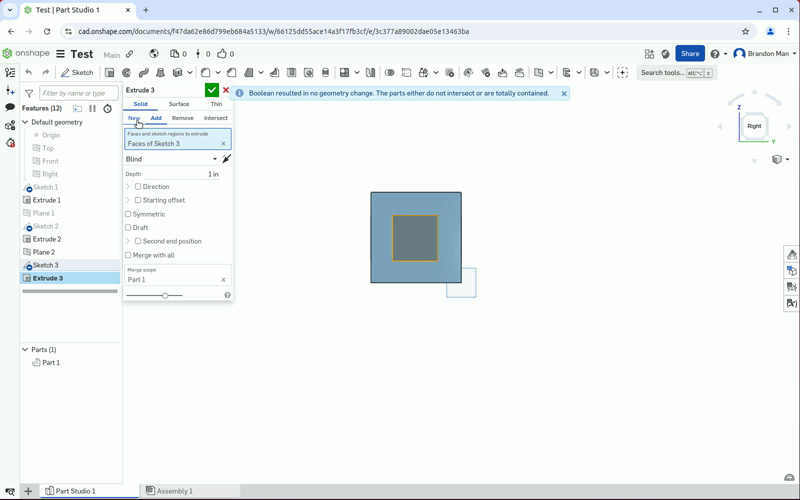
click(137, 120)
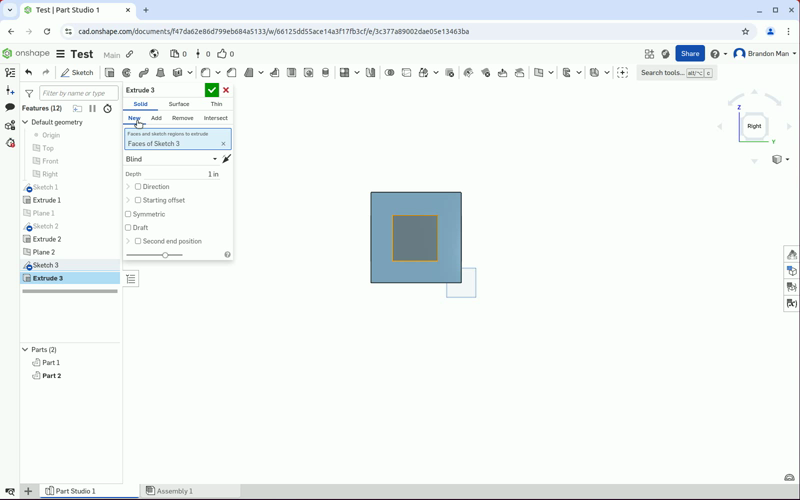
key(tab, 4)
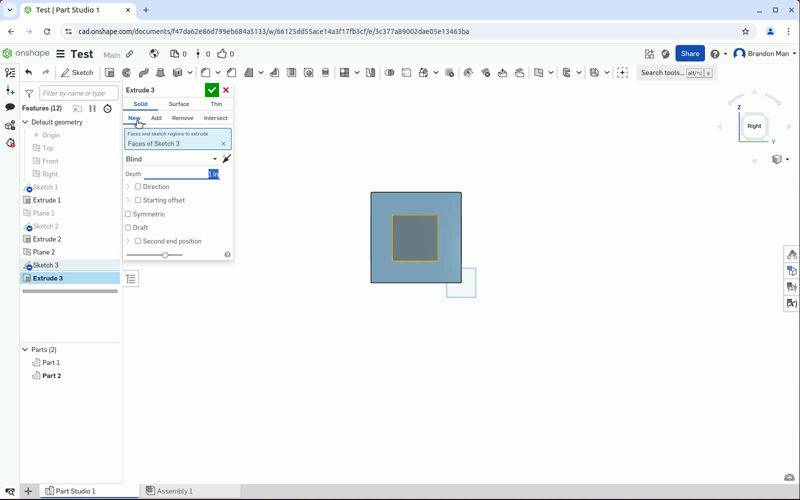
text(4.574)
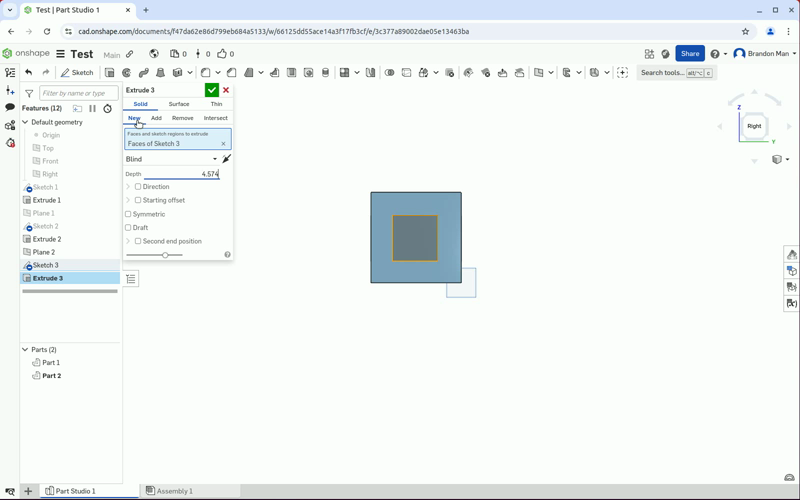
key(enter)
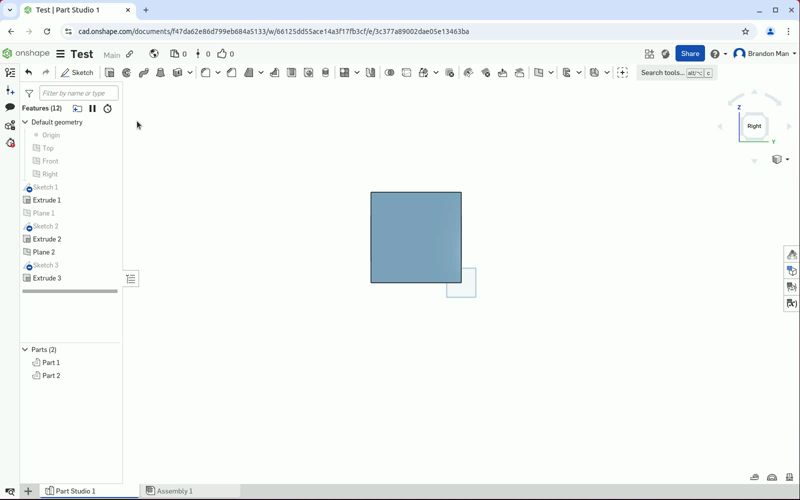
key(shift+h)
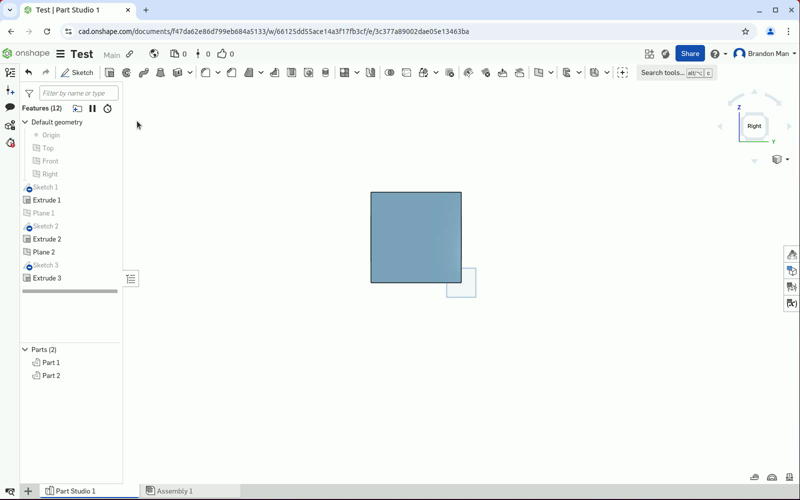
key(shift+h)
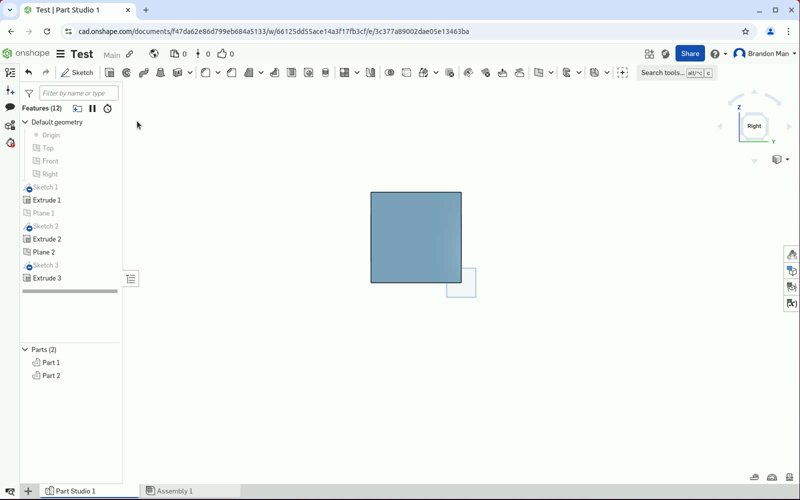
mouse_move(73, 189)
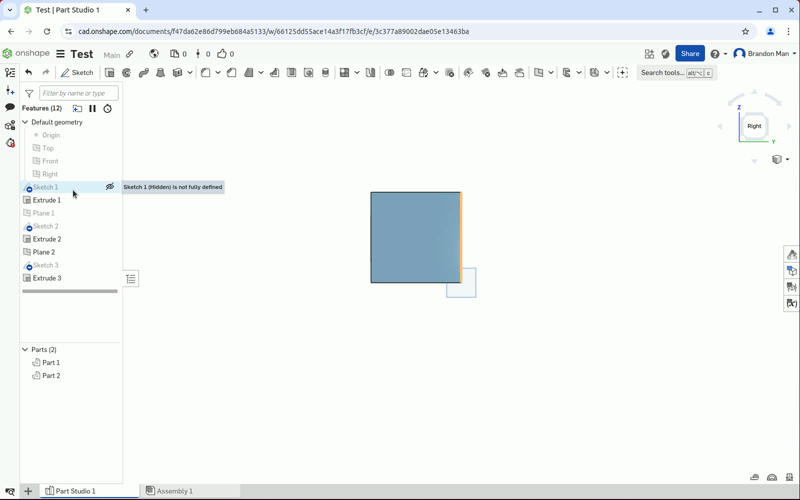
click(73, 189)
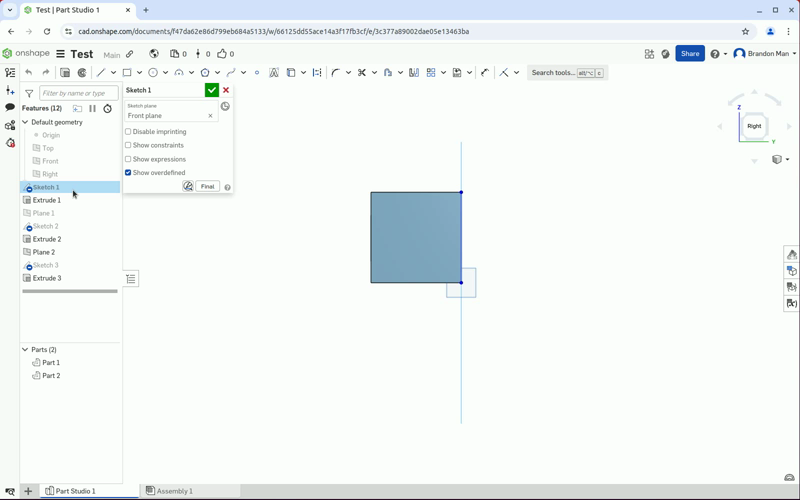
mouse_move(229, 92)
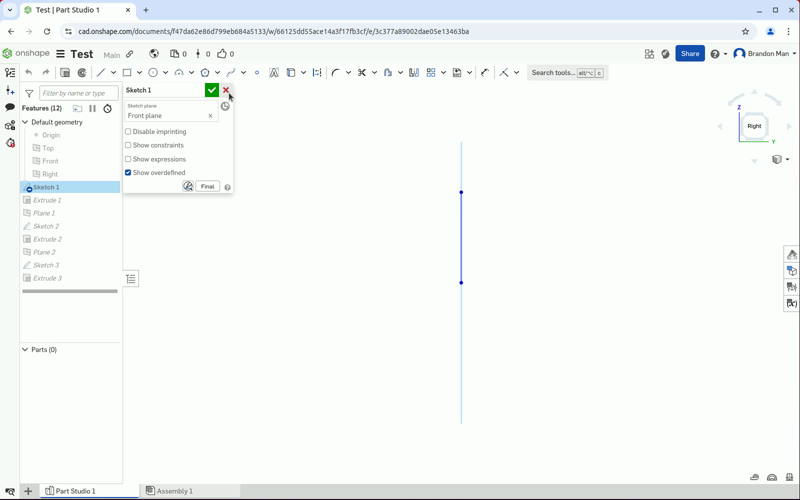
click(229, 92)
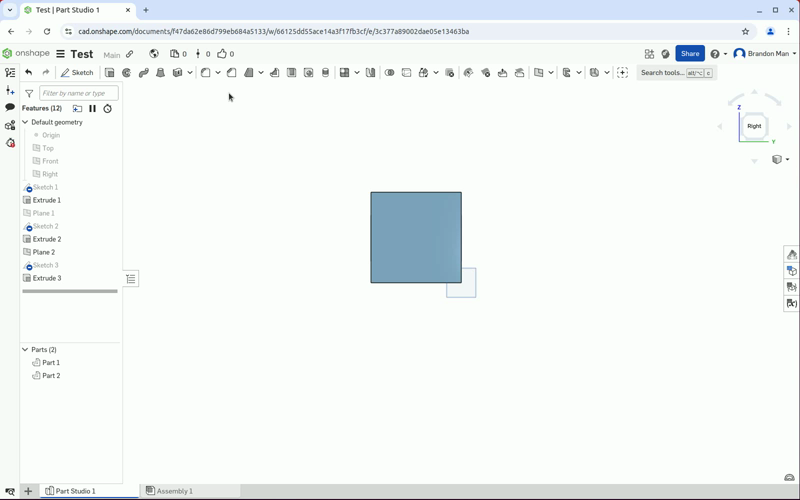
mouse_move(73, 352)
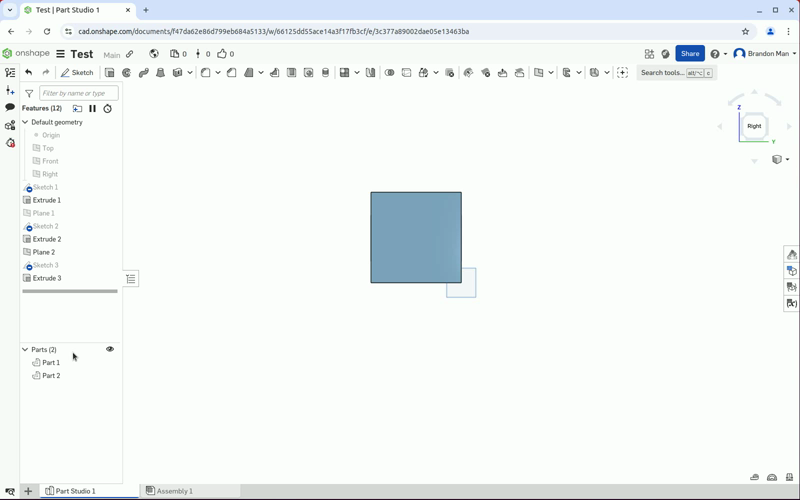
key(y)
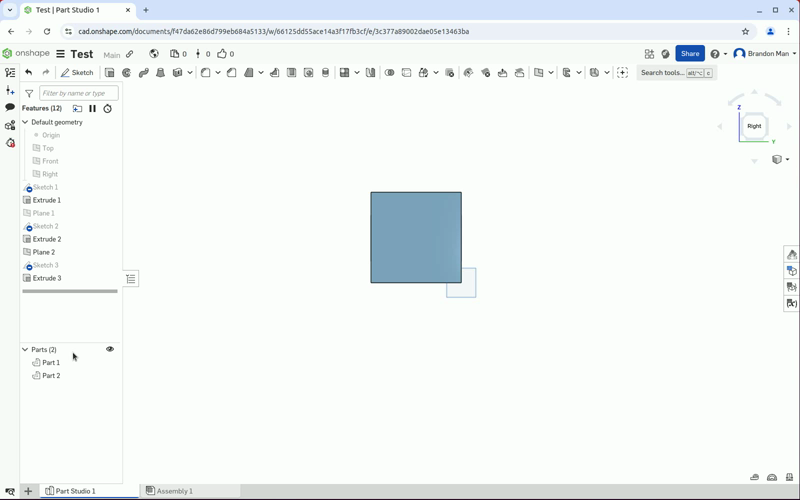
key(shift+p)
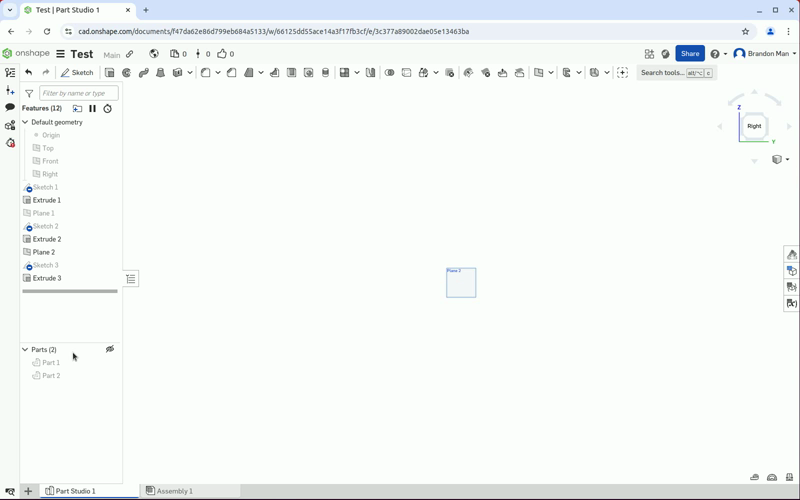
key(space)
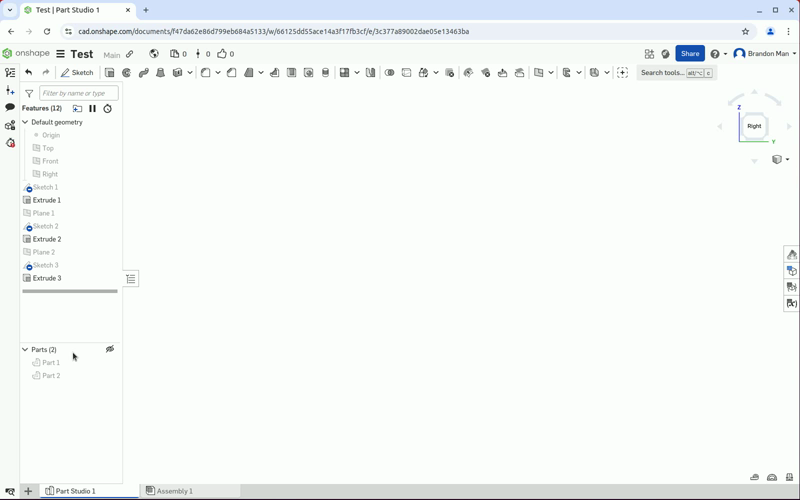
key_down(shift)
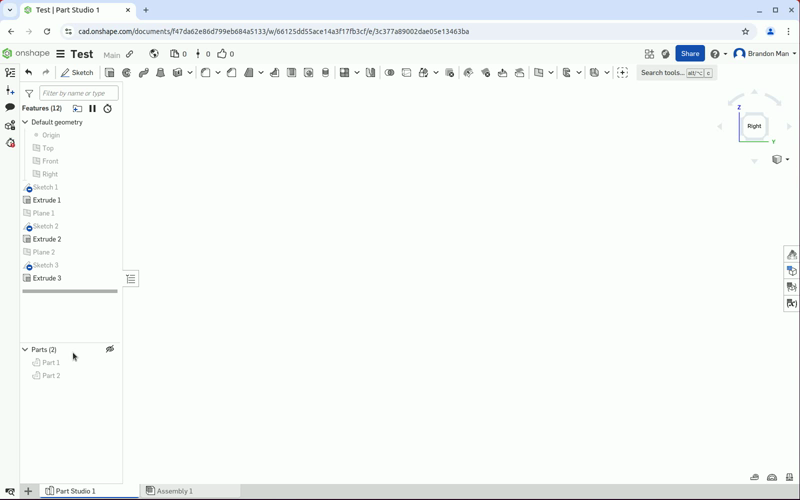
key(right)
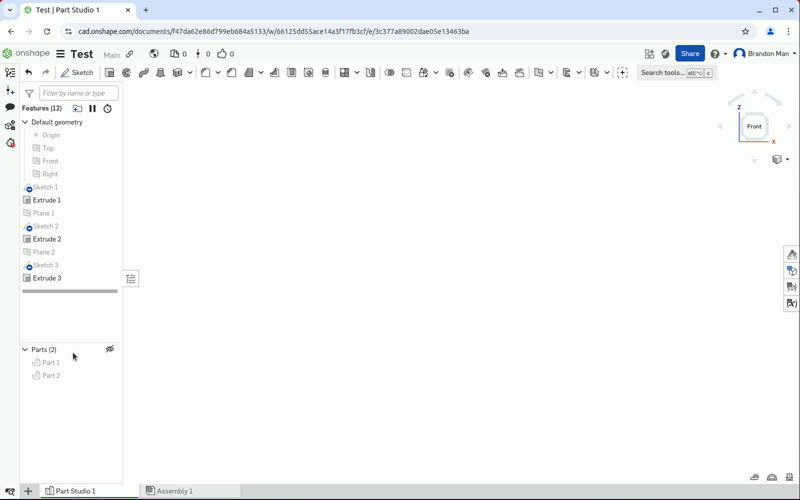
key_up(shift)
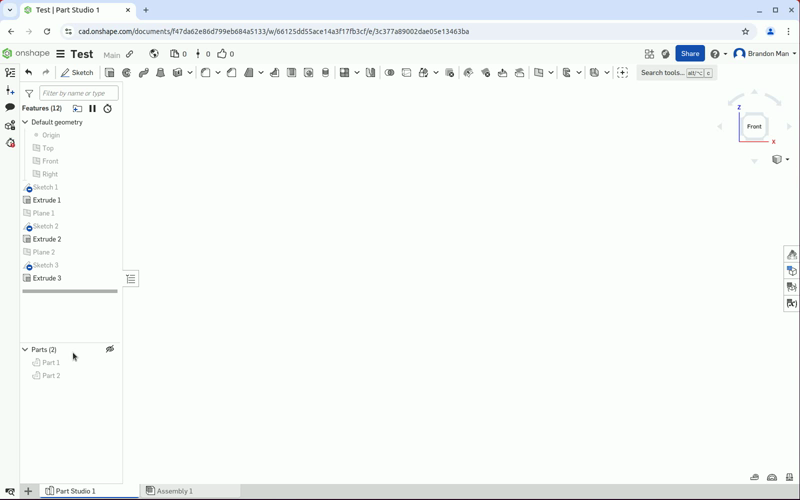
key(space)
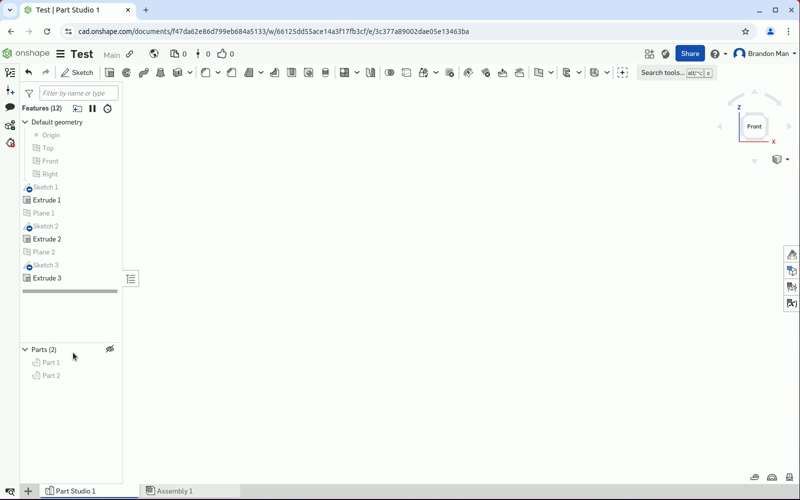
key_down(shift)
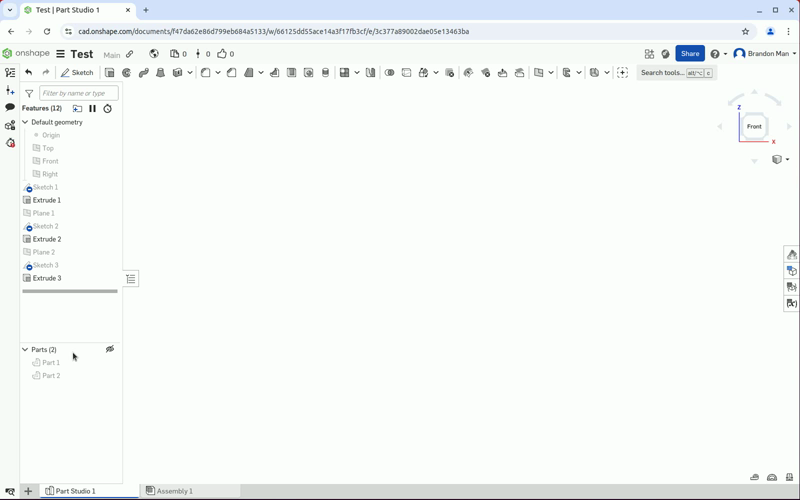
key(down)
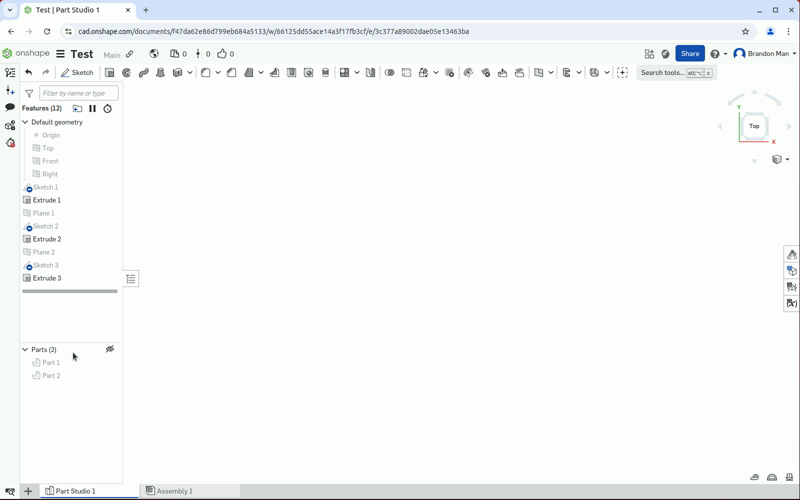
key_up(shift)
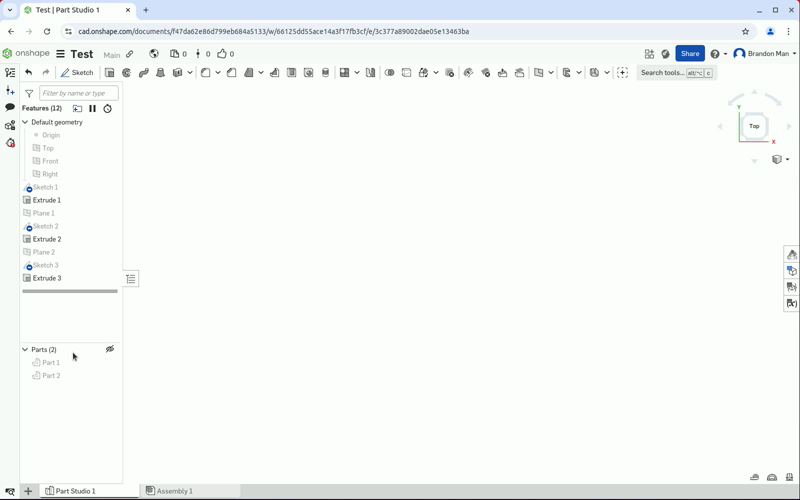
mouse_move(73, 352)
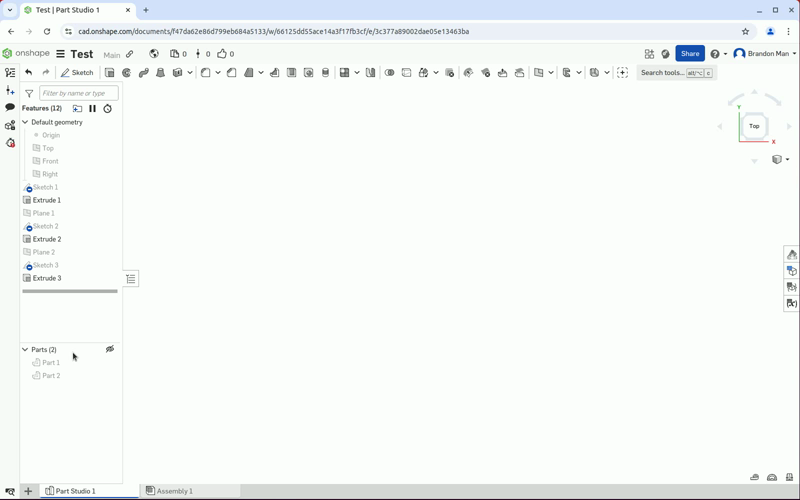
key(shift+y)
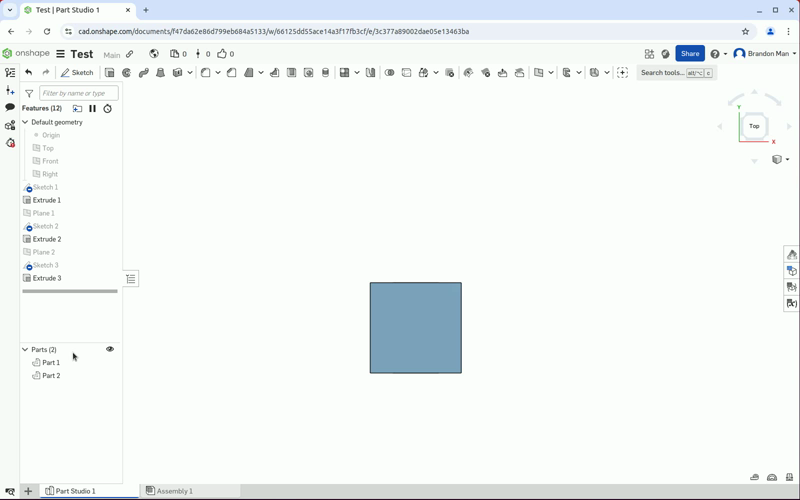
mouse_move(541, 75)
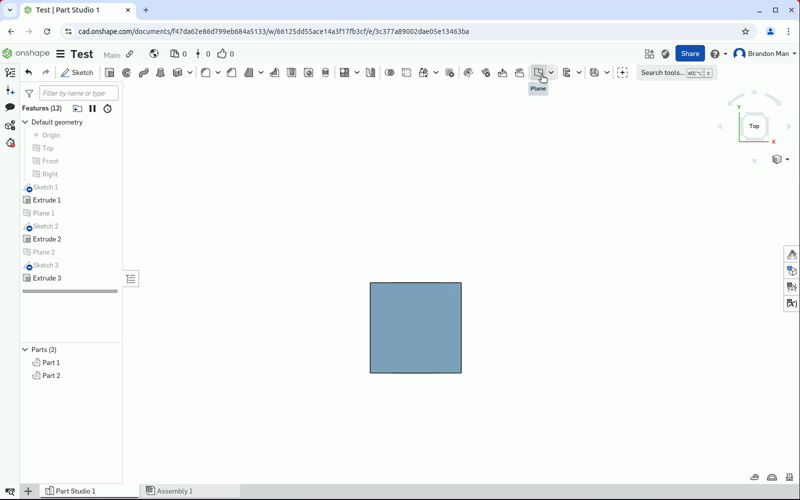
click(541, 75)
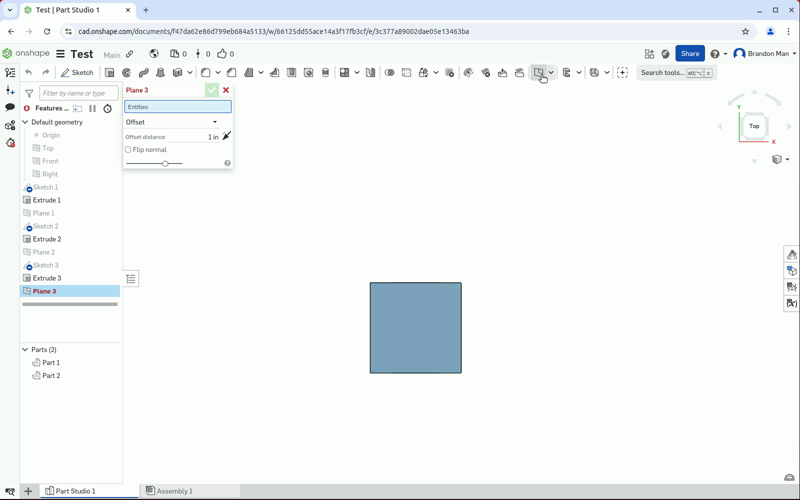
mouse_move(73, 150)
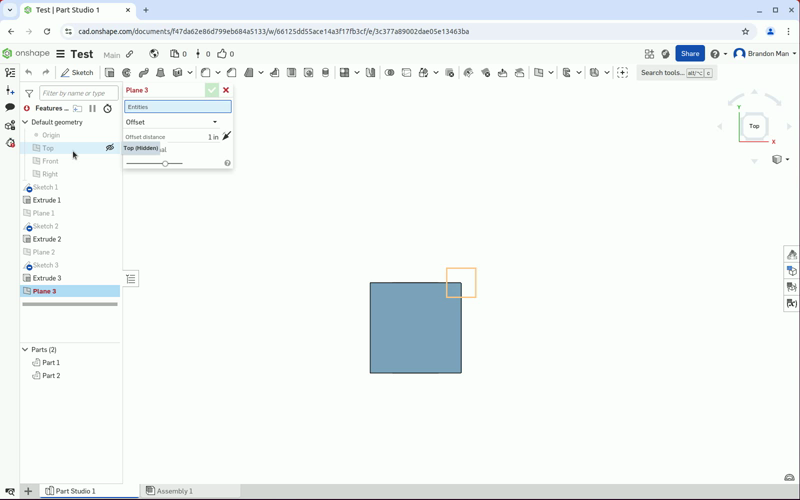
click(73, 150)
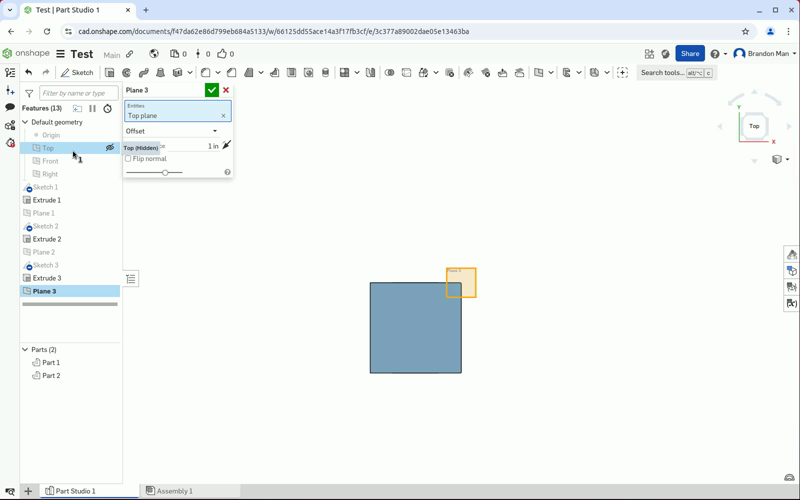
key(tab, 2)
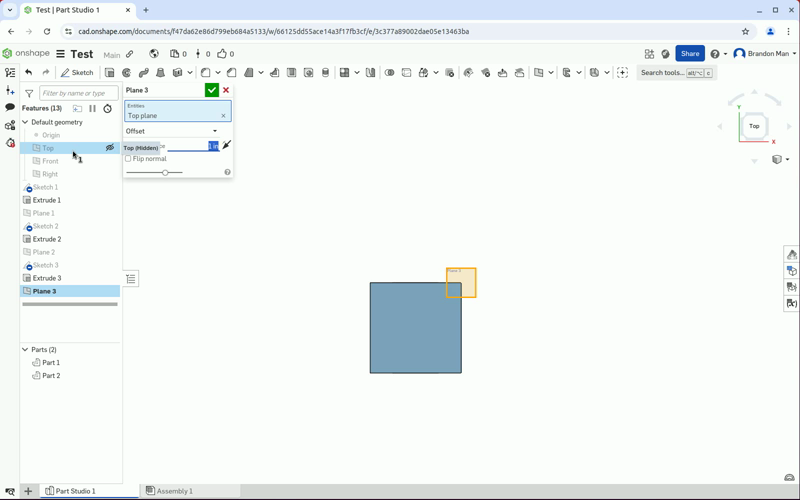
text(18.548)
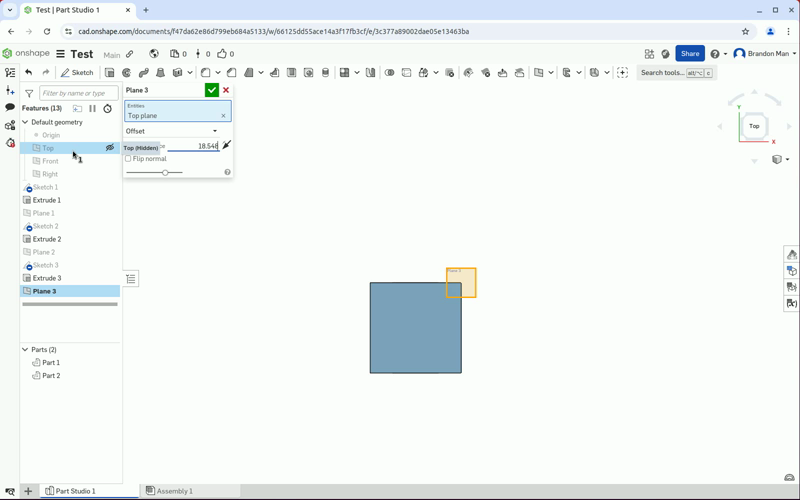
key(enter, 2)
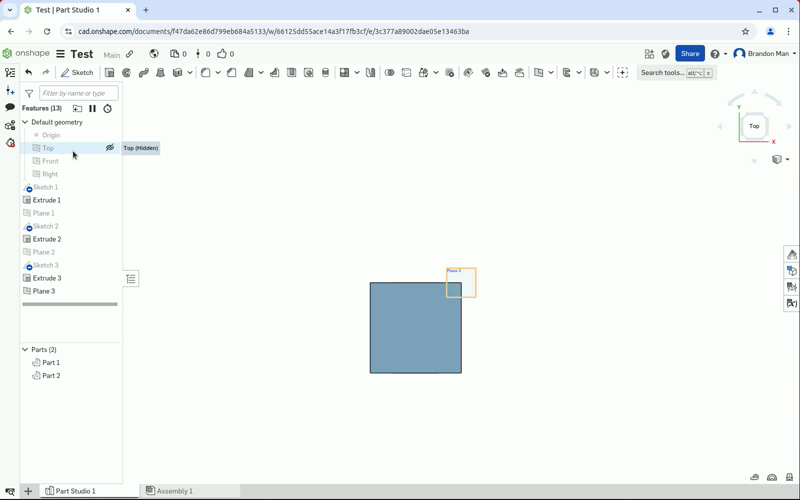
key(shift+s)
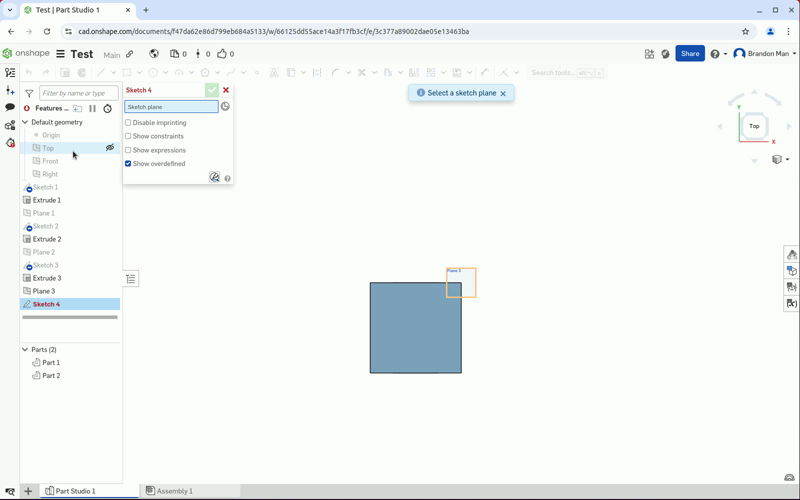
mouse_move(73, 293)
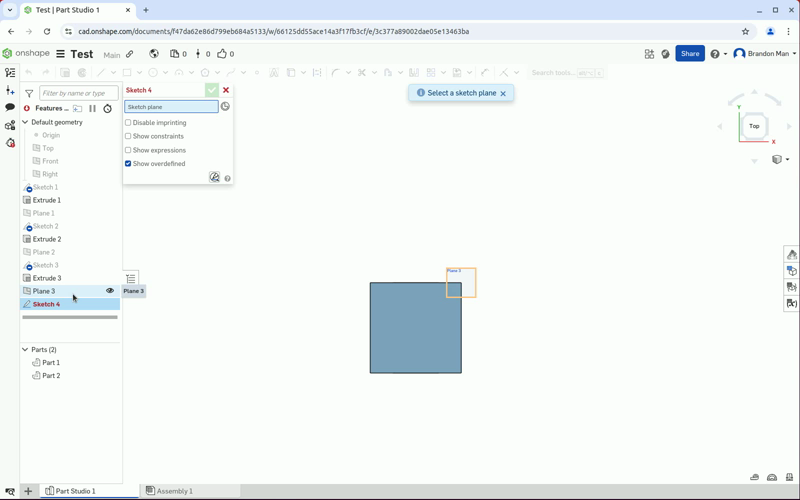
click(73, 293)
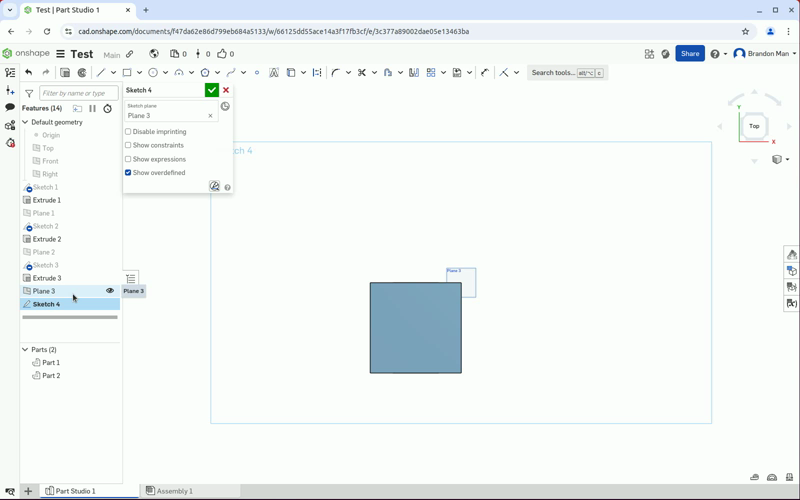
mouse_move(73, 352)
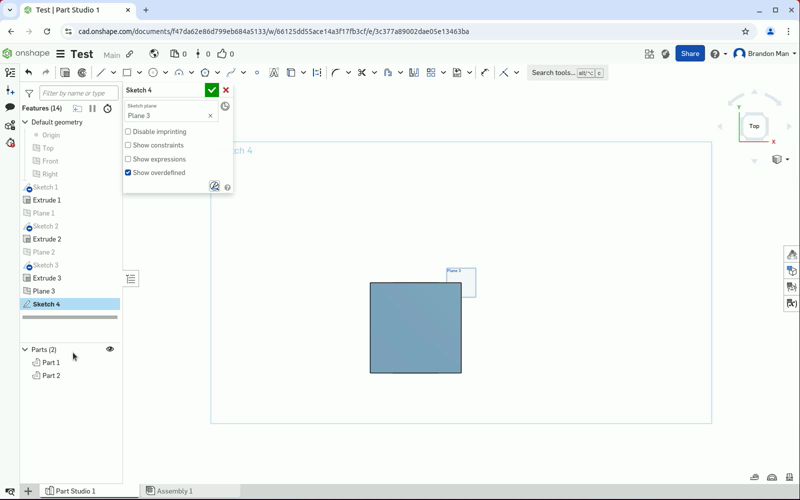
key(y)
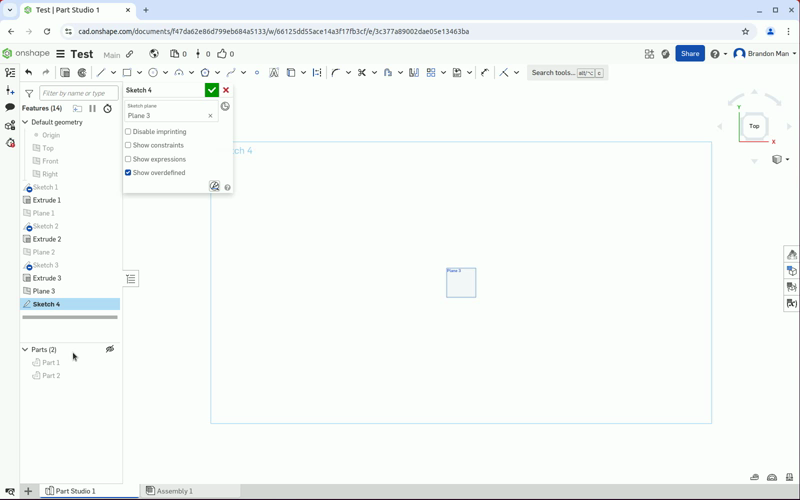
key(c)
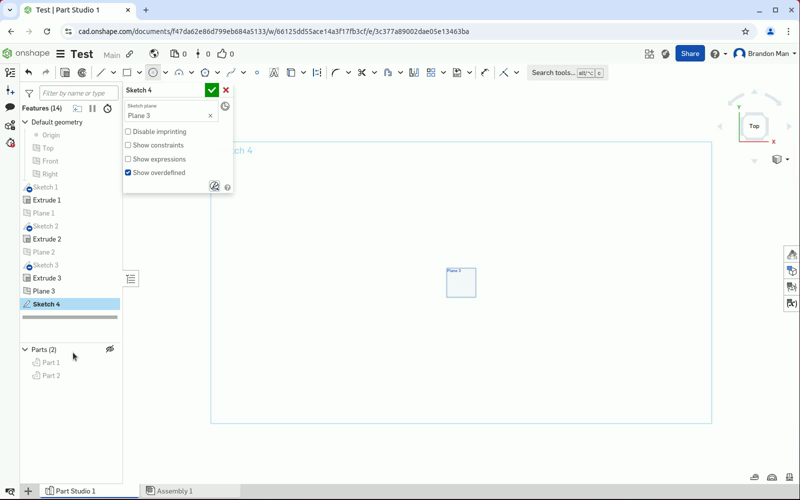
key_down(shift)
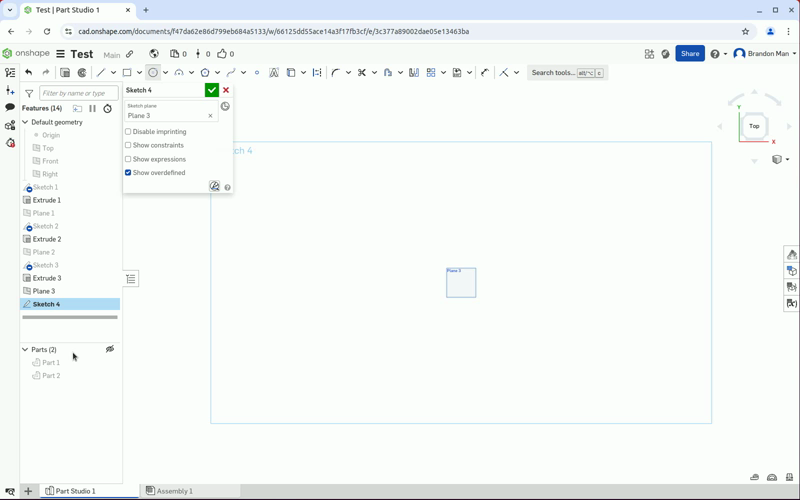
mouse_move(414, 327)
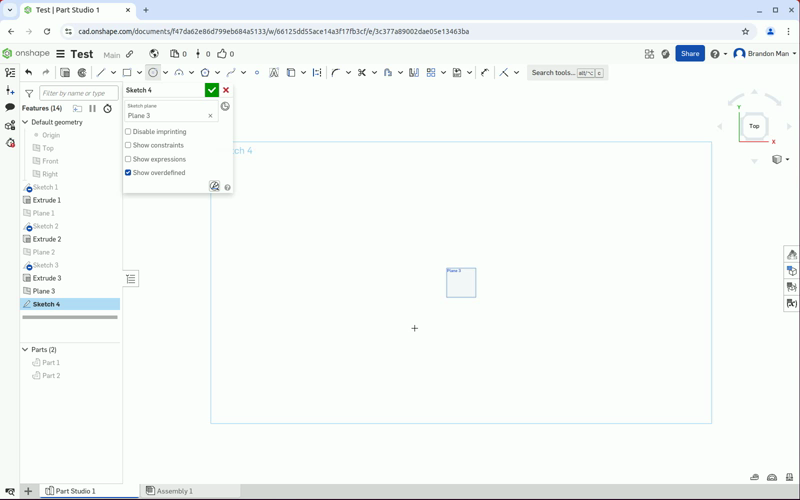
click(414, 327)
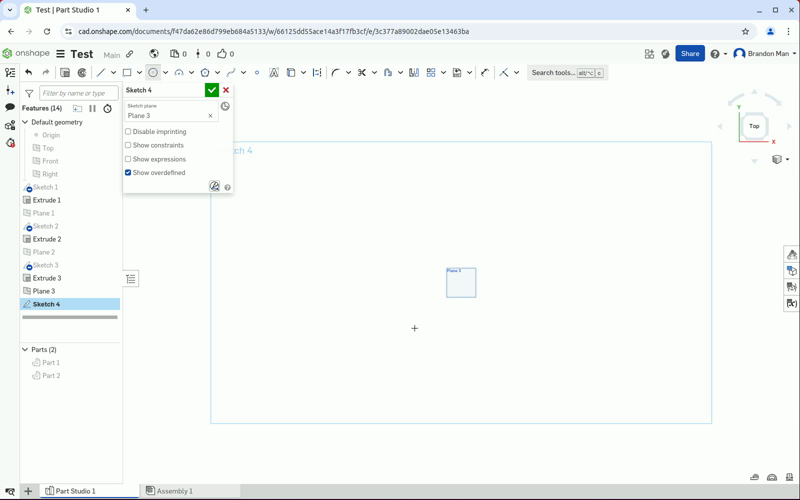
key_up(shift)
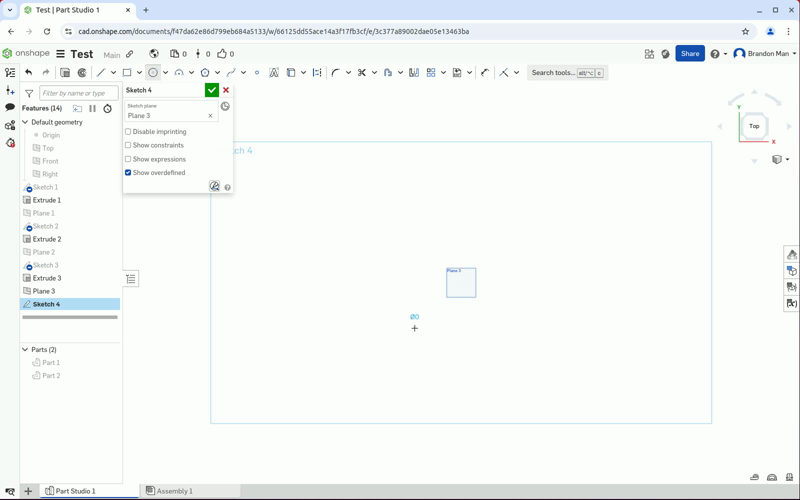
mouse_move(437, 327)
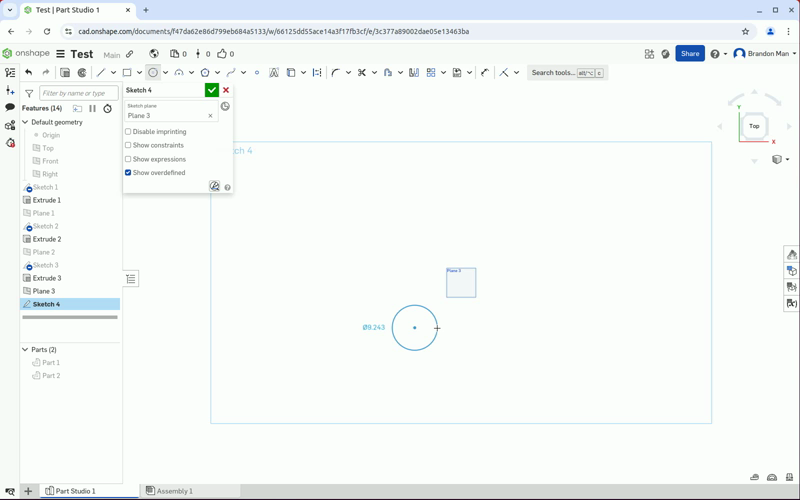
click(437, 327)
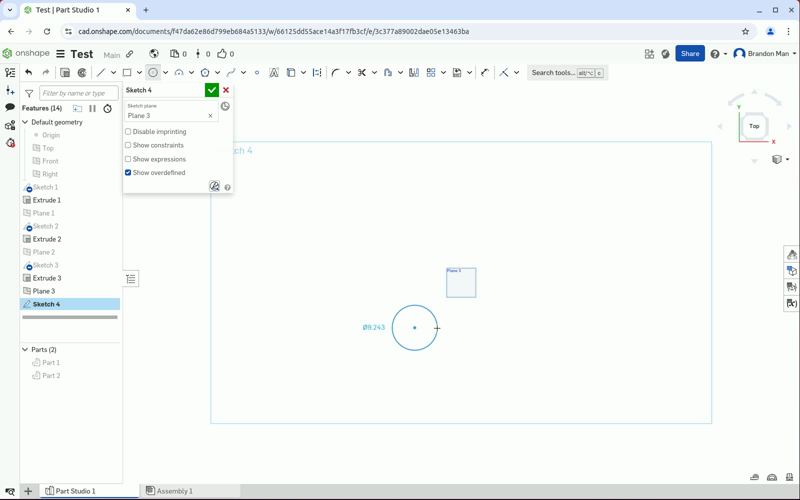
key(esc)
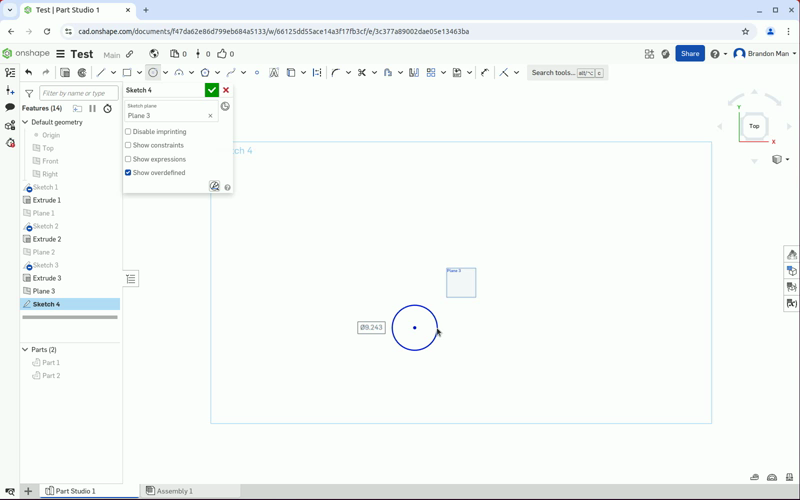
mouse_move(435, 326)
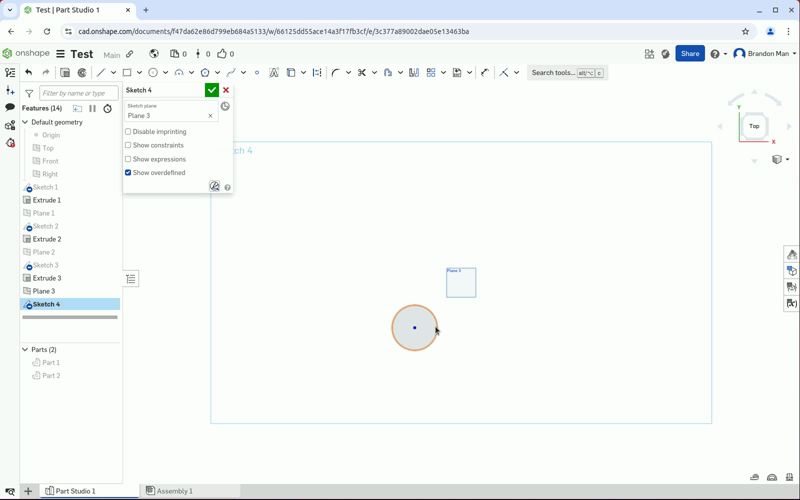
scroll(6)
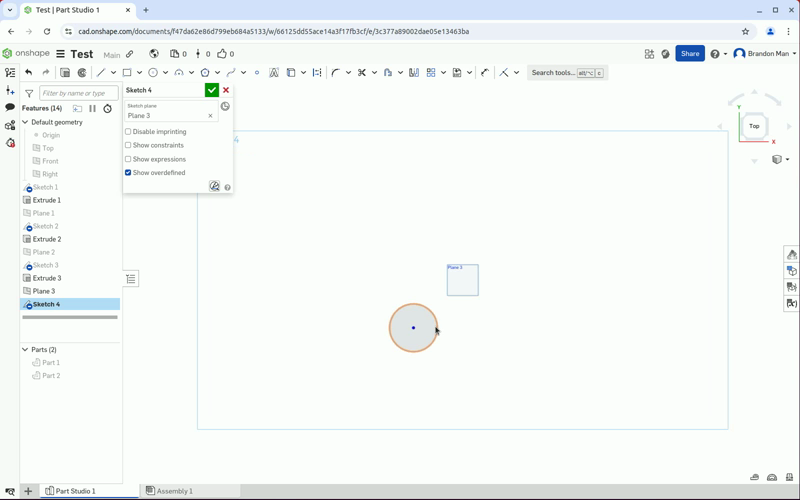
scroll(6)
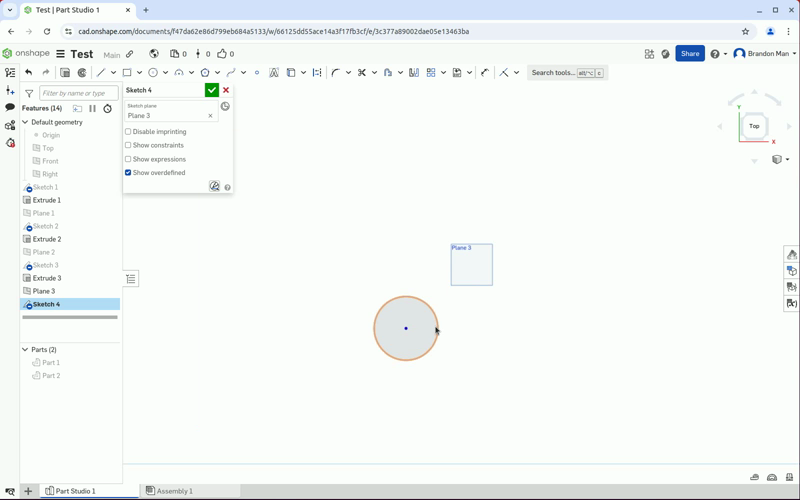
scroll(6)
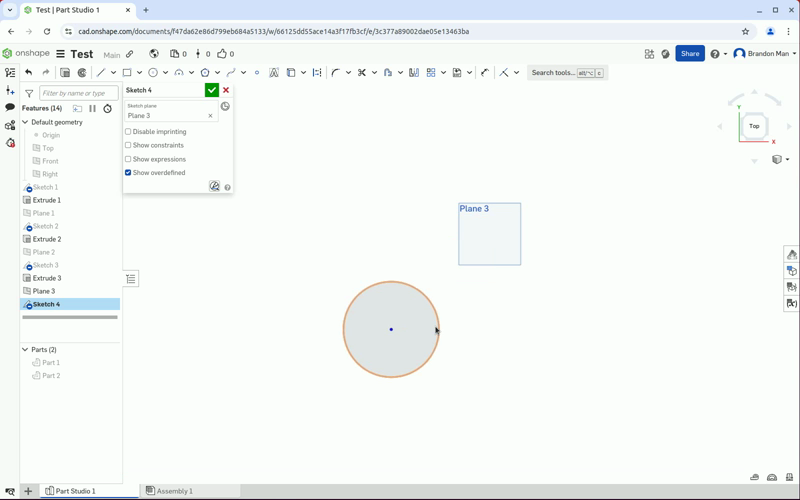
scroll(6)
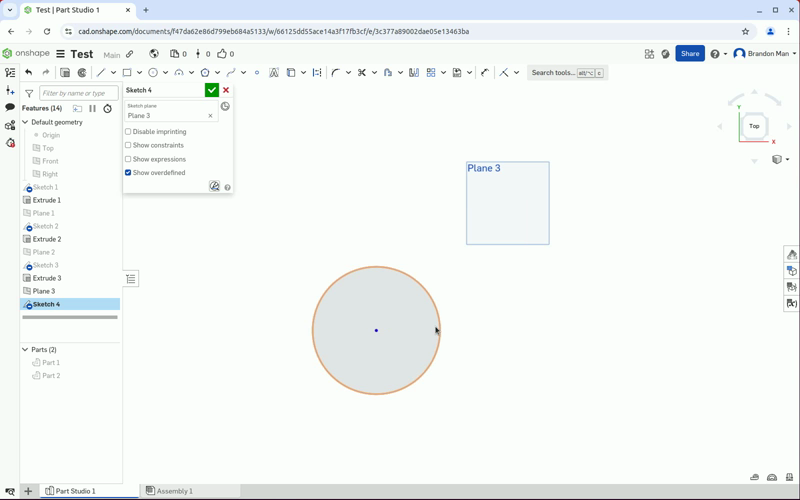
scroll(6)
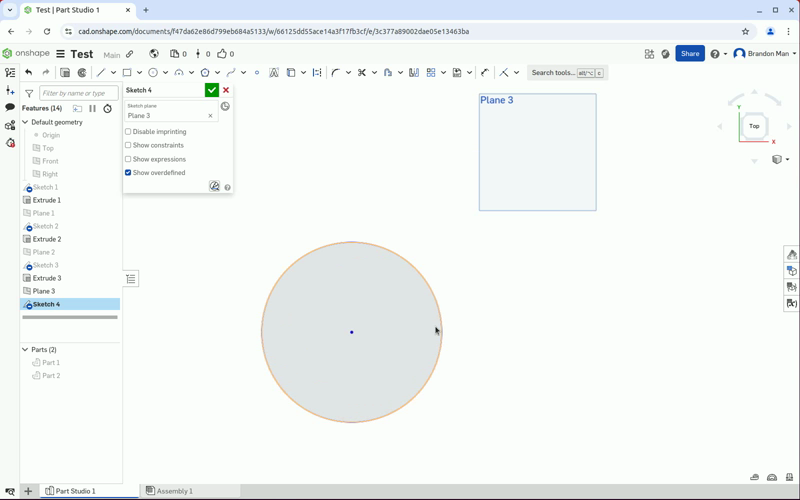
scroll(6)
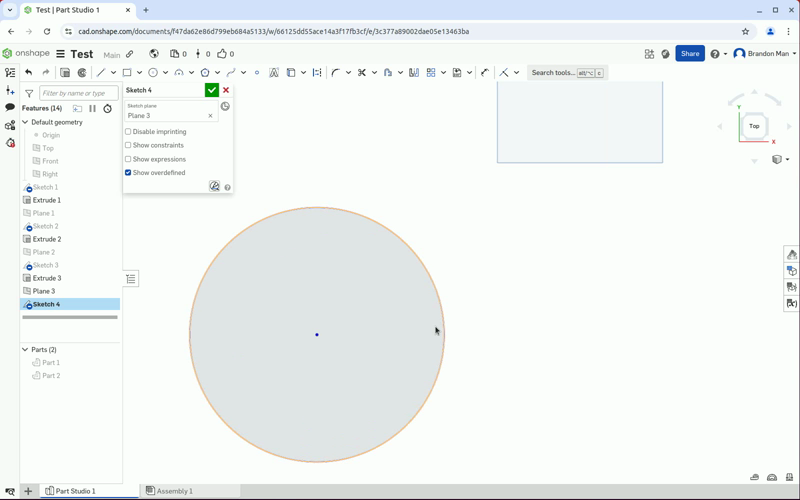
scroll(6)
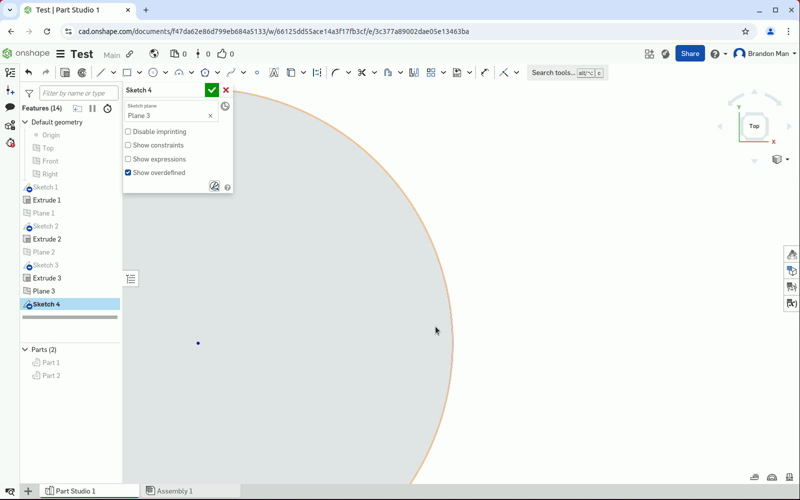
click(435, 326)
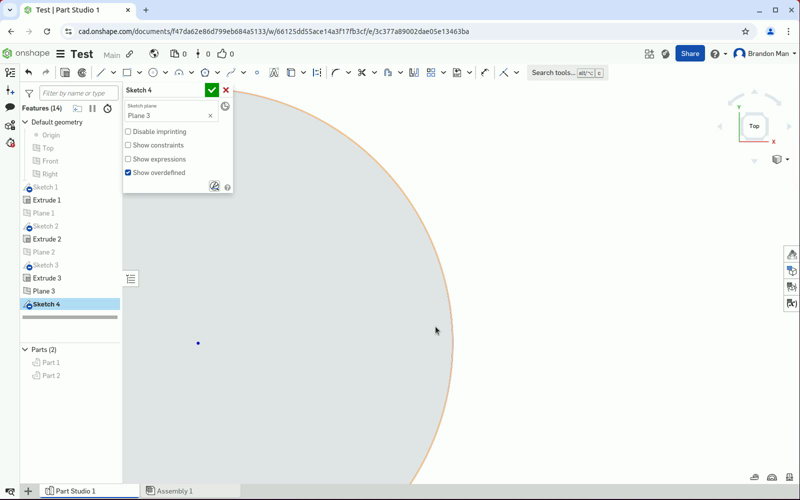
scroll(-6)
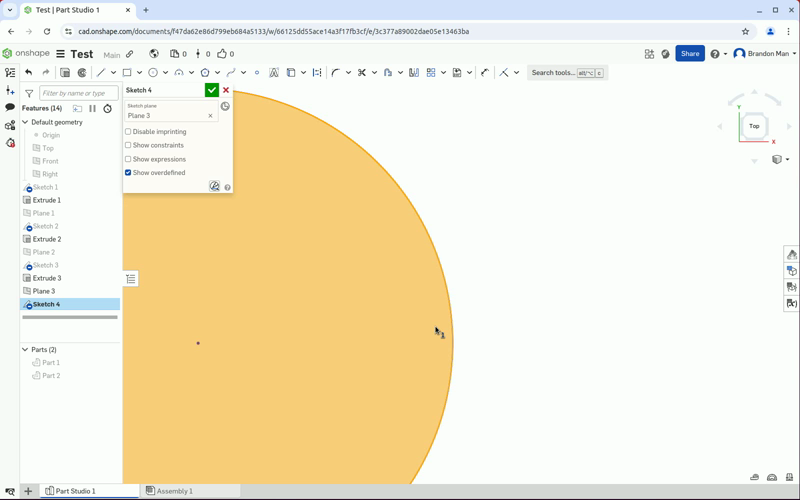
scroll(-6)
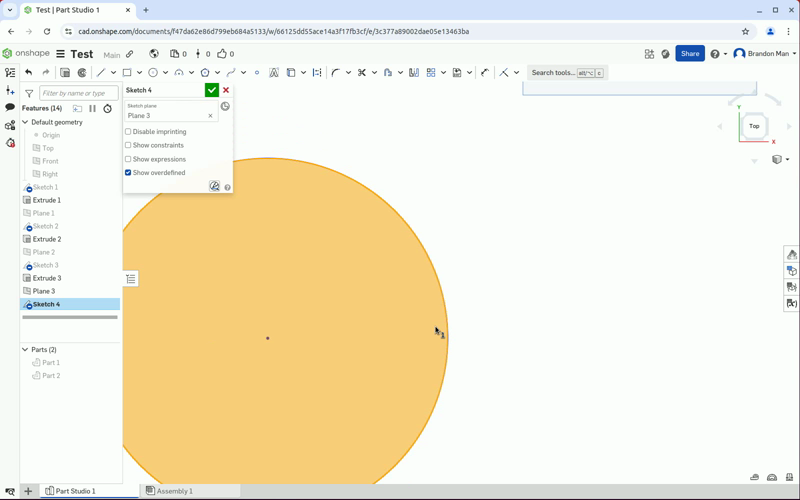
scroll(-6)
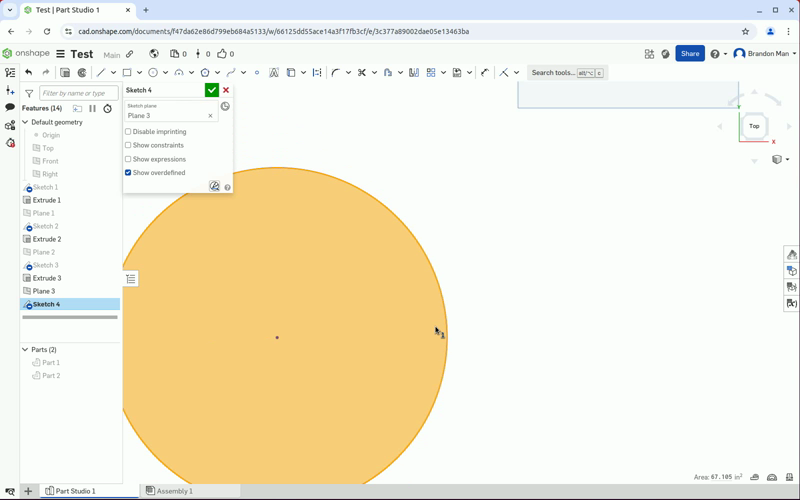
scroll(-6)
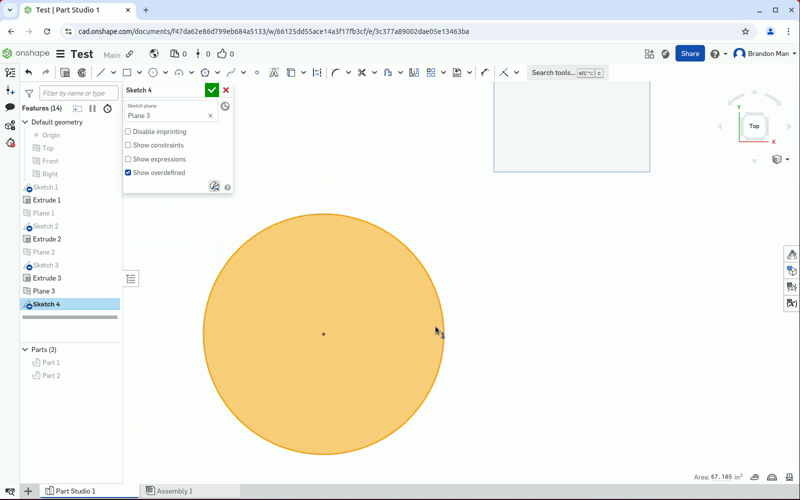
scroll(-6)
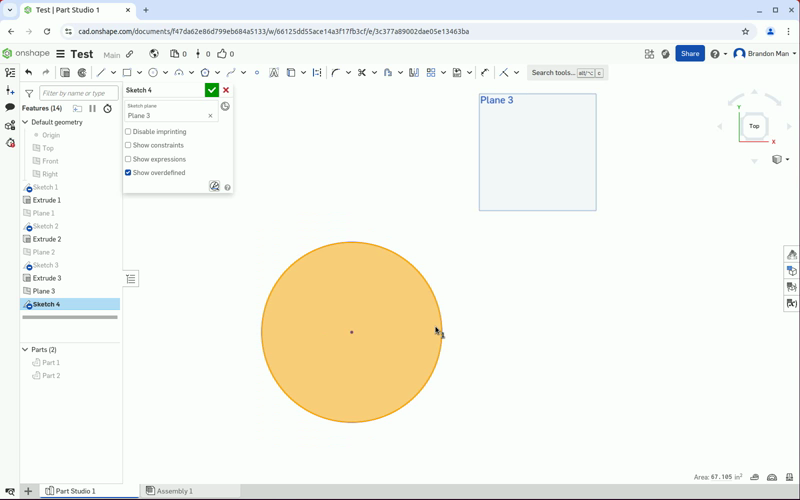
scroll(-6)
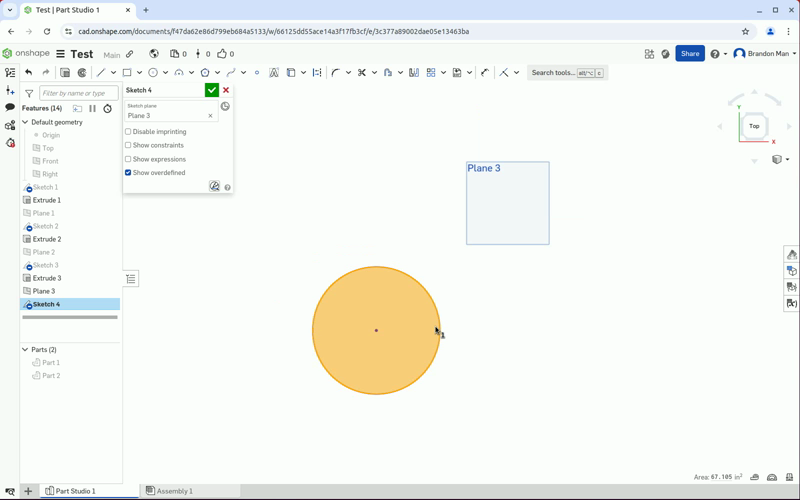
scroll(-6)
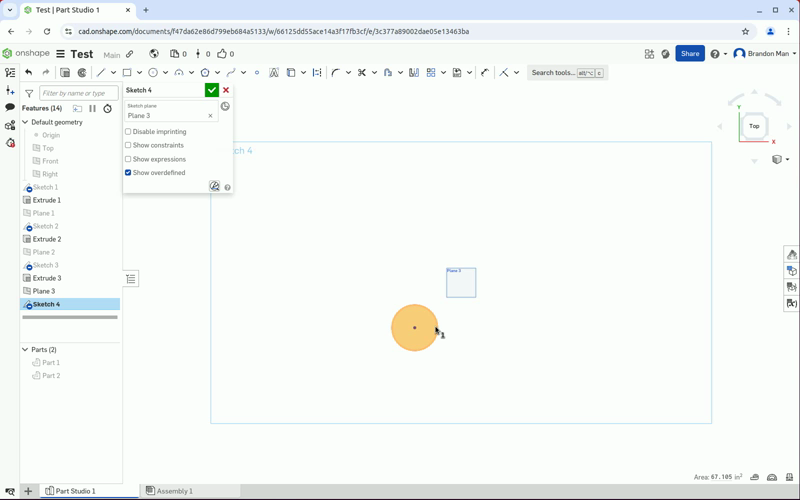
mouse_move(73, 352)
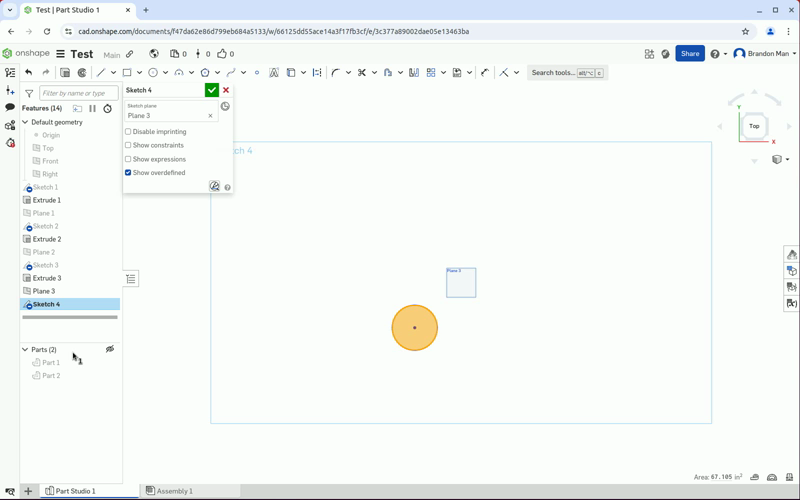
key(shift+y)
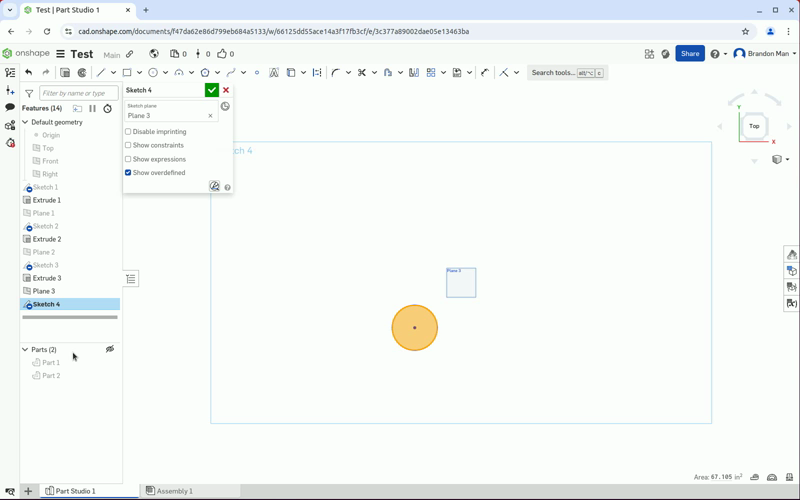
key(shift+e)
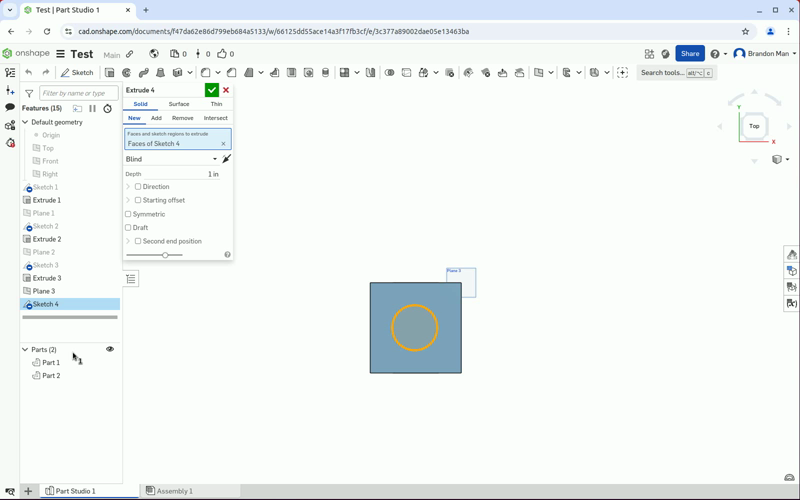
mouse_move(143, 106)
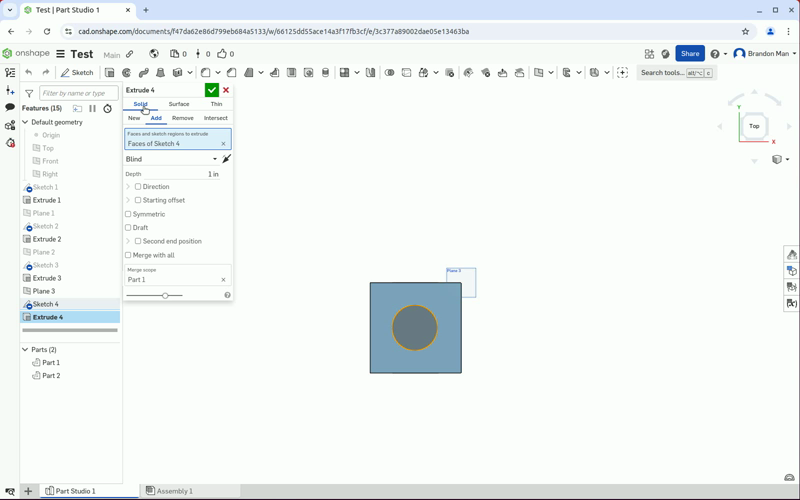
click(143, 106)
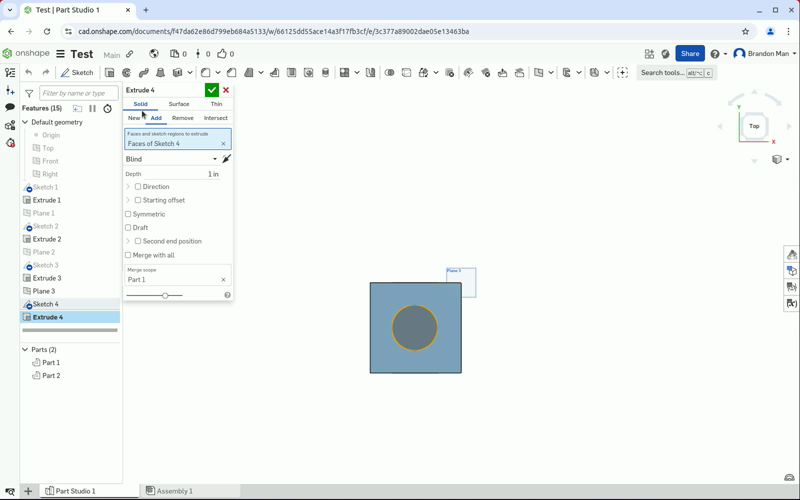
mouse_move(137, 120)
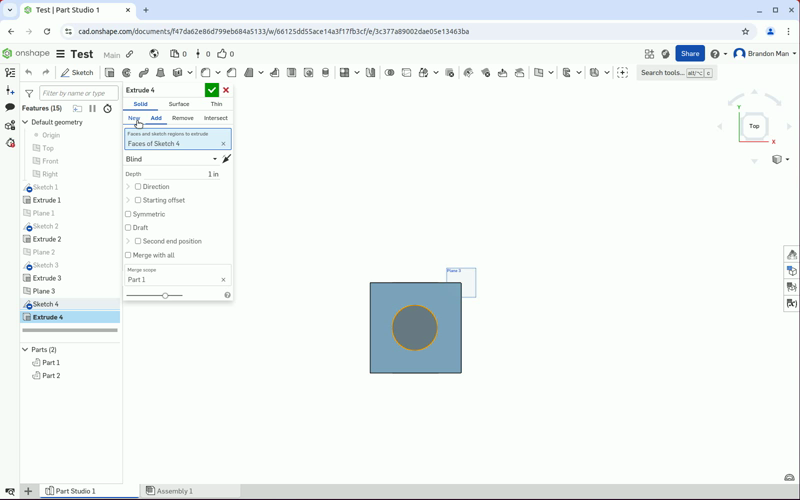
click(137, 120)
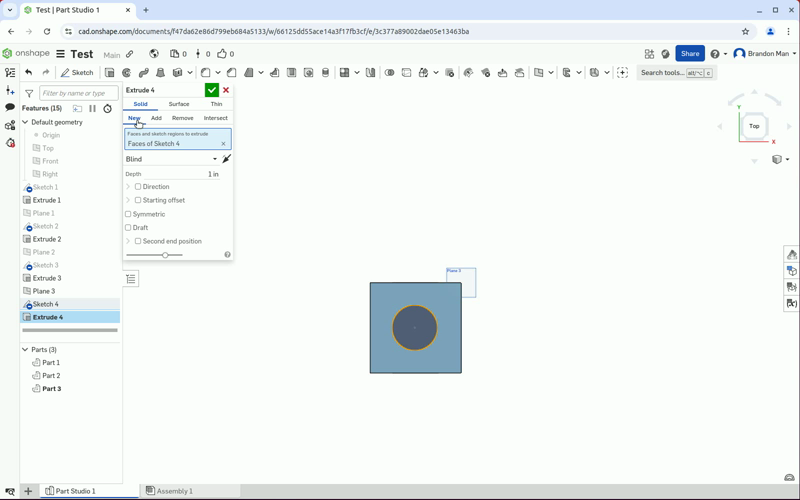
key(tab, 4)
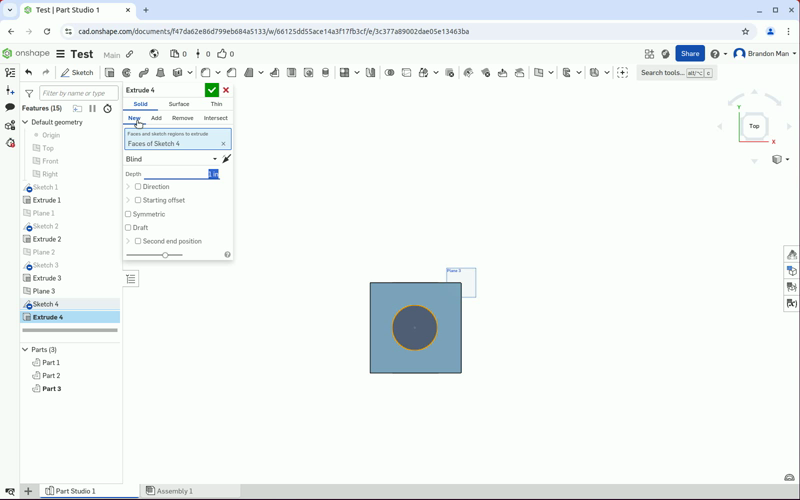
text(4.574)
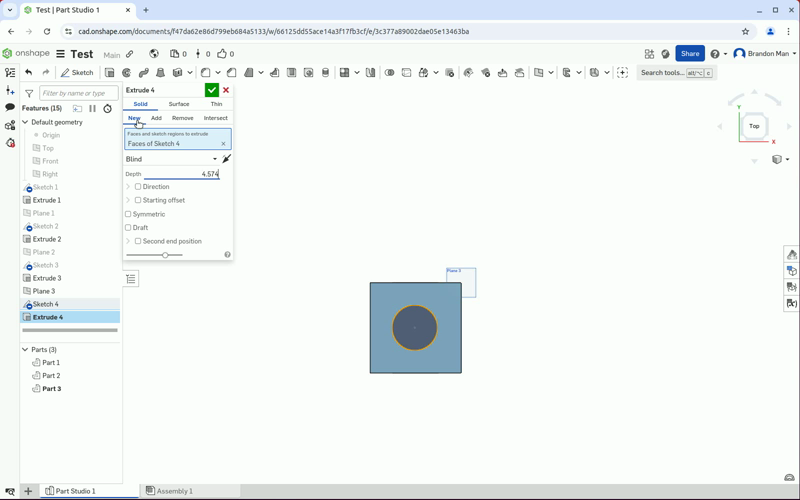
key(enter)
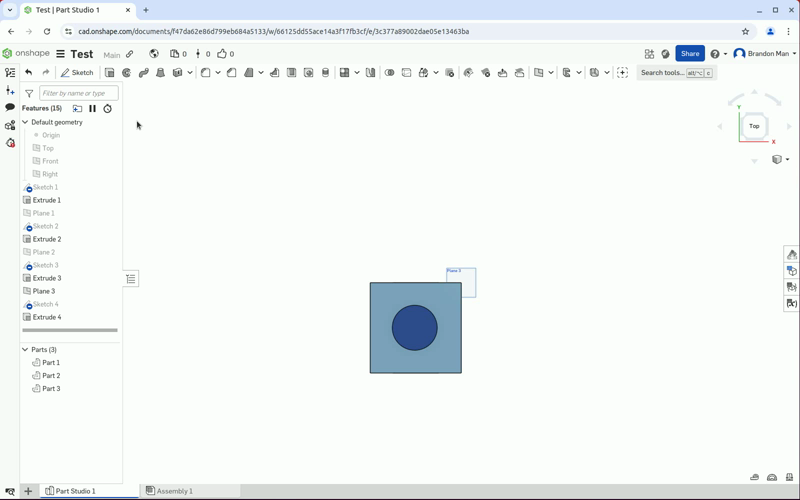
key(shift+h)
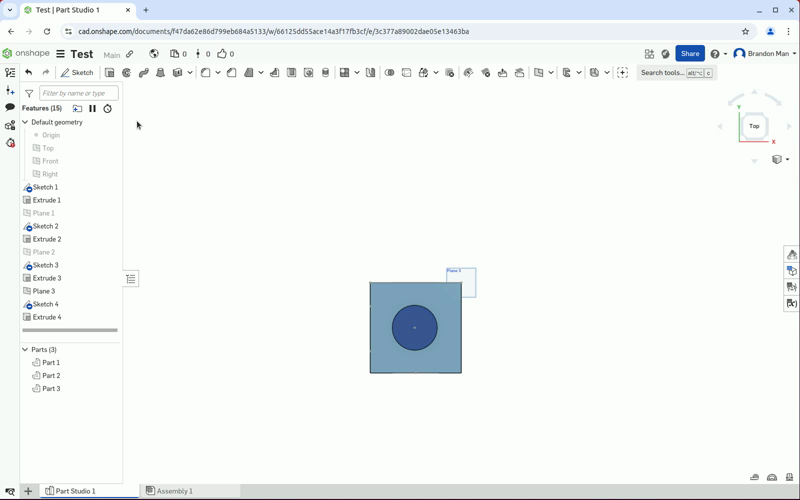
key(shift+h)
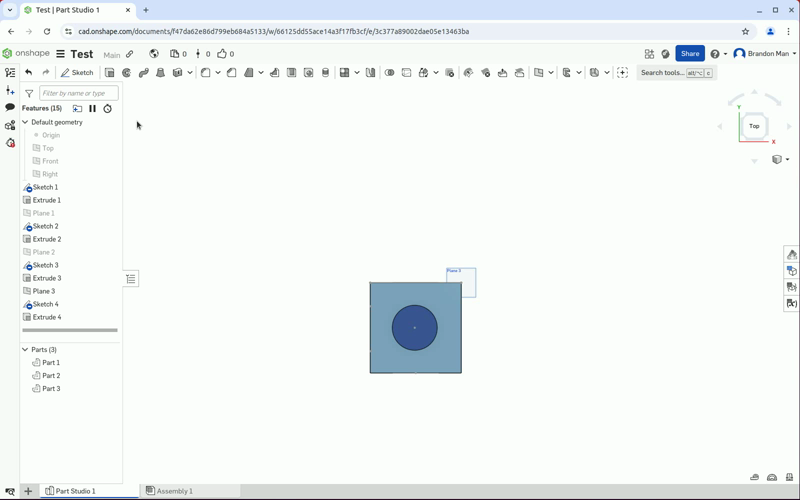
key(shift+7)
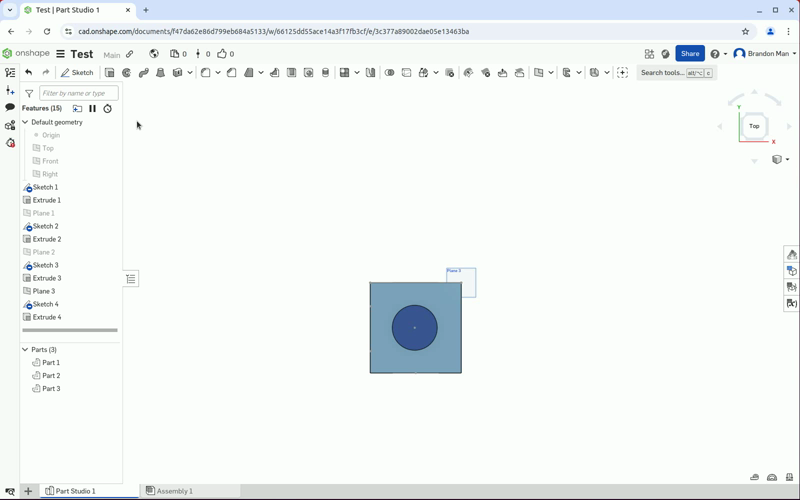
key(up, 3)
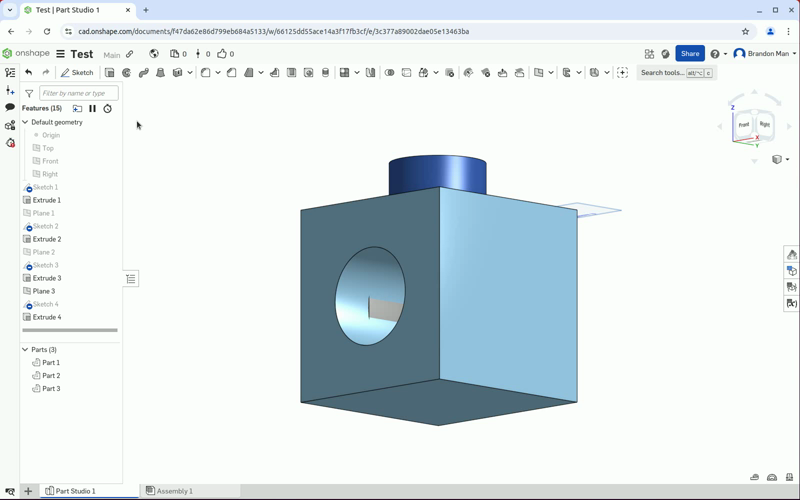
key(left, 3)
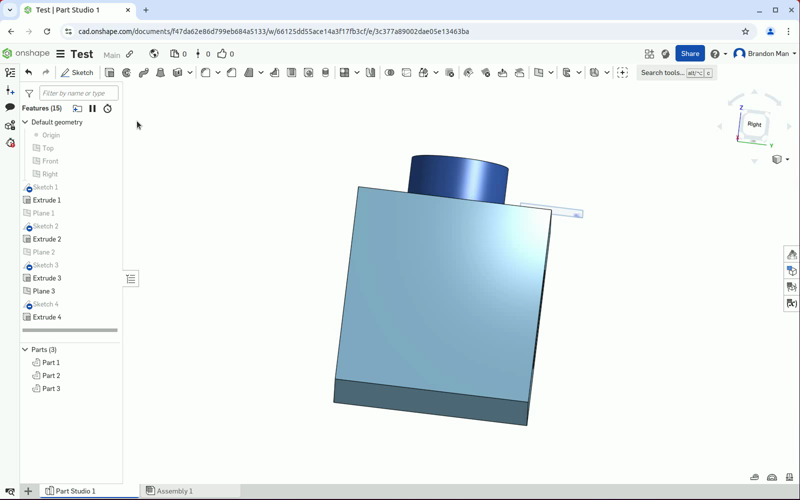
key(right, 3)
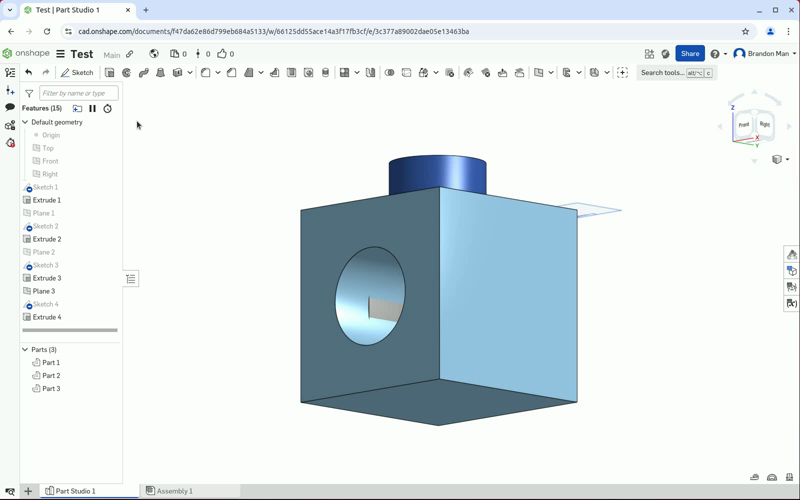
key(down, 3)
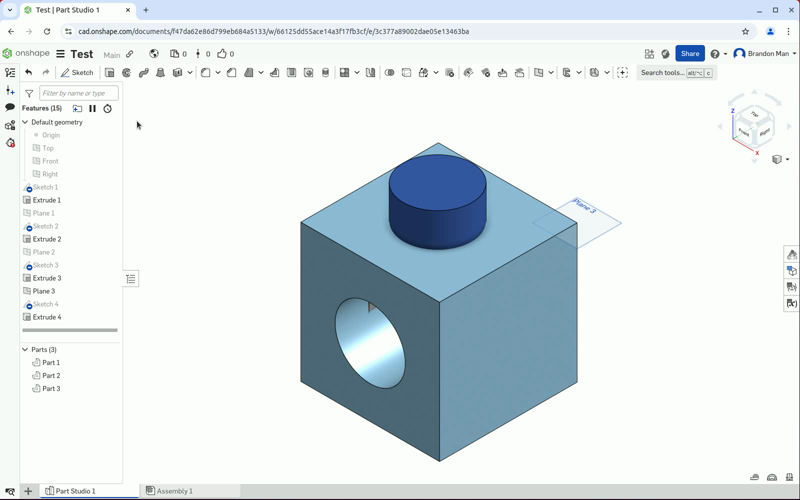
mouse_move(73, 189)
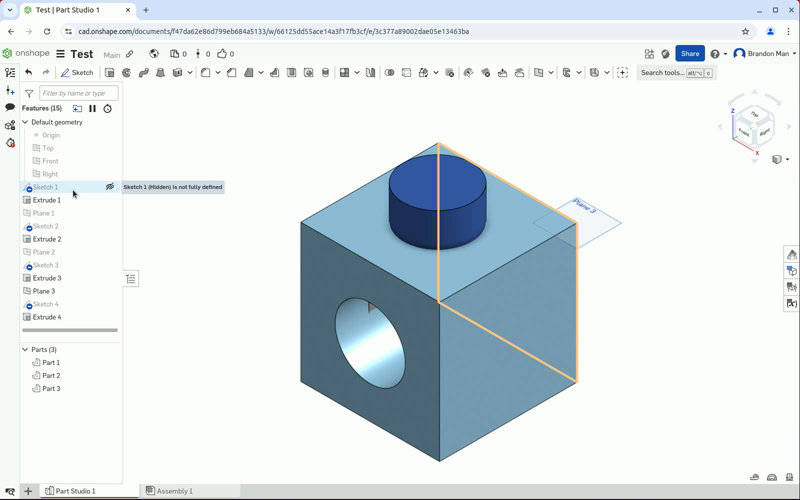
click(73, 189)